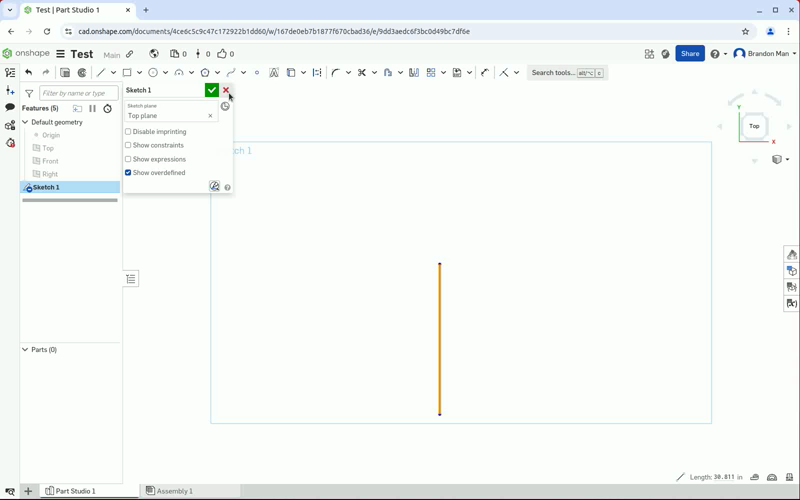
key(shift+h)
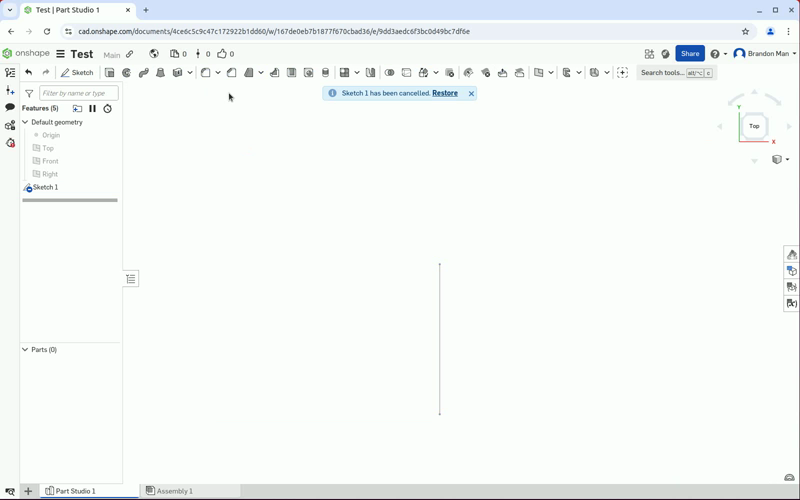
key(shift+s)
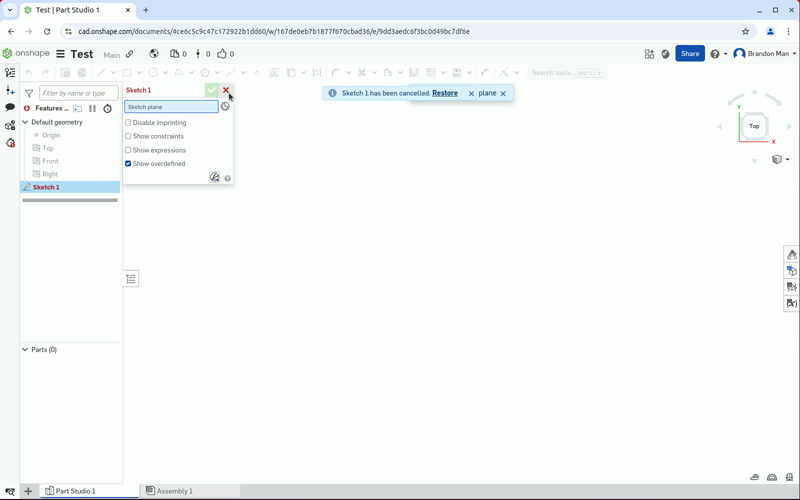
mouse_move(73, 150)
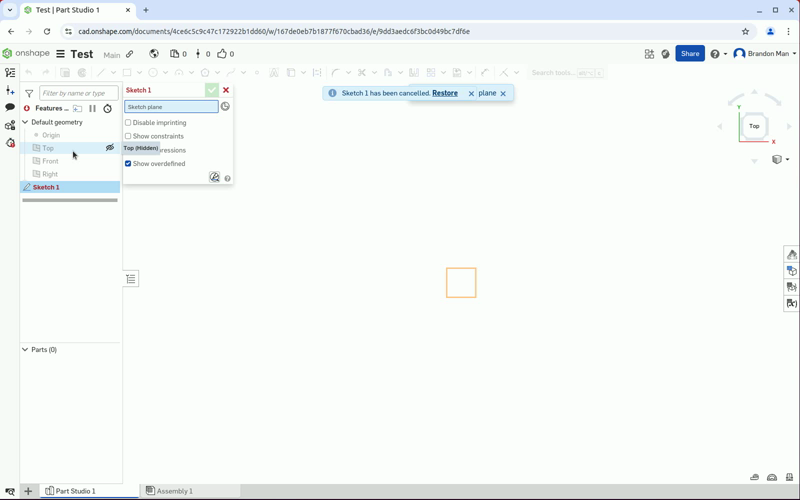
click(73, 150)
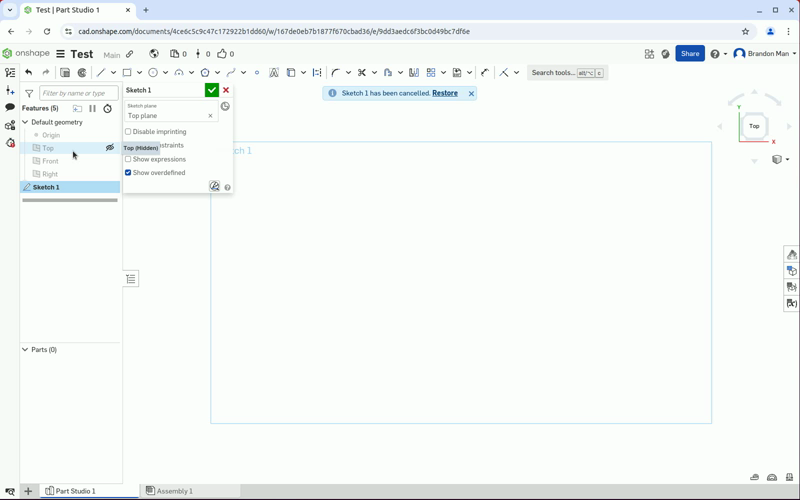
mouse_move(73, 352)
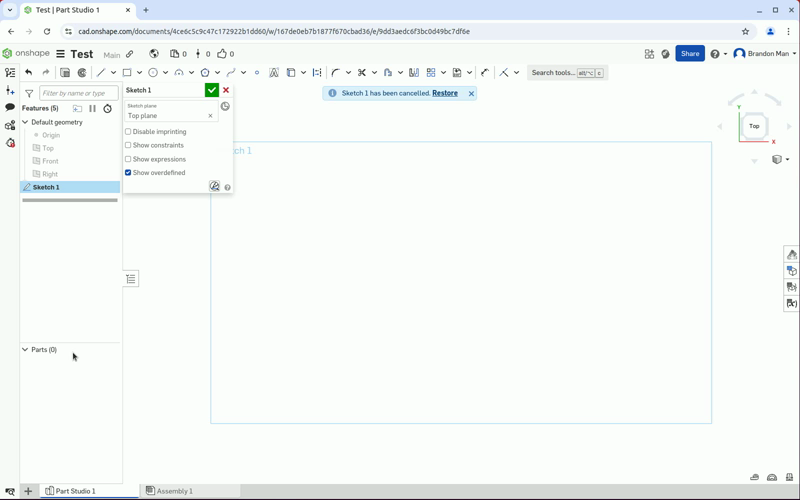
key(y)
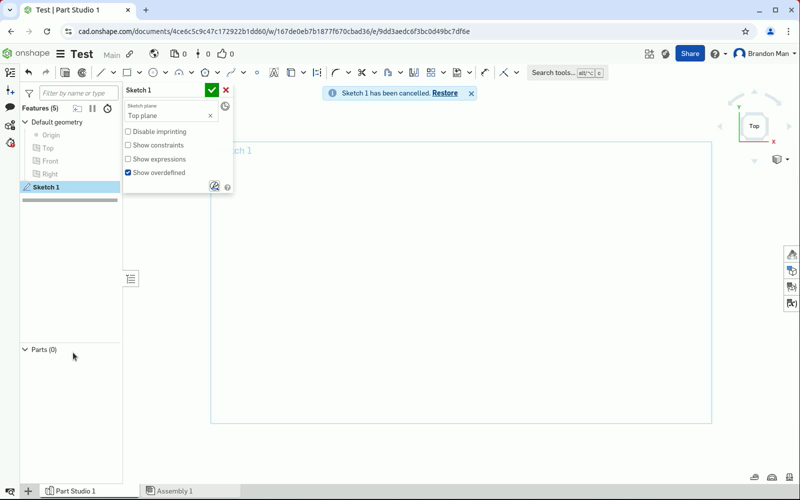
key(l)
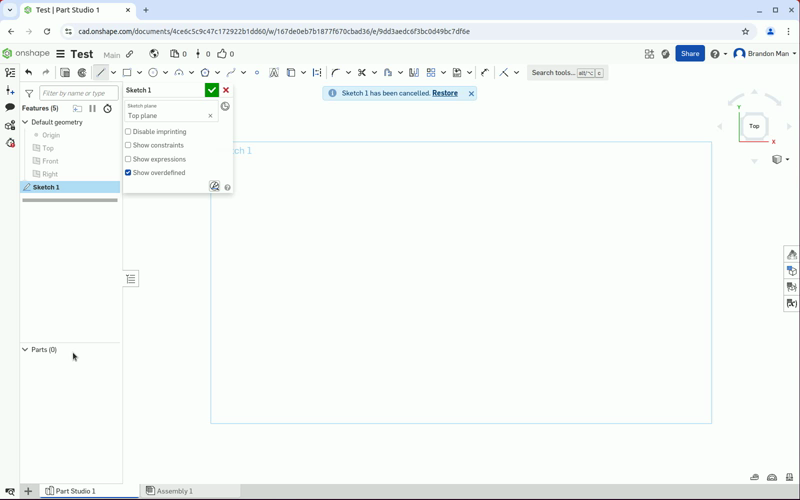
key_down(shift)
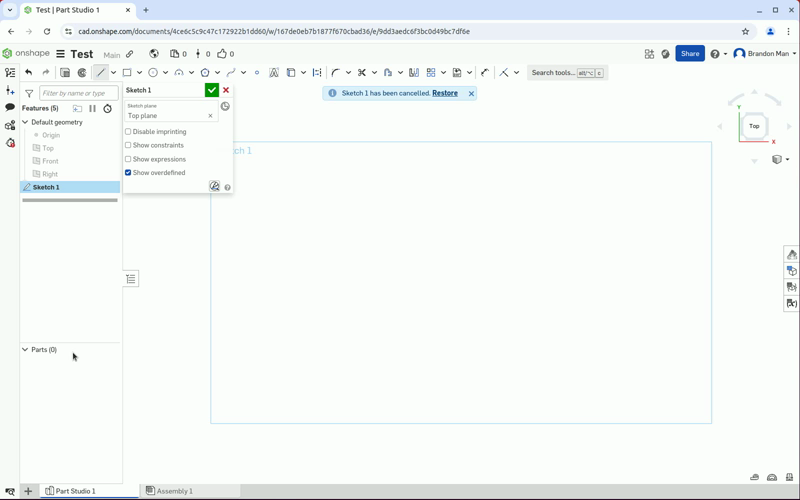
mouse_move(473, 355)
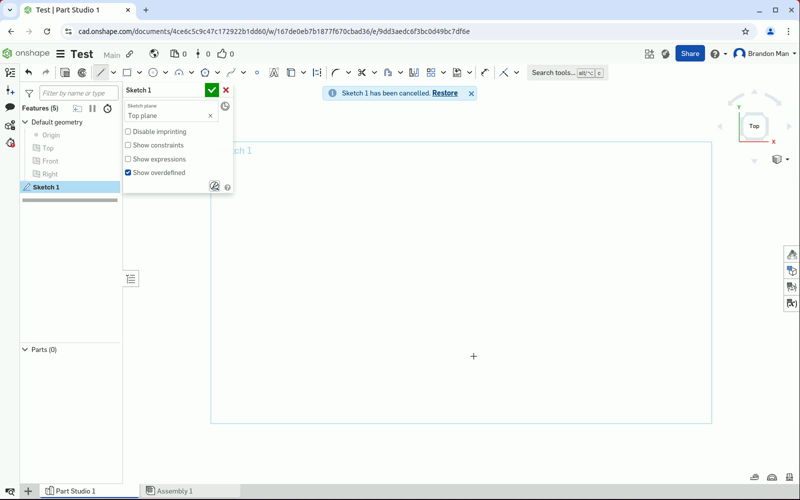
click(473, 355)
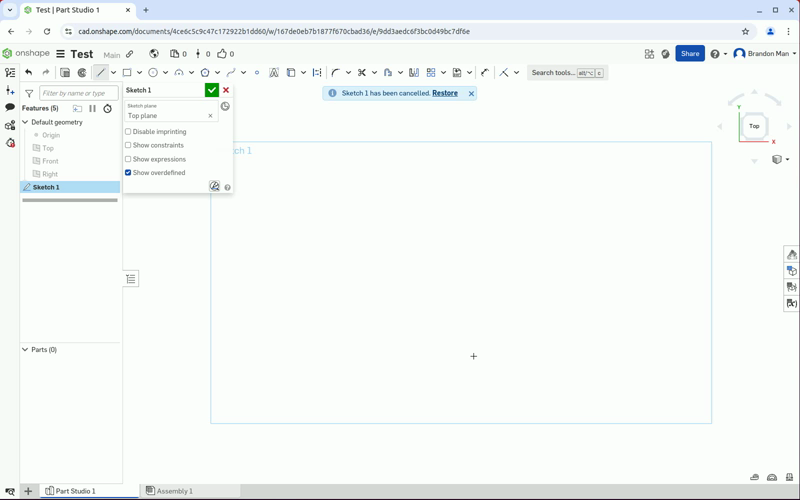
key_up(shift)
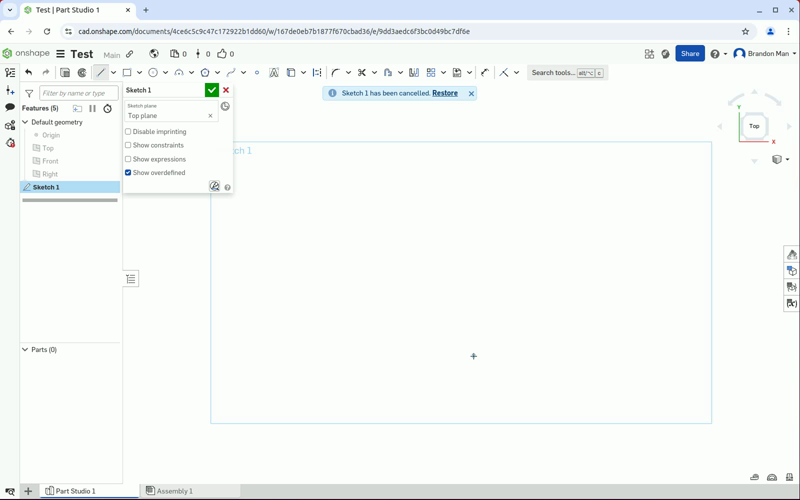
key_down(shift)
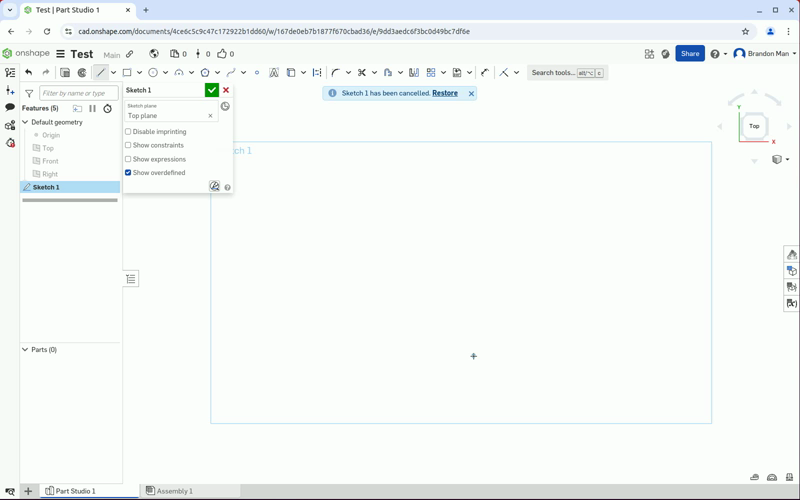
mouse_move(503, 355)
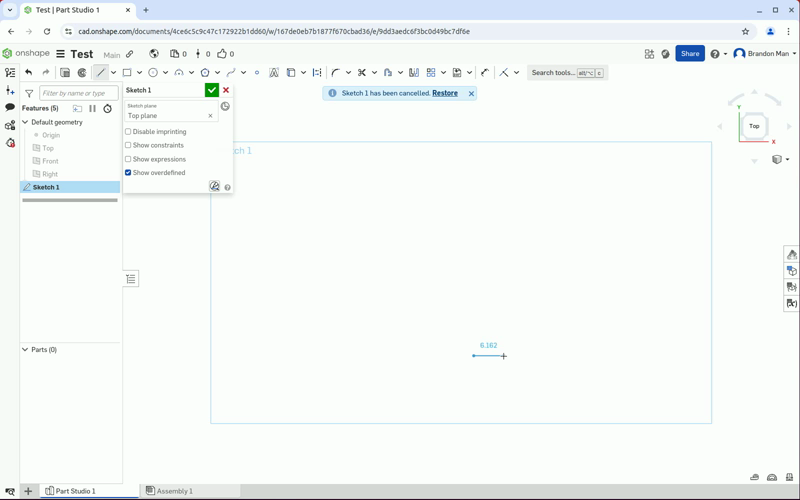
mouse_move(490, 384)
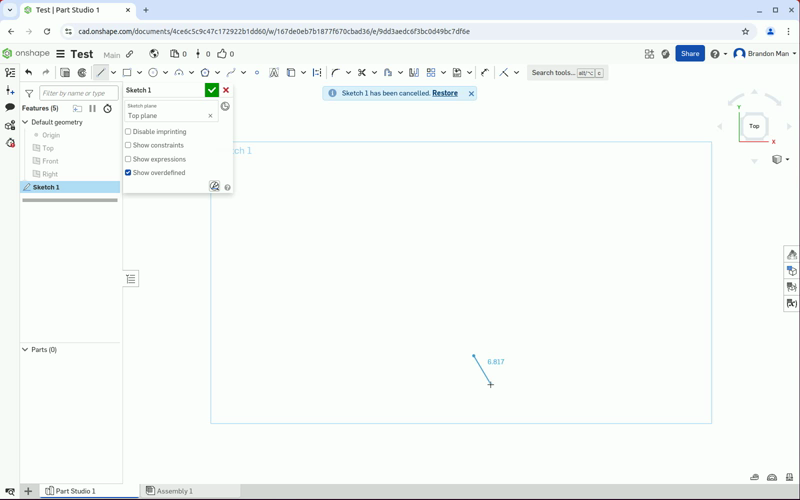
click(490, 384)
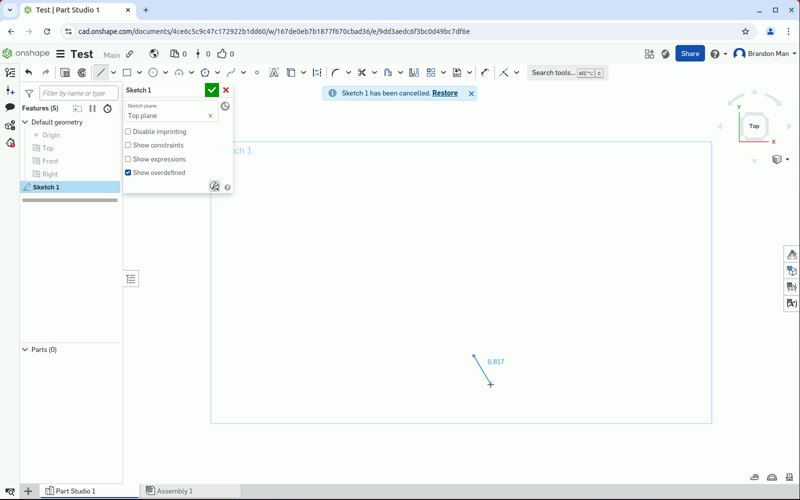
key_up(shift)
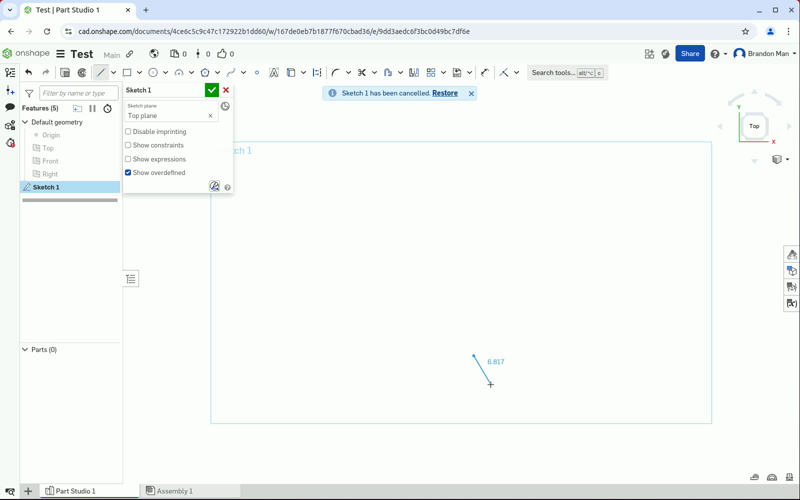
key_down(shift)
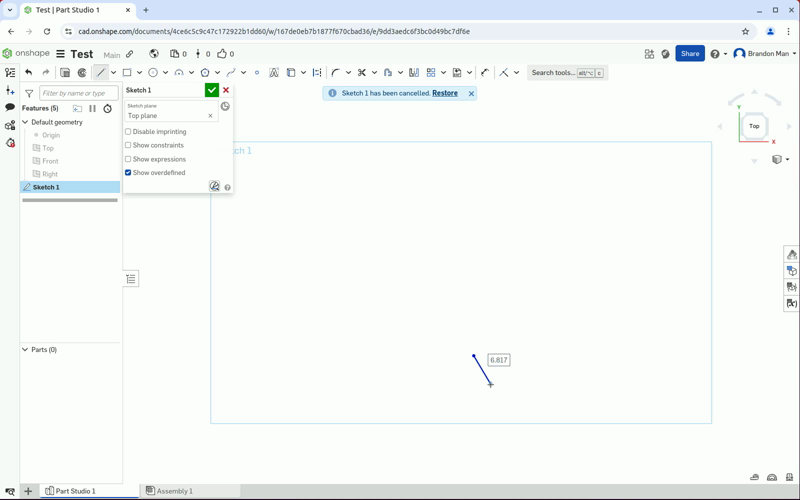
mouse_move(520, 384)
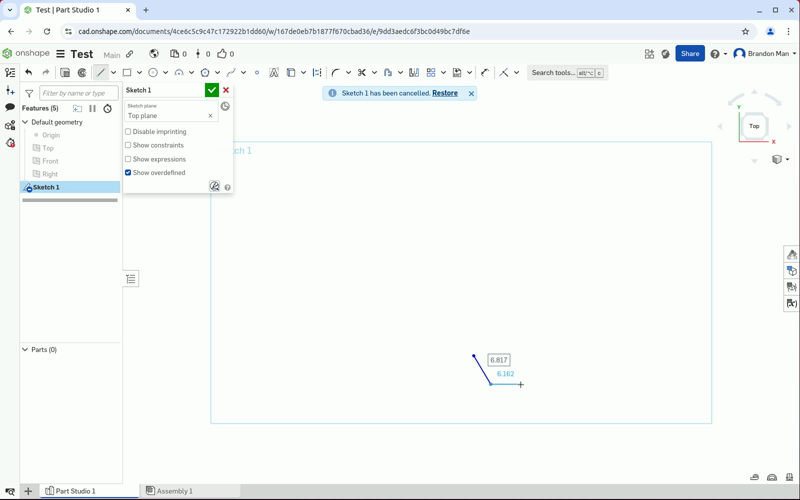
mouse_move(523, 384)
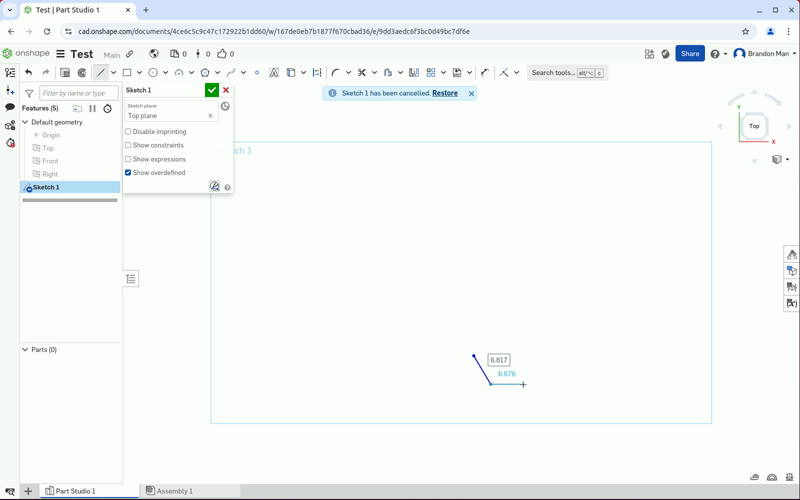
click(523, 384)
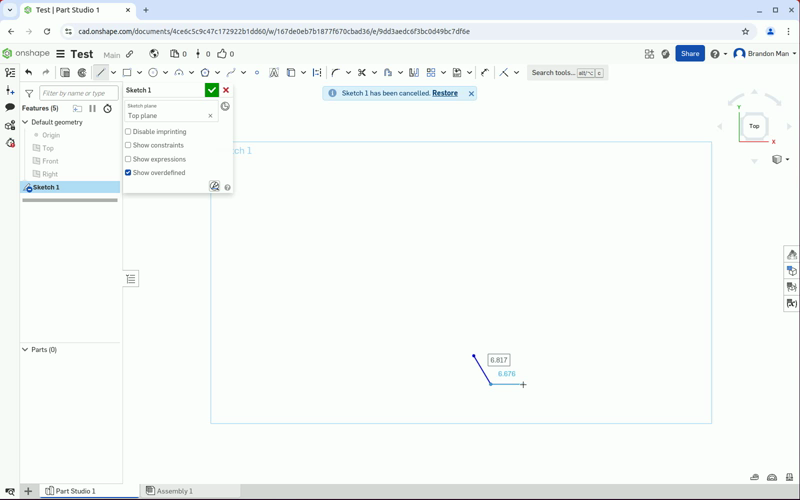
key_up(shift)
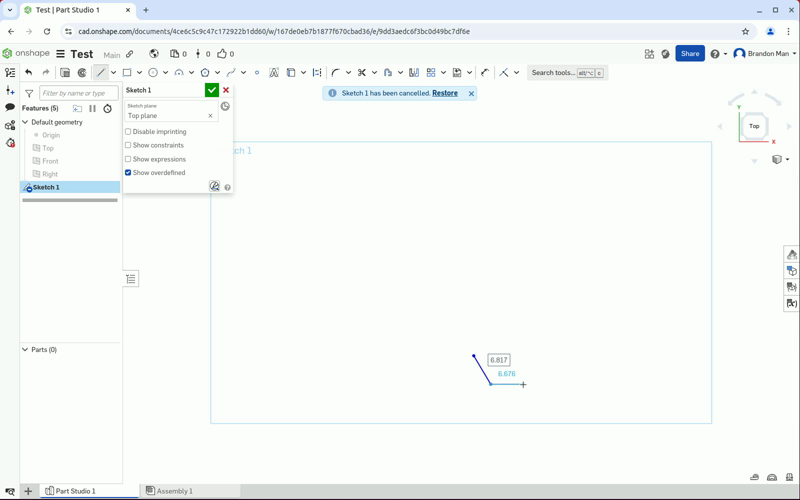
key_down(shift)
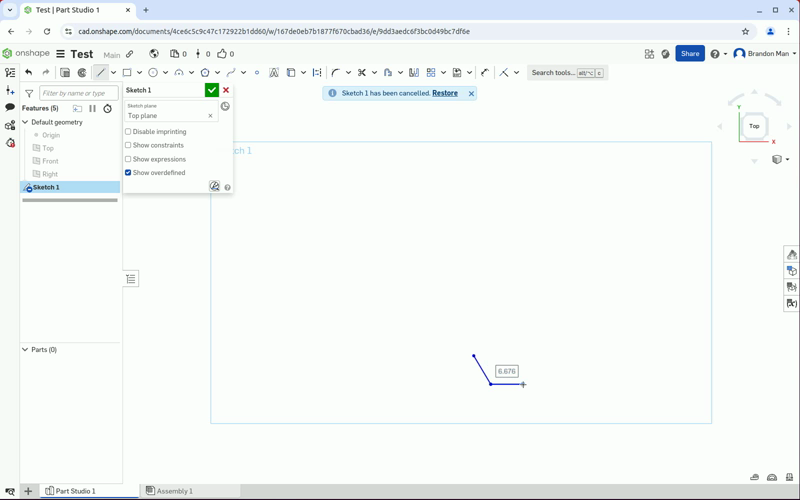
mouse_move(553, 384)
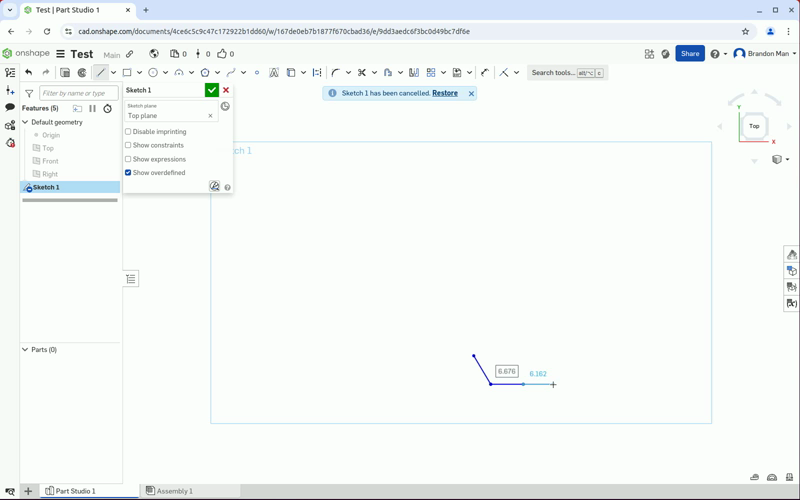
mouse_move(539, 355)
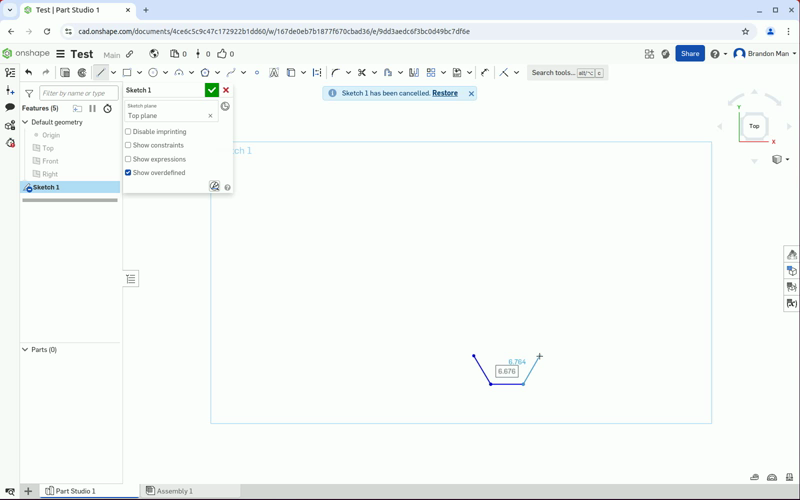
click(539, 355)
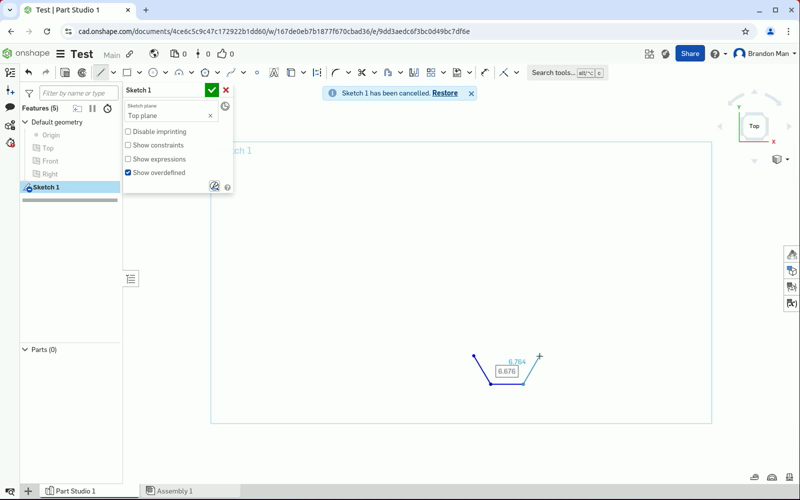
key_up(shift)
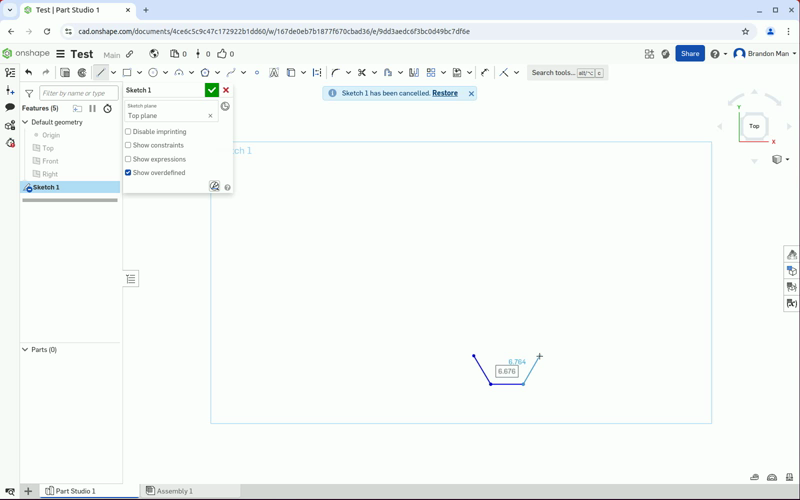
key_down(shift)
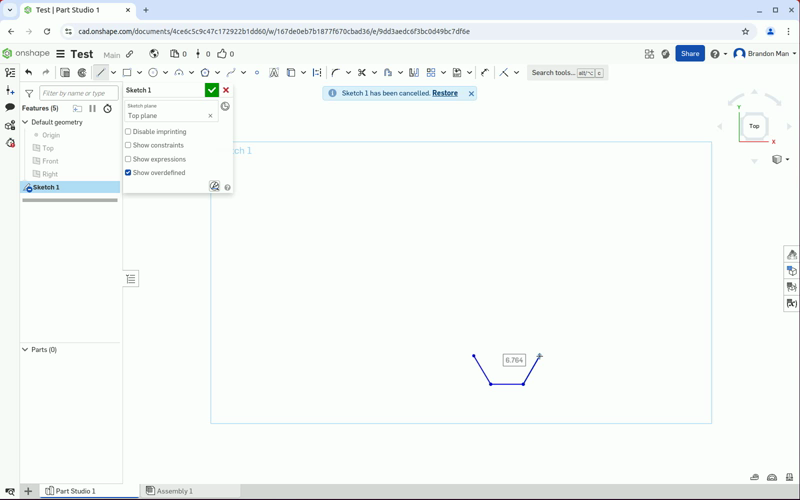
mouse_move(569, 355)
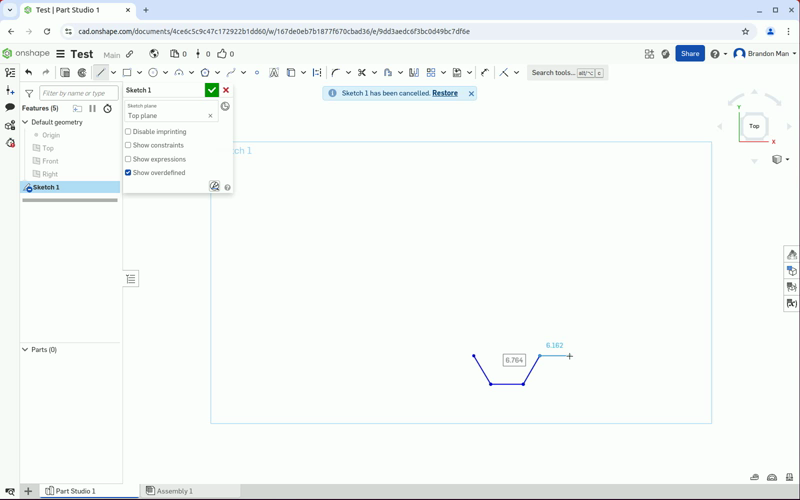
mouse_move(523, 327)
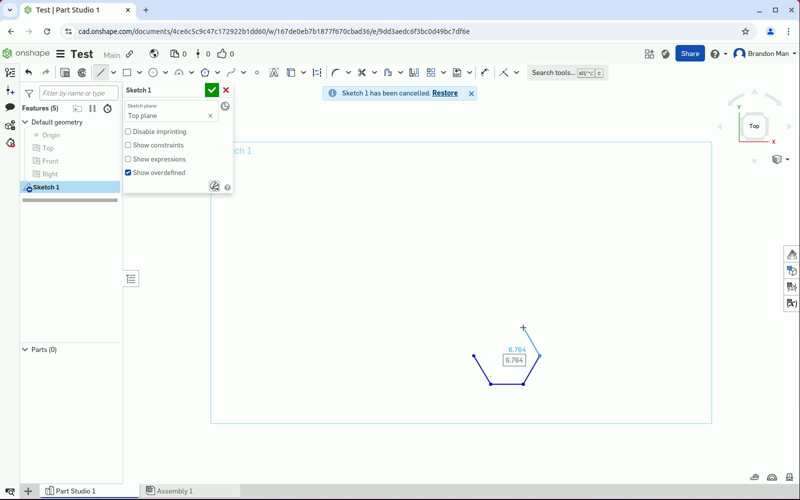
click(523, 327)
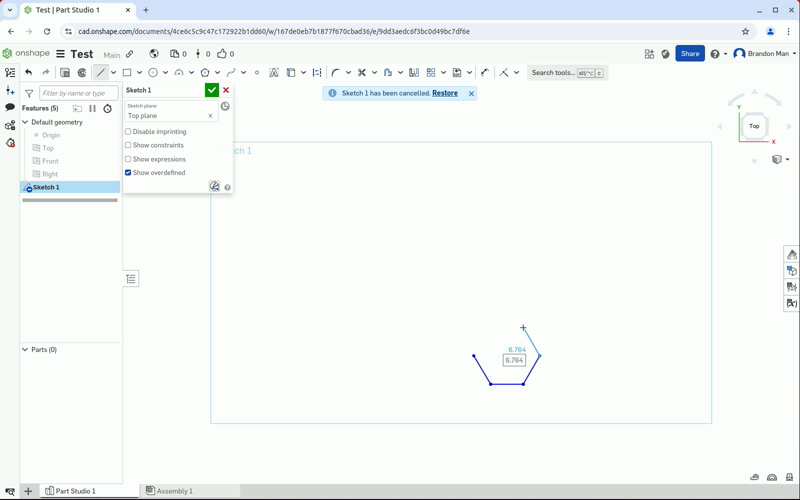
key_up(shift)
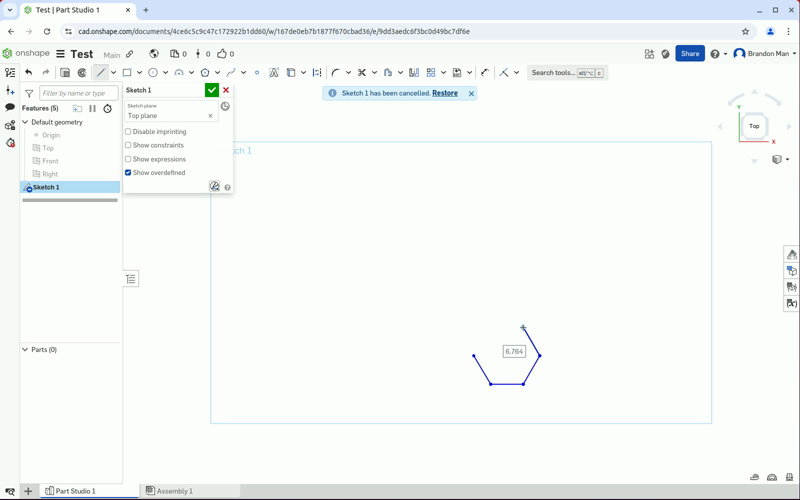
key_down(shift)
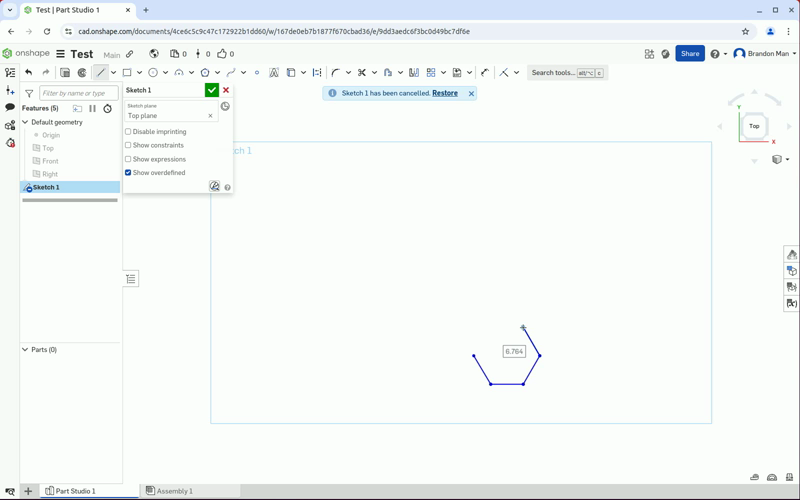
mouse_move(553, 327)
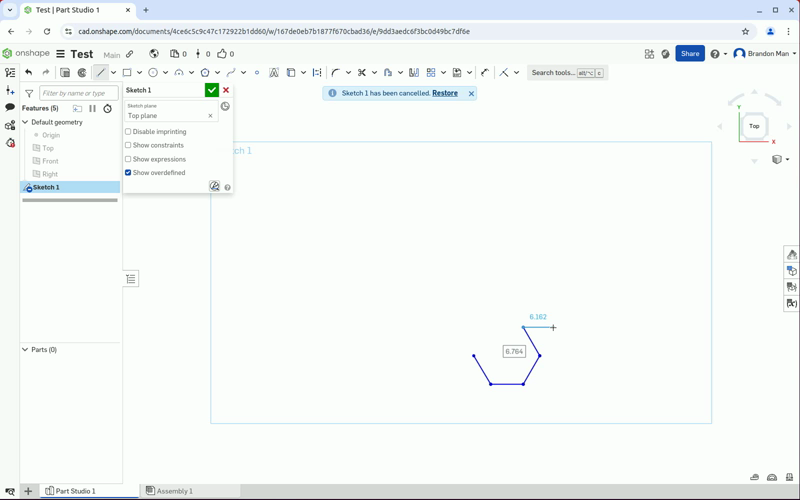
mouse_move(490, 327)
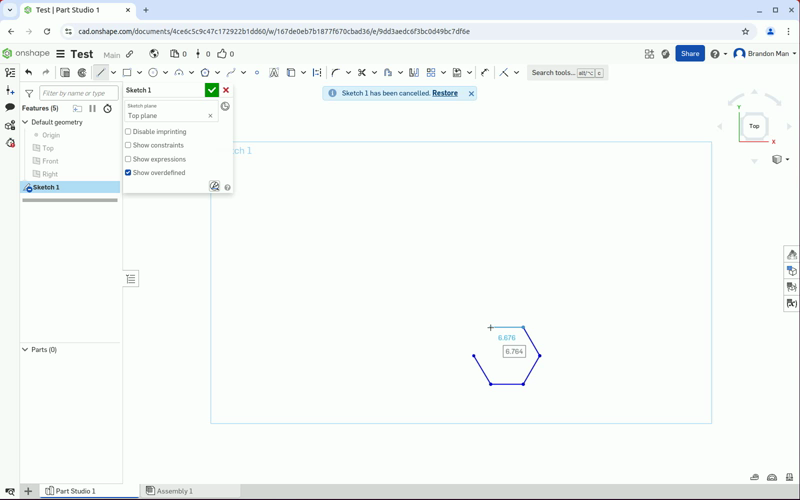
click(490, 327)
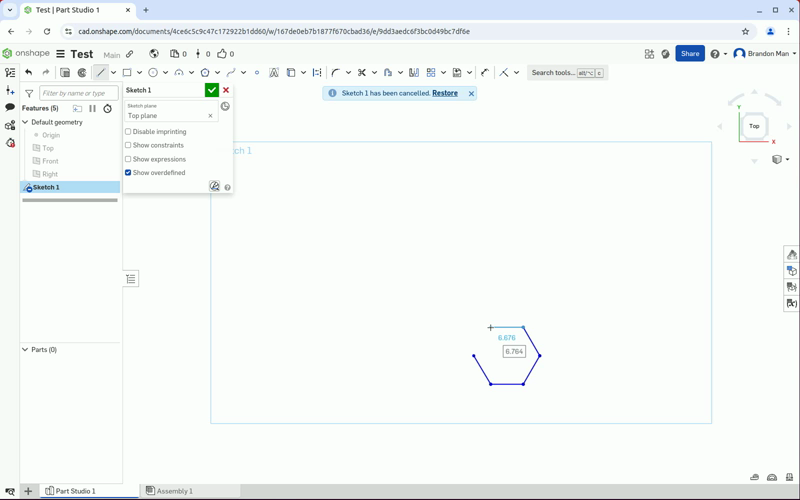
key_up(shift)
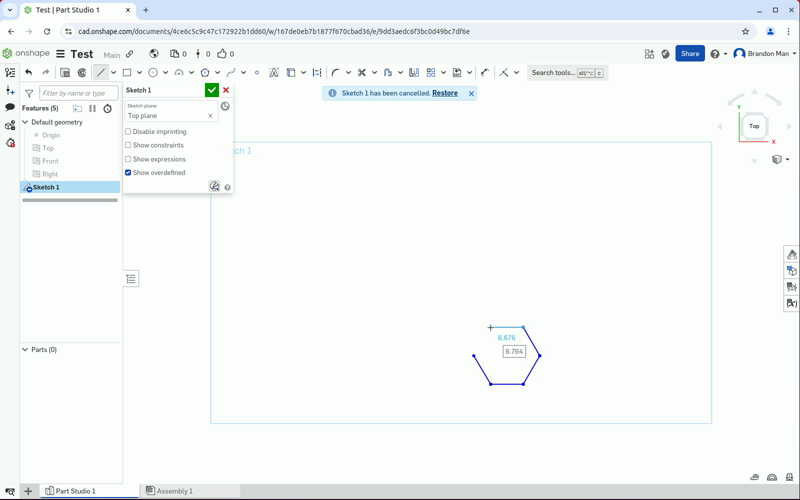
mouse_move(520, 327)
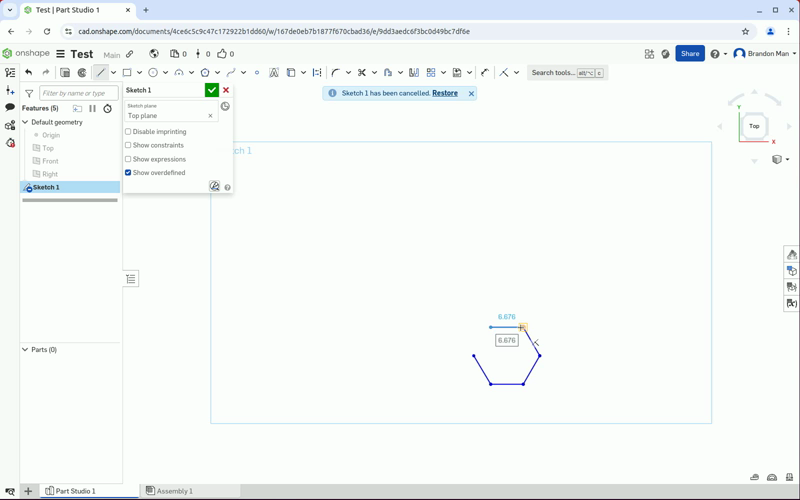
key_down(shift)
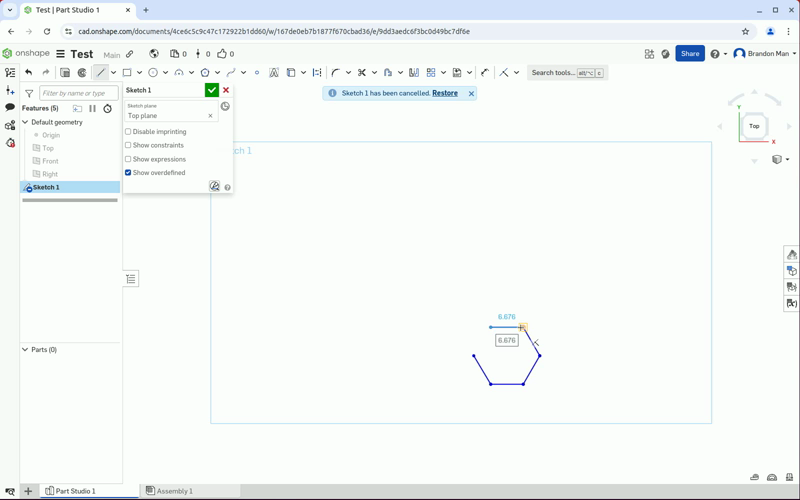
mouse_move(473, 355)
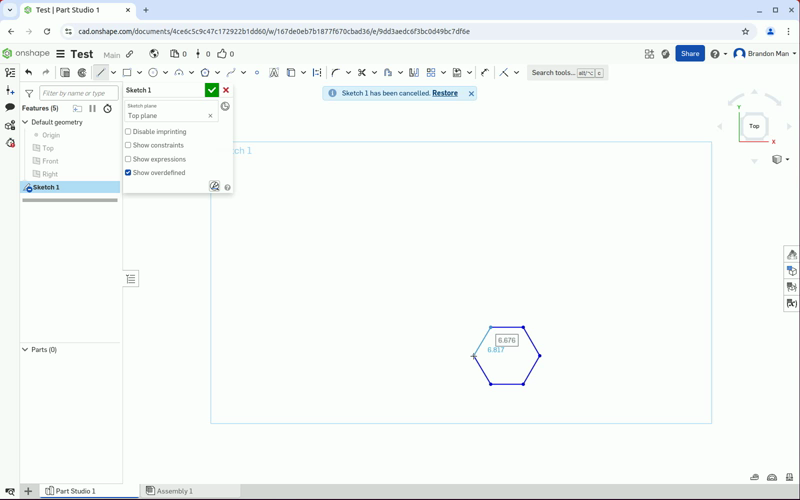
key_up(shift)
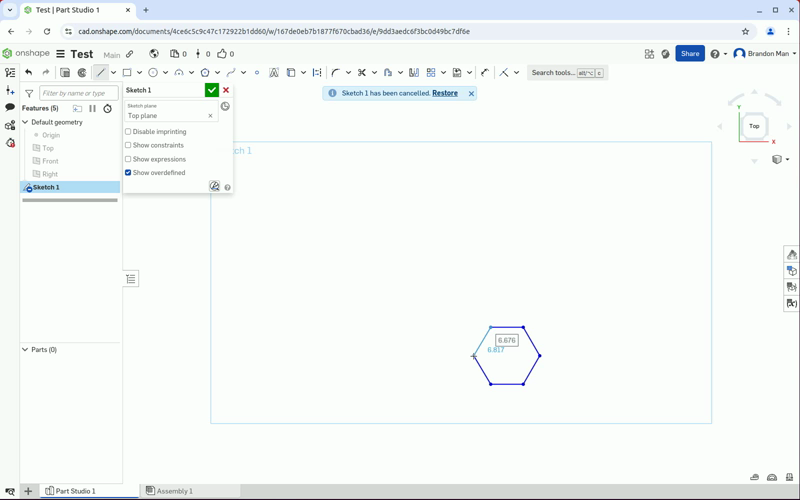
click(473, 355)
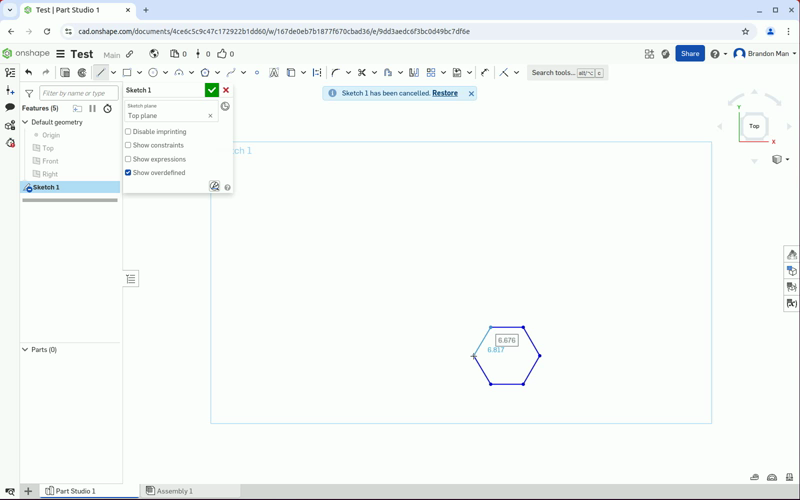
key(esc)
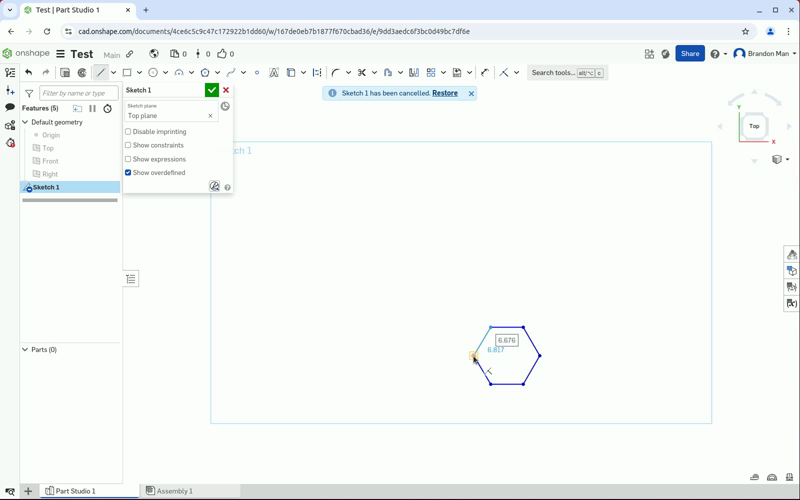
key(c)
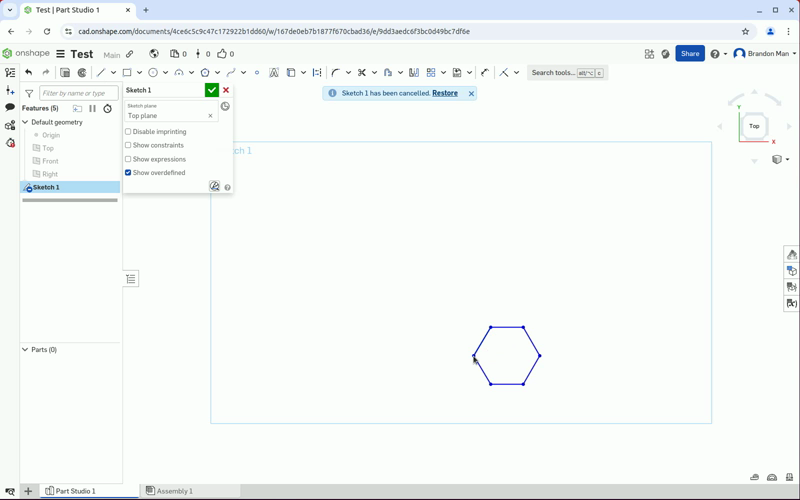
key_down(shift)
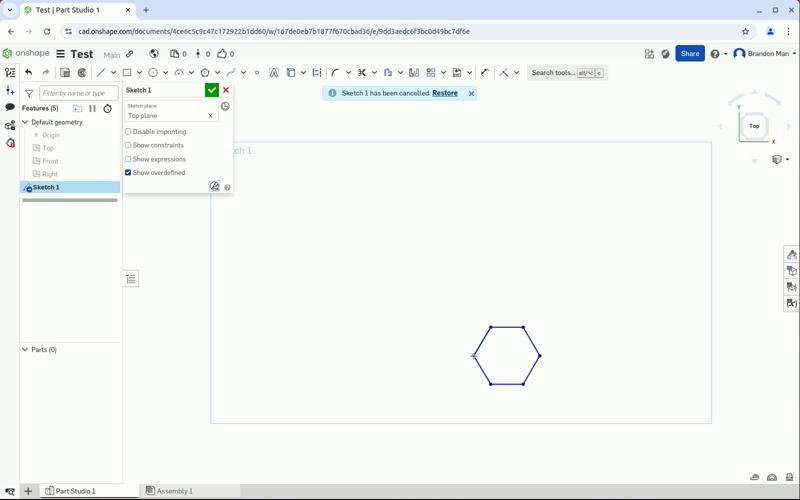
mouse_move(506, 355)
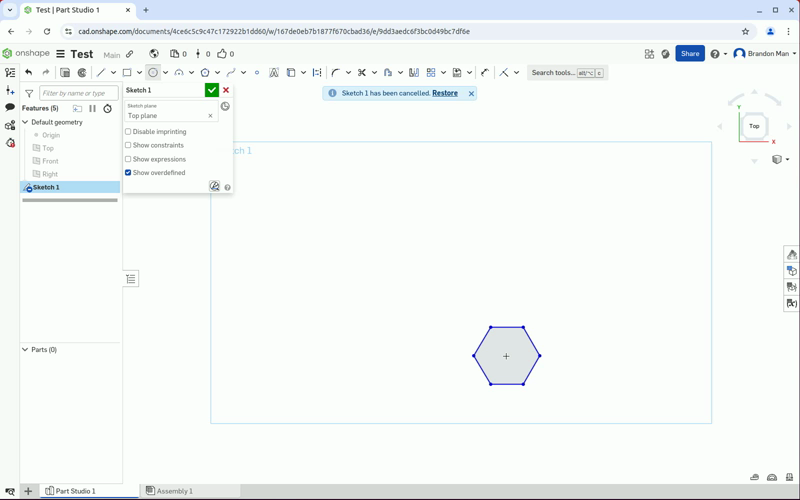
click(506, 355)
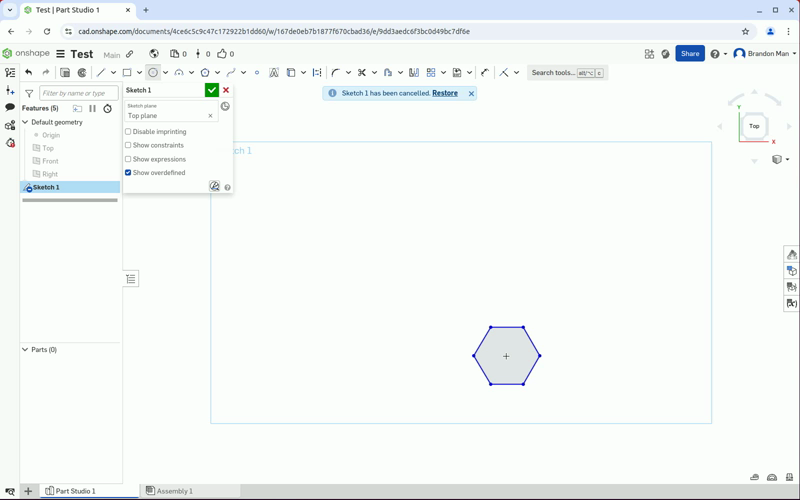
key_up(shift)
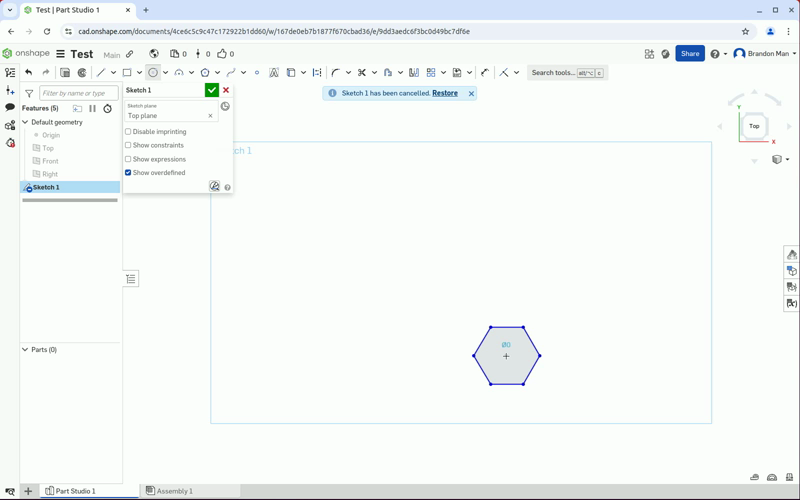
mouse_move(533, 355)
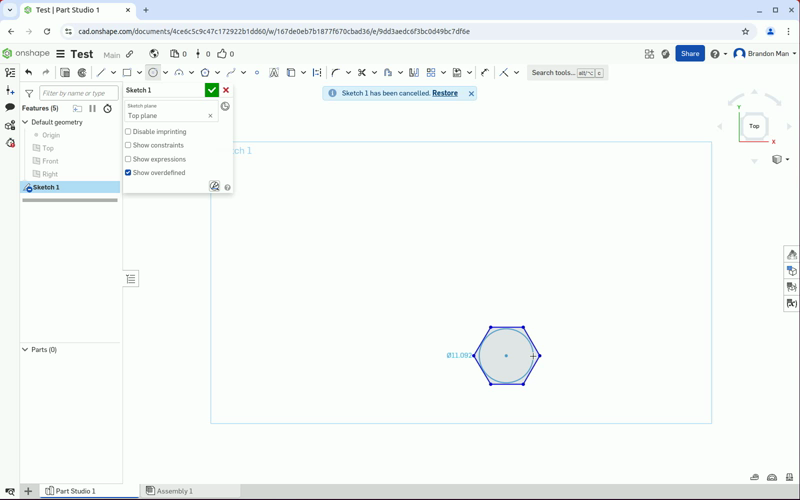
click(533, 355)
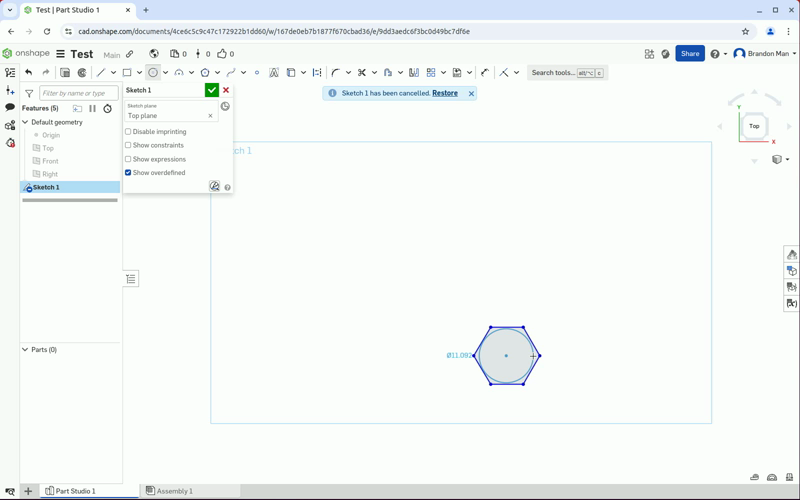
key(esc)
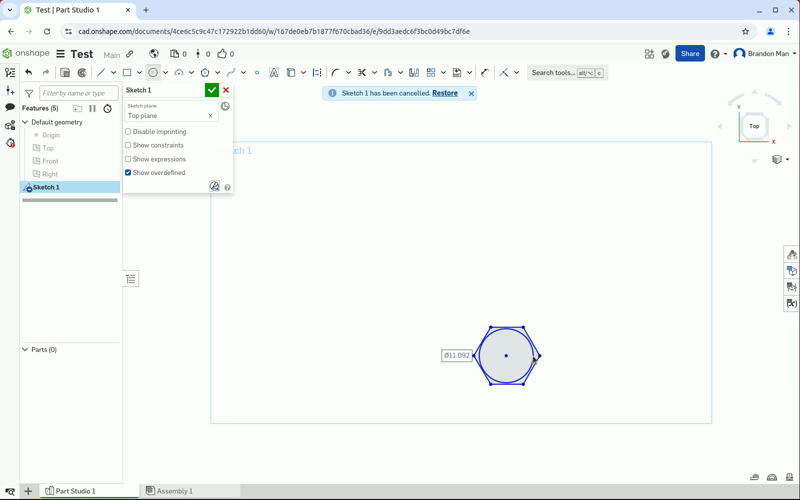
mouse_move(484, 372)
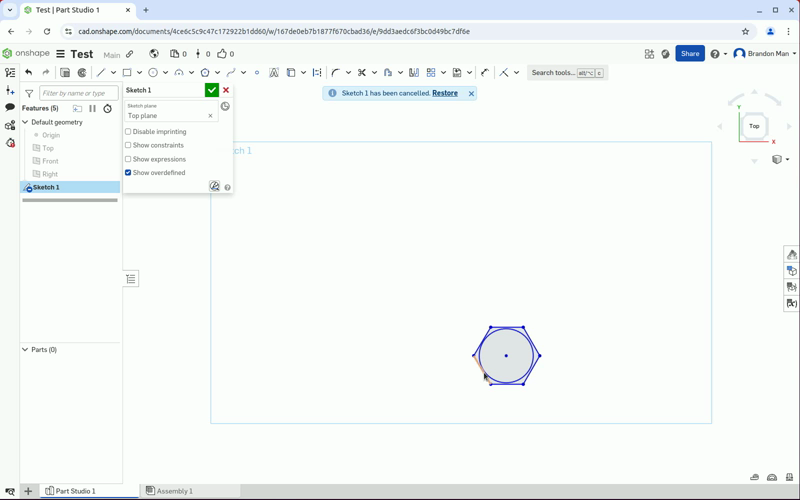
scroll(6)
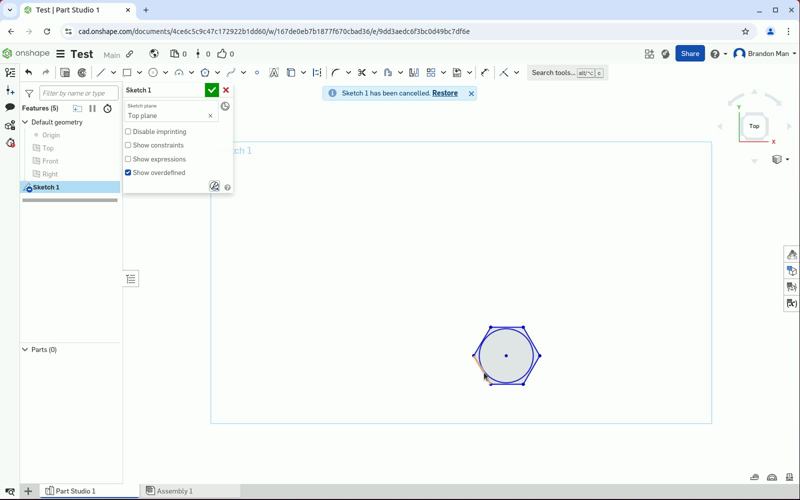
scroll(6)
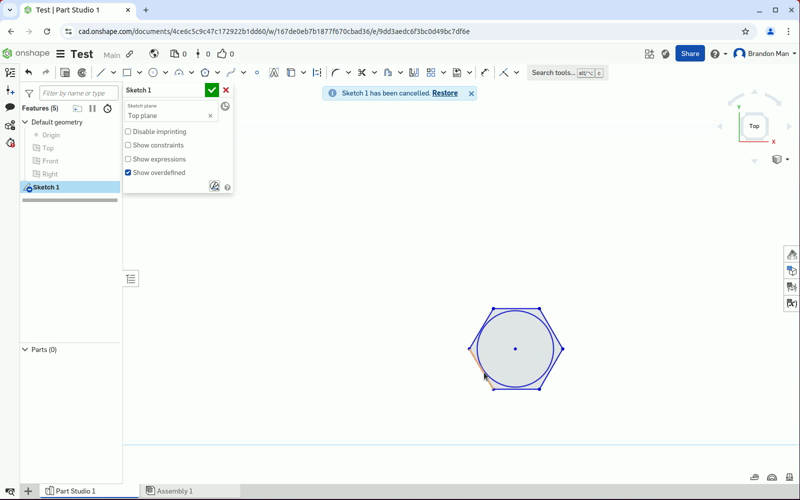
scroll(6)
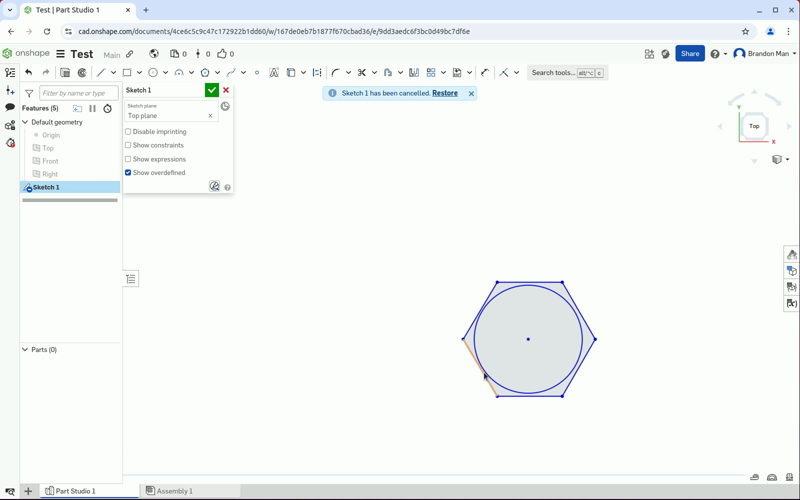
scroll(6)
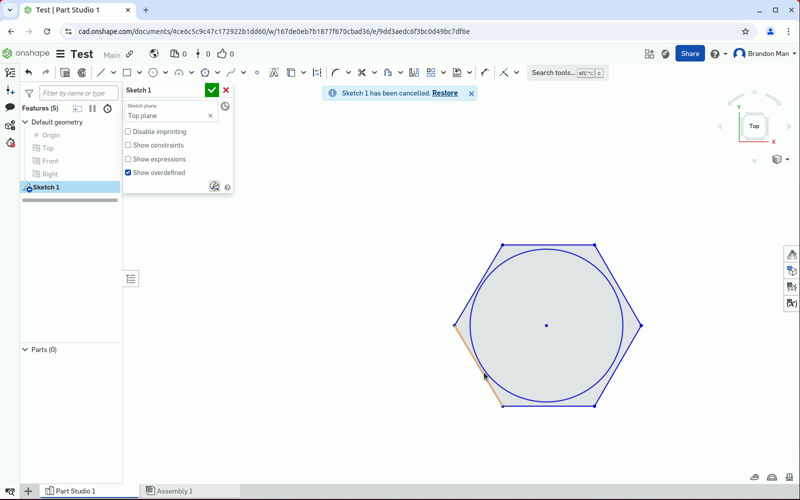
scroll(6)
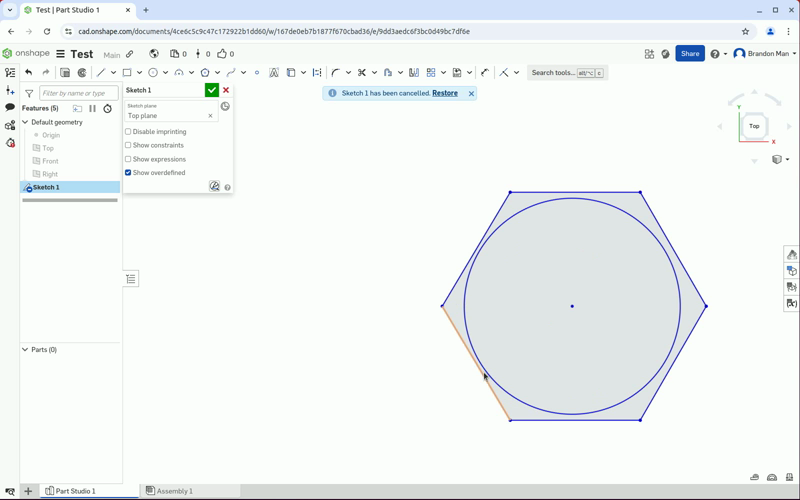
scroll(6)
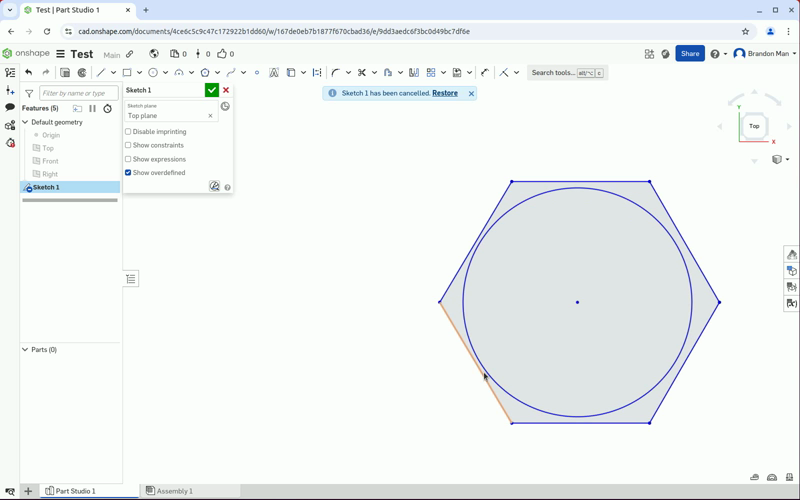
scroll(6)
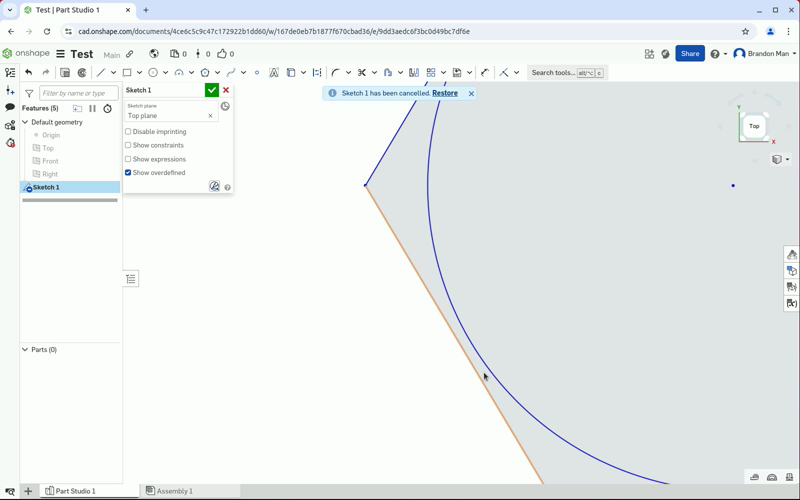
click(484, 372)
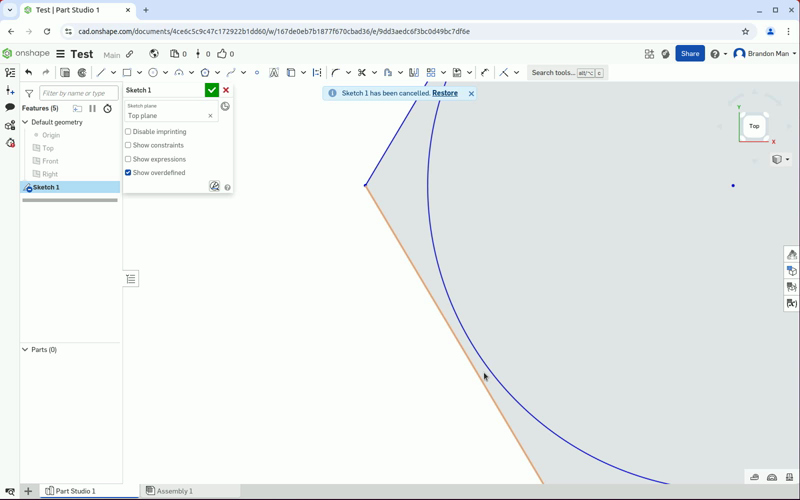
scroll(-6)
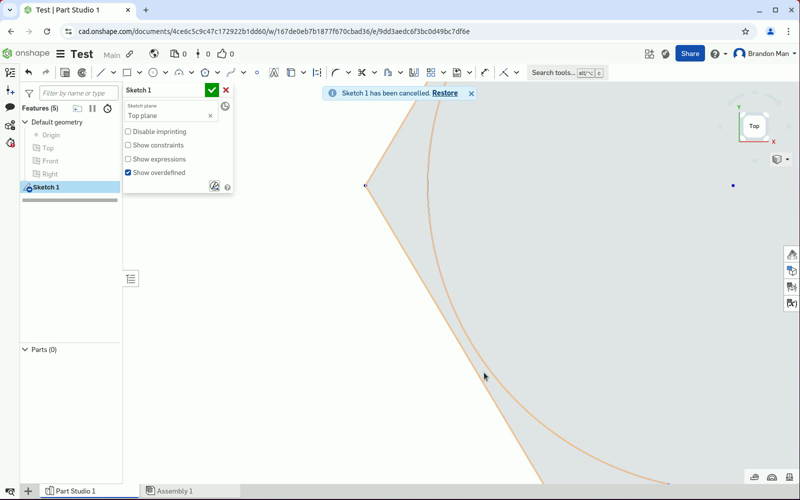
scroll(-6)
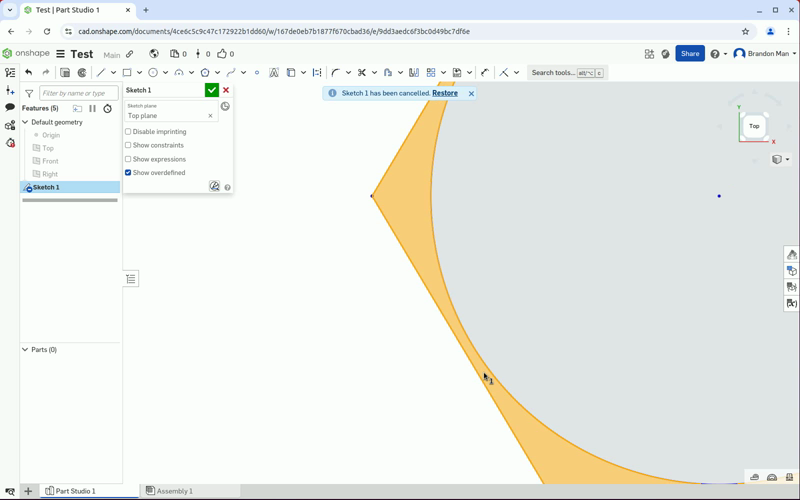
scroll(-6)
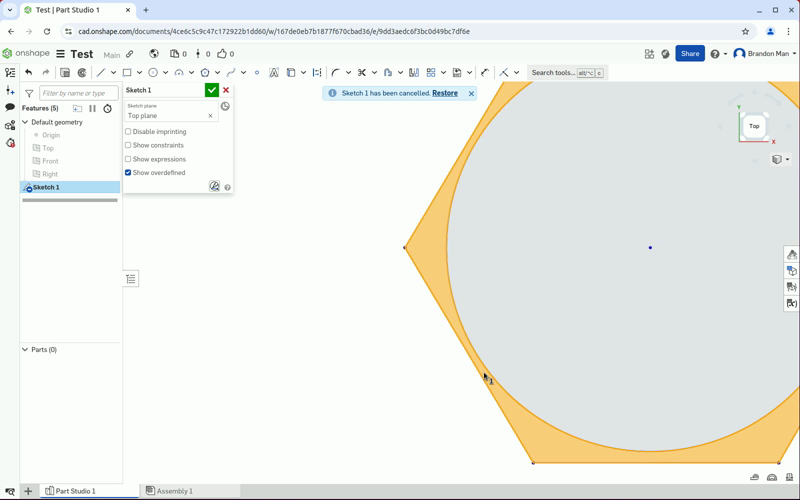
scroll(-6)
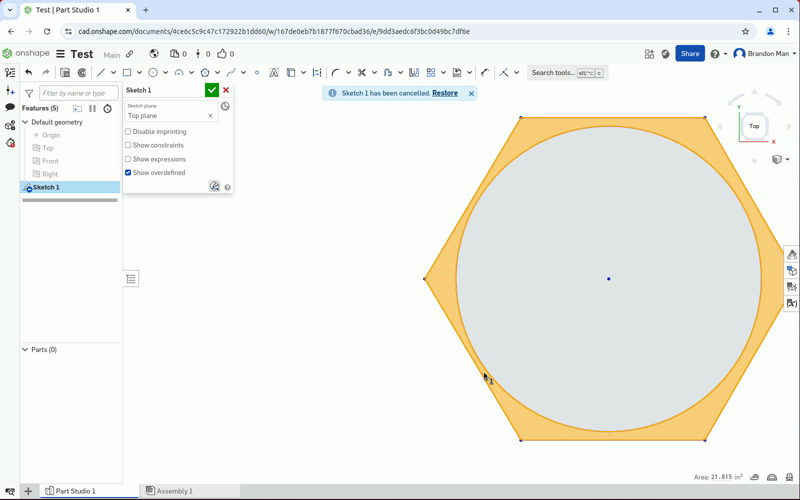
scroll(-6)
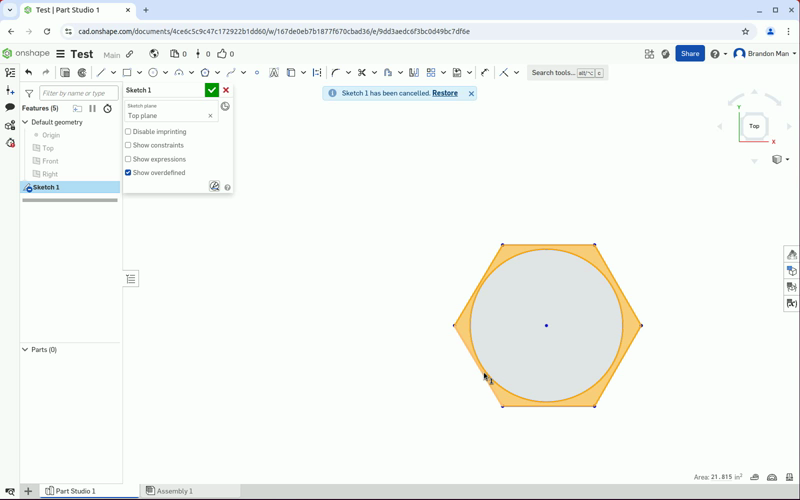
scroll(-6)
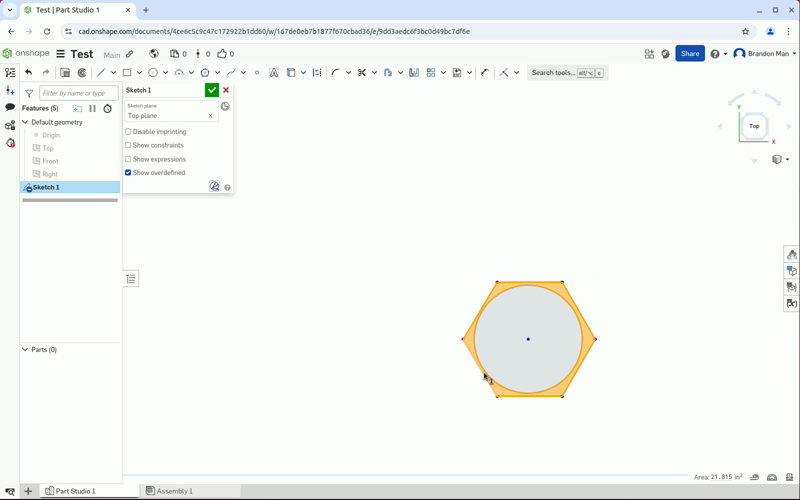
scroll(-6)
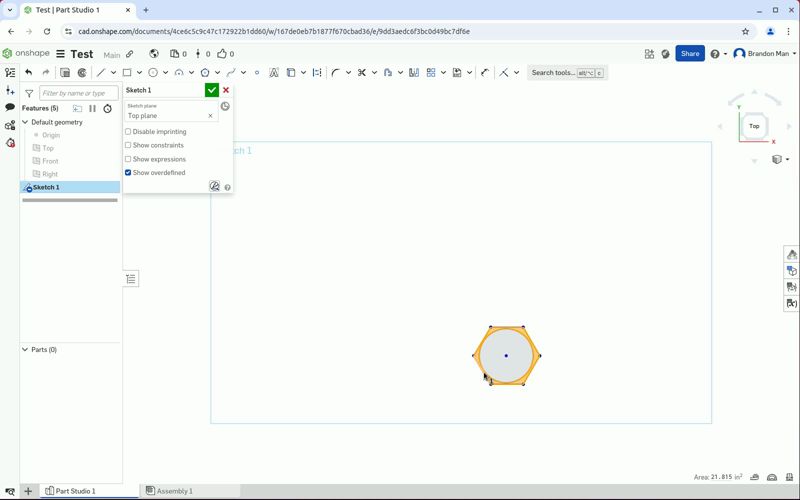
mouse_move(73, 352)
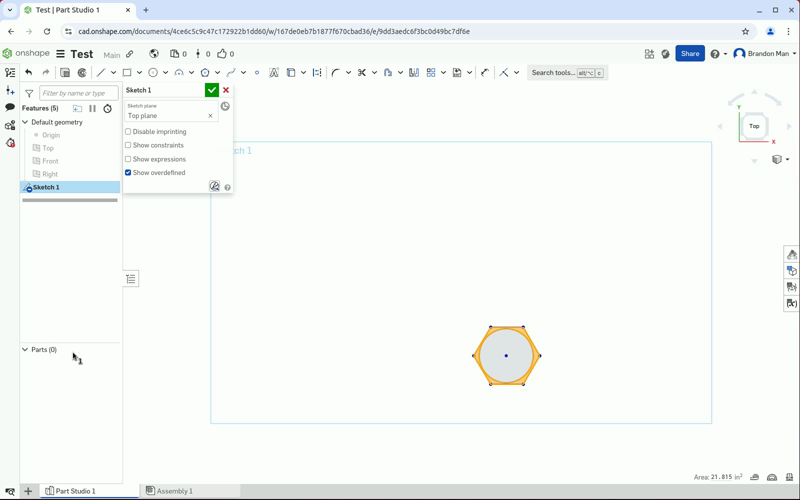
key(shift+y)
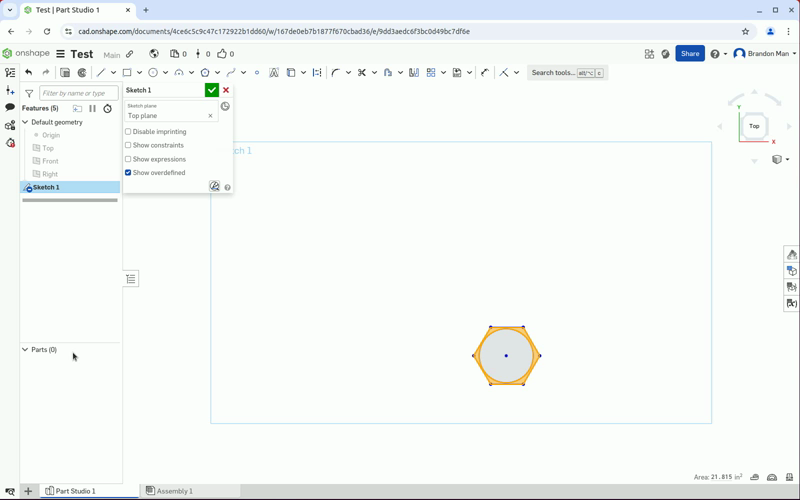
key(shift+e)
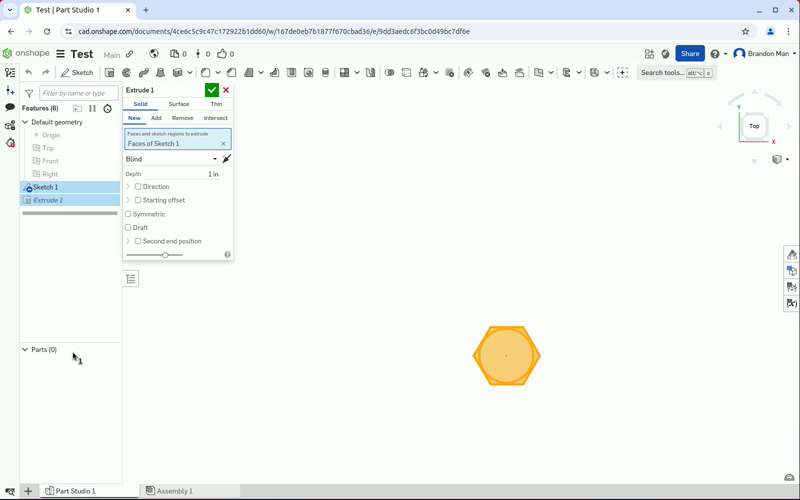
mouse_move(143, 106)
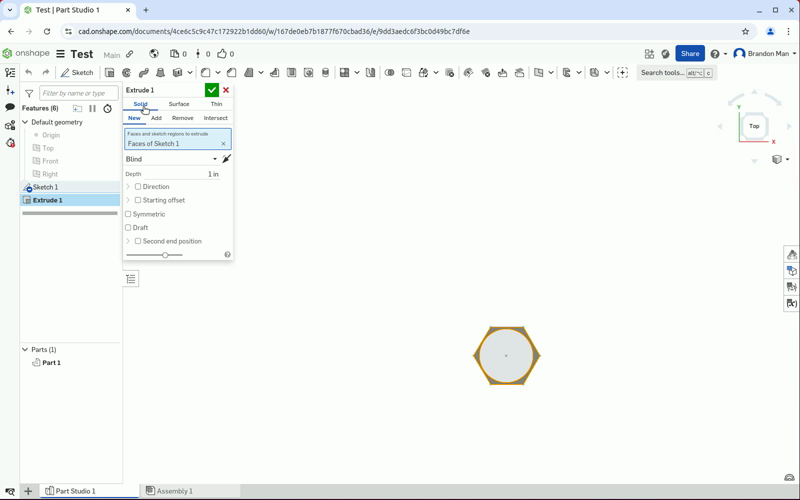
click(143, 106)
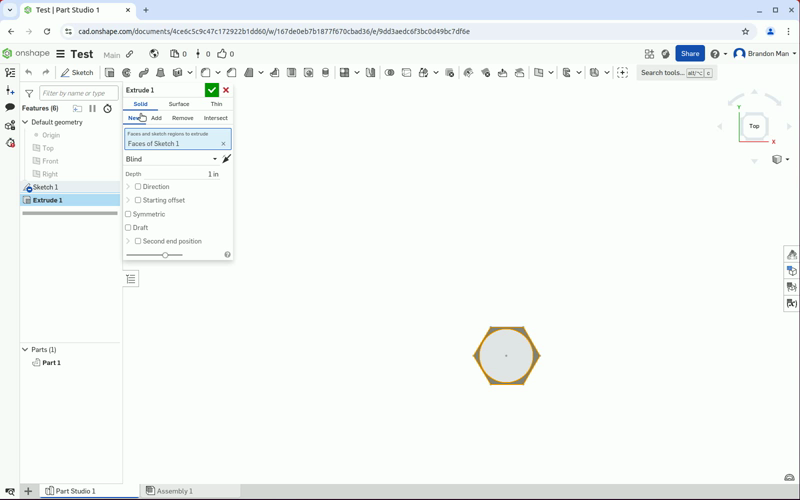
mouse_move(137, 120)
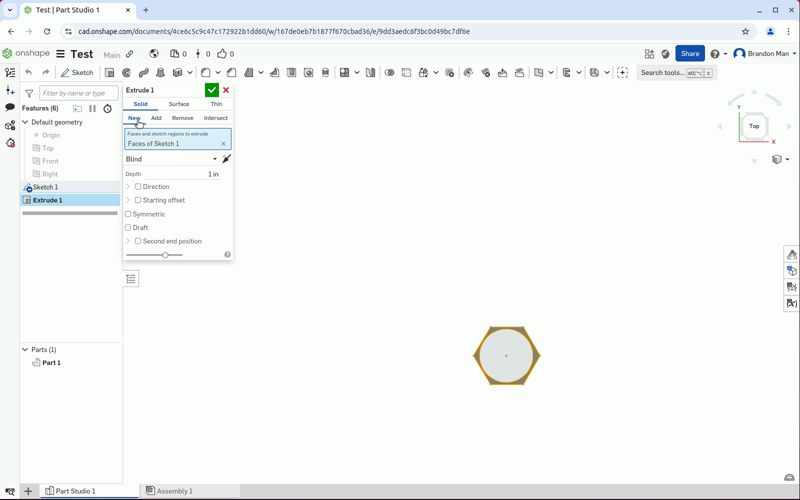
click(137, 120)
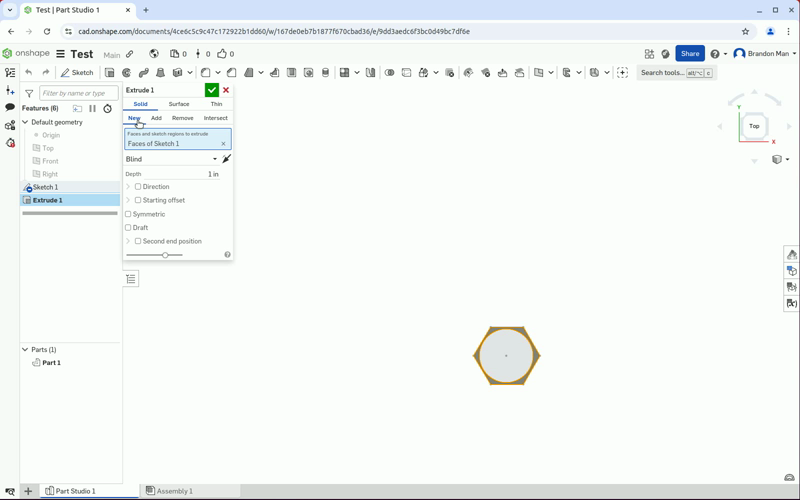
key(tab, 4)
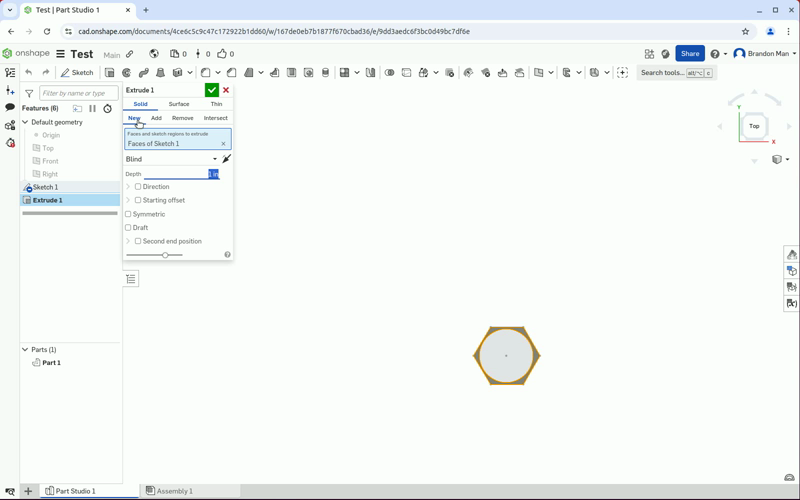
text(6.018)
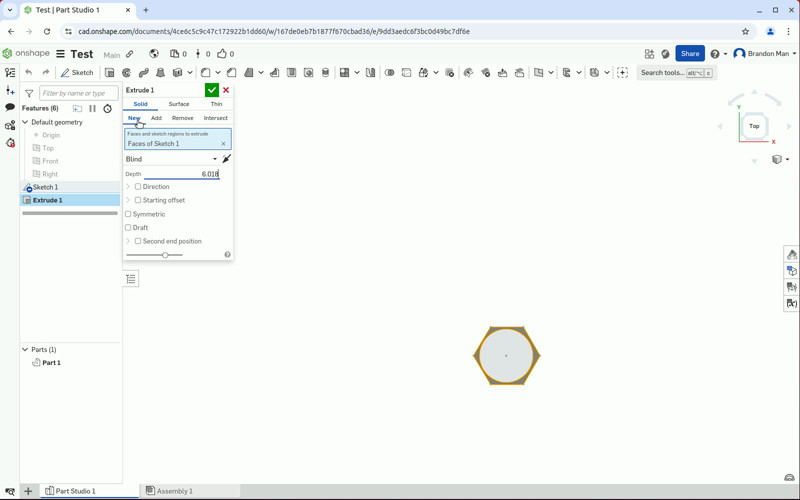
key(enter)
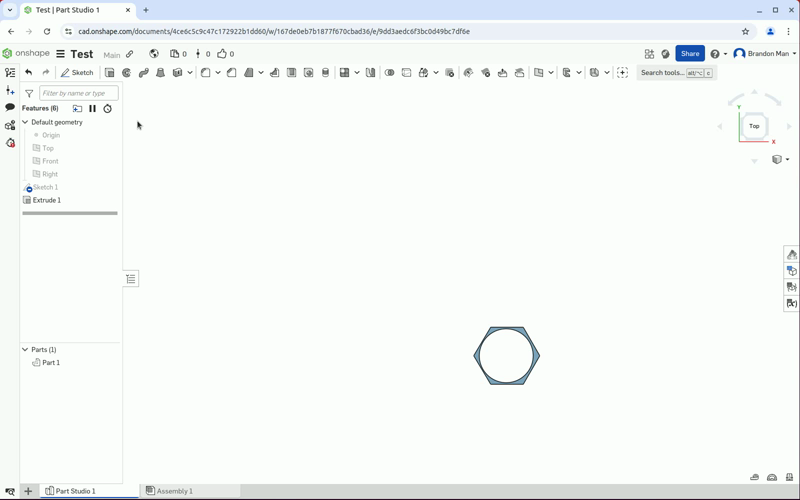
key(shift+h)
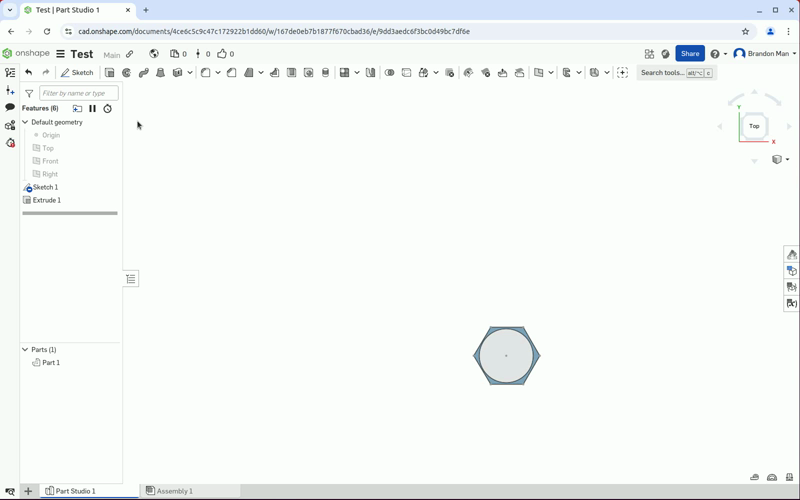
key(shift+h)
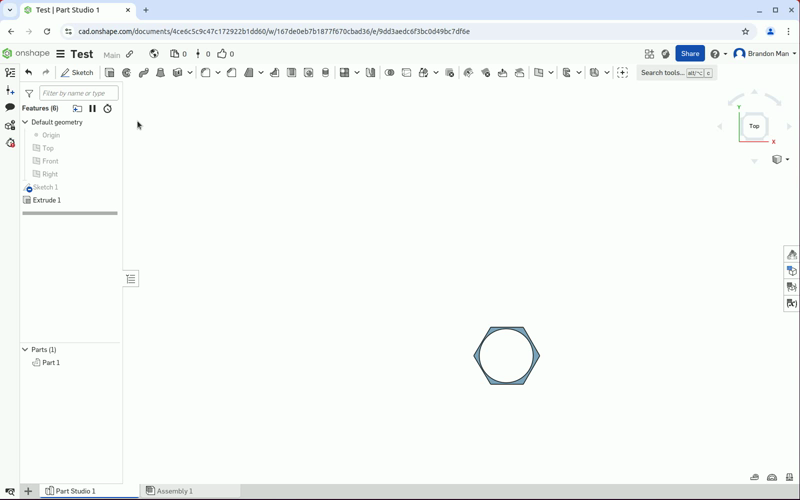
mouse_move(73, 189)
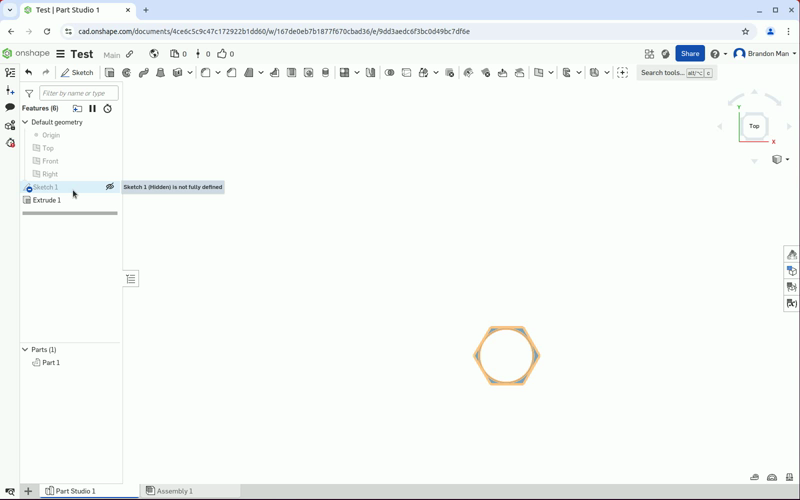
click(73, 189)
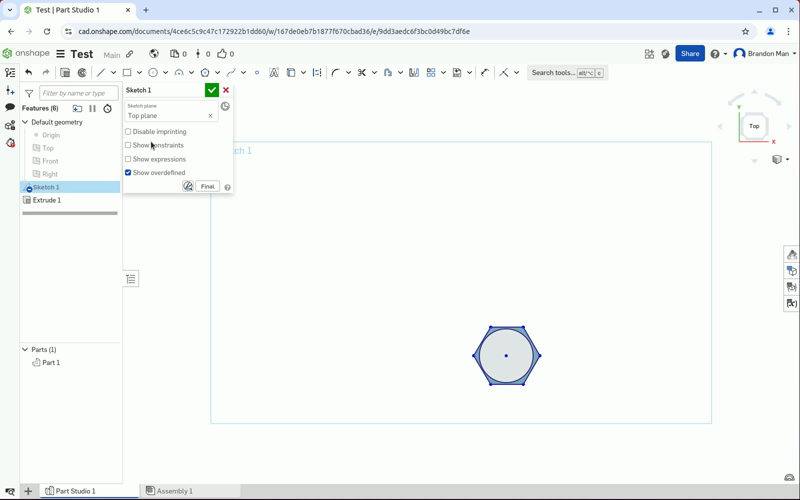
mouse_move(229, 92)
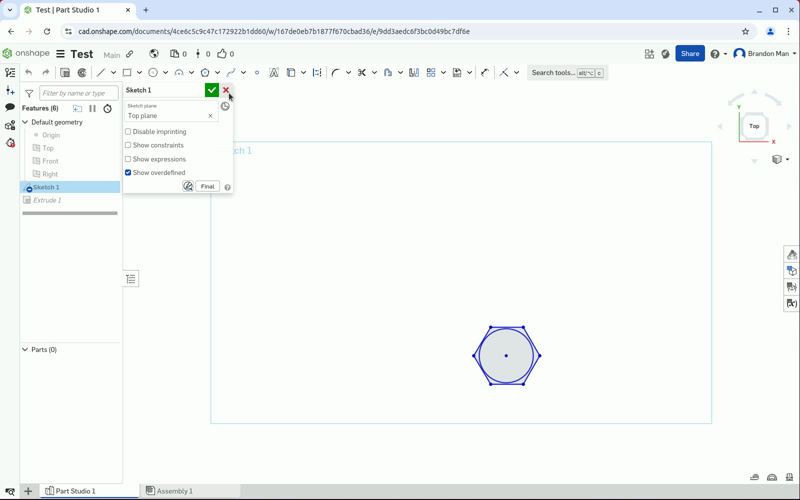
click(229, 92)
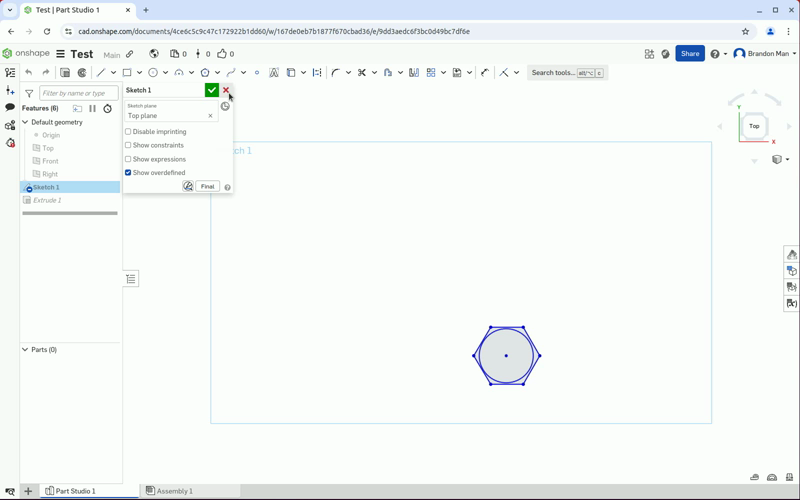
key(shift+s)
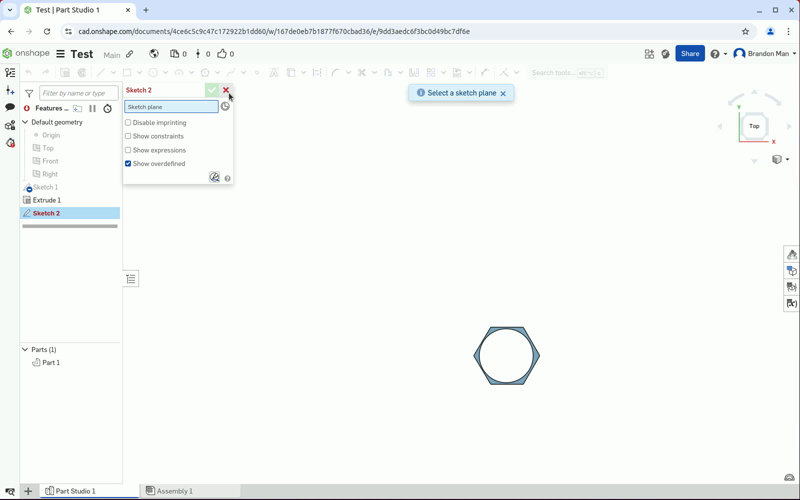
mouse_move(73, 150)
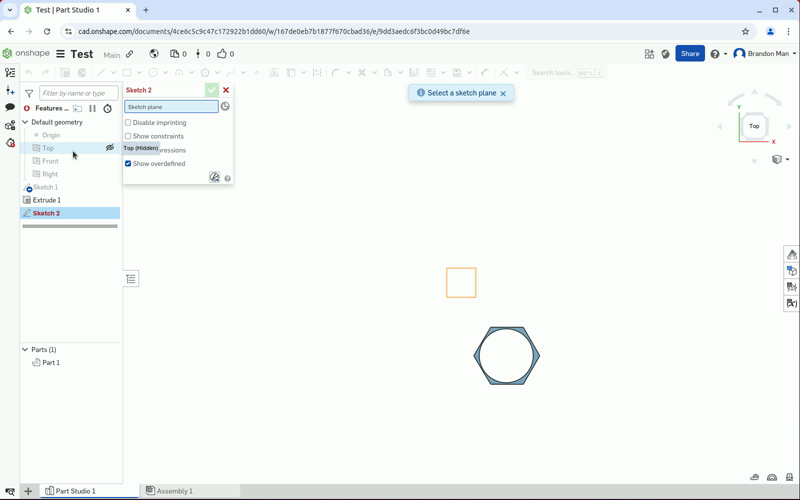
click(73, 150)
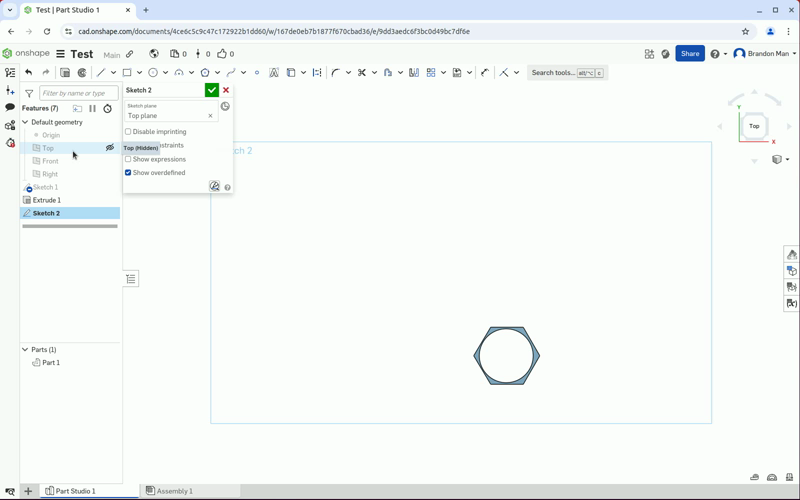
mouse_move(73, 352)
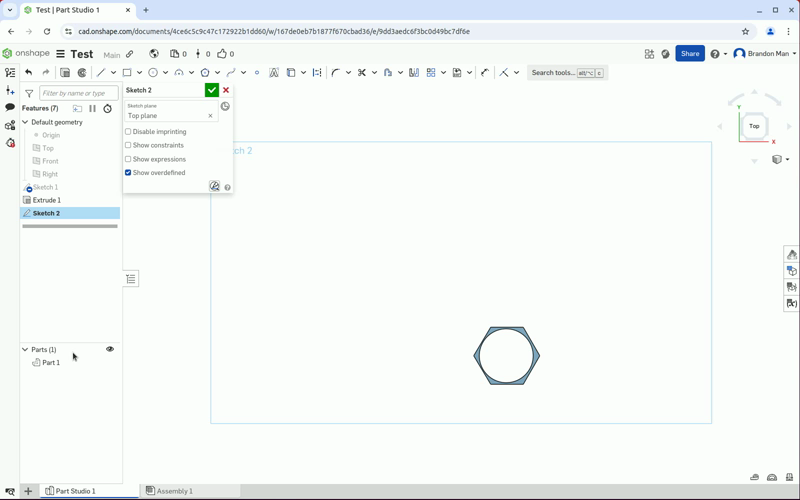
key(y)
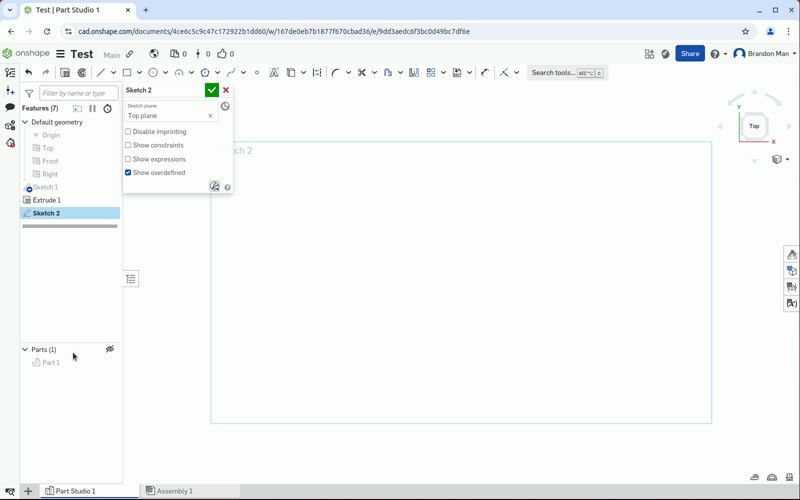
key(l)
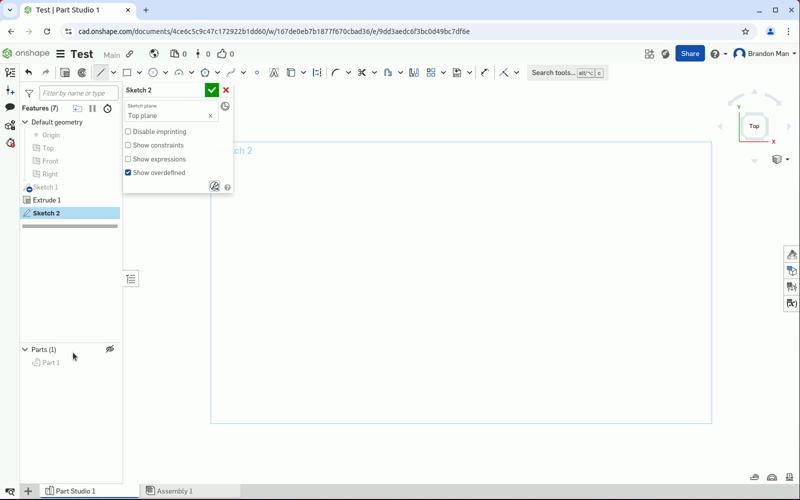
key_down(shift)
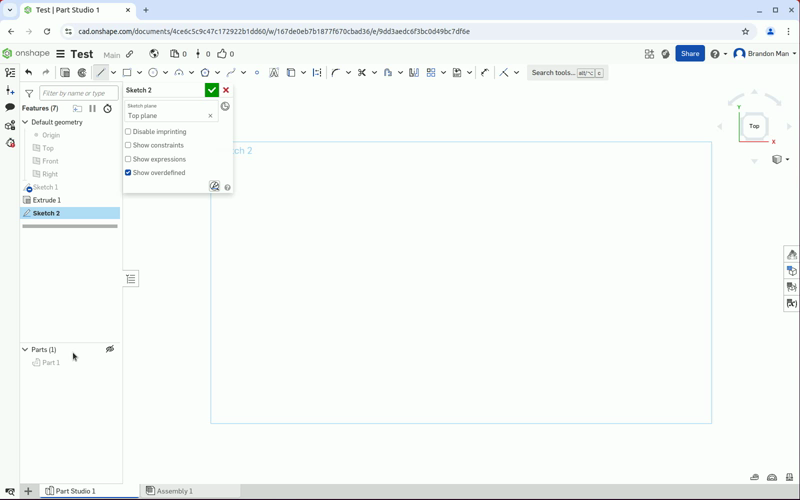
mouse_move(417, 395)
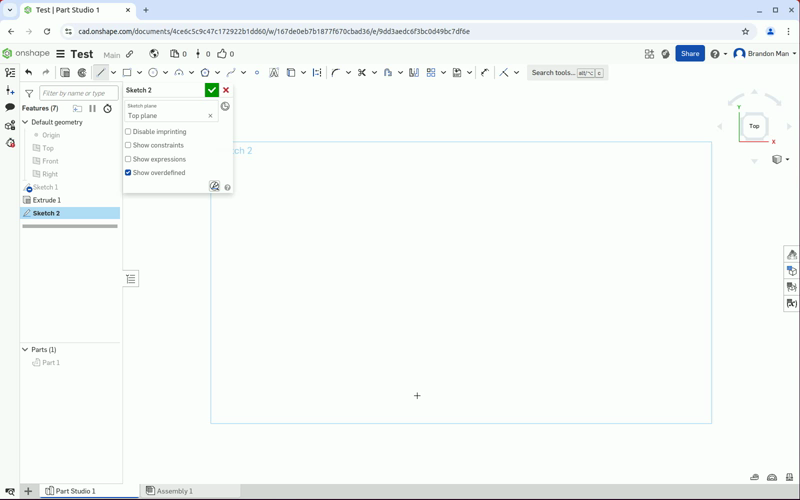
click(417, 395)
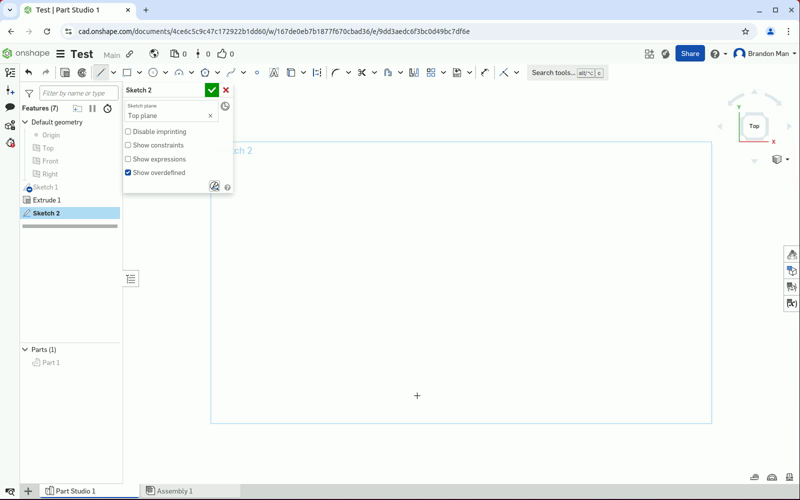
key_up(shift)
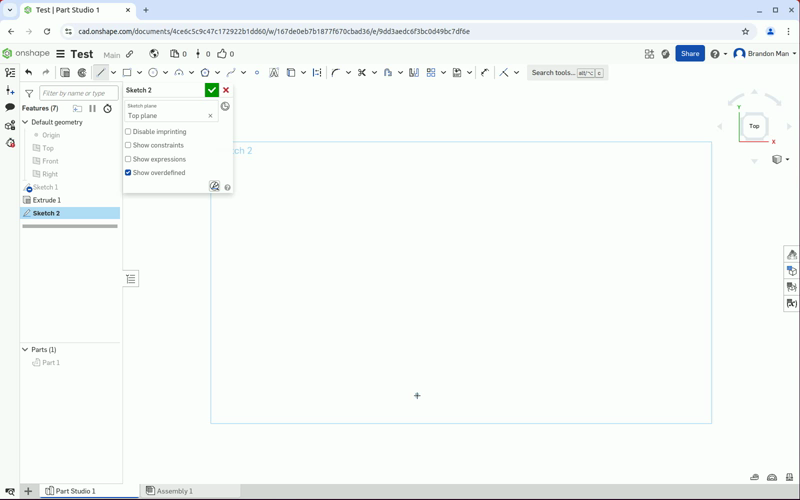
key_down(shift)
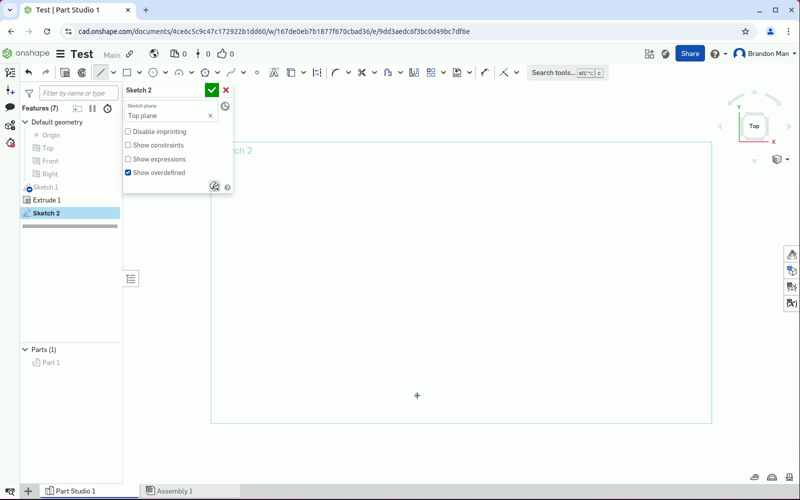
mouse_move(552, 395)
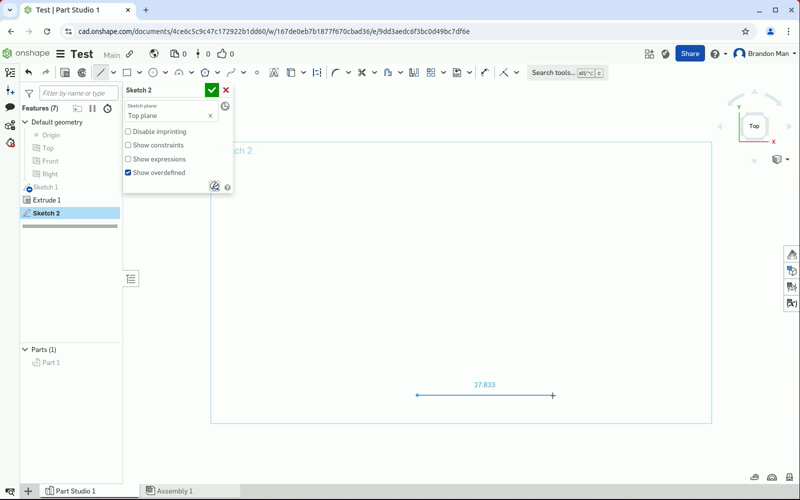
click(552, 395)
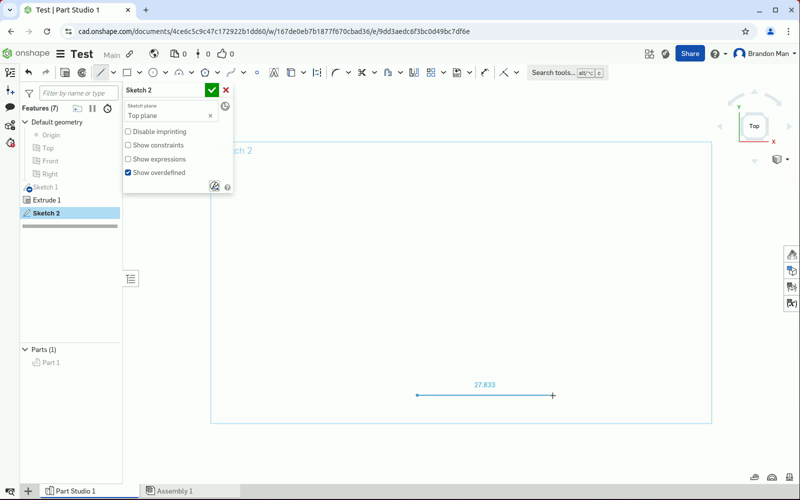
key_up(shift)
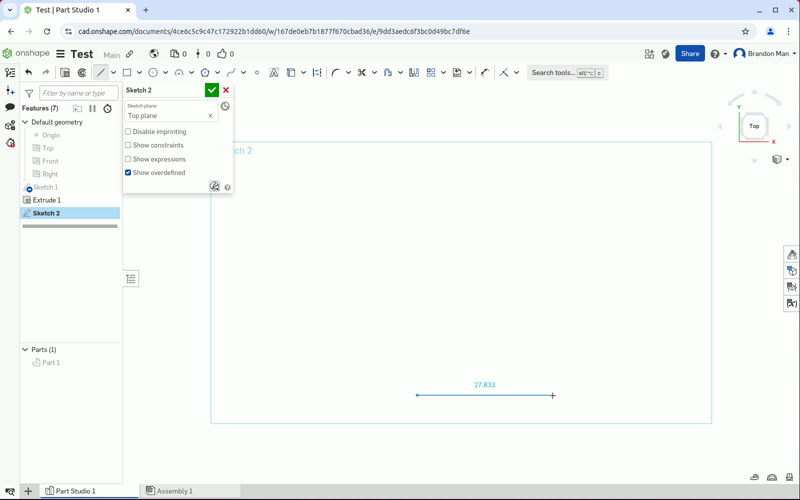
key_down(shift)
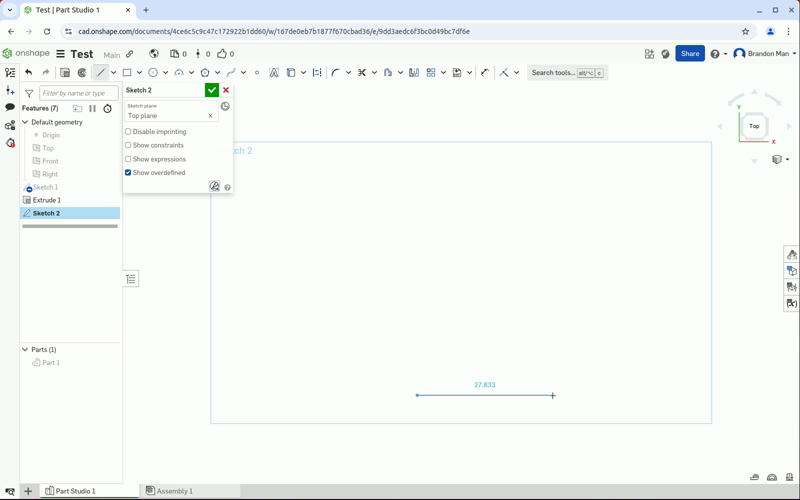
mouse_move(552, 245)
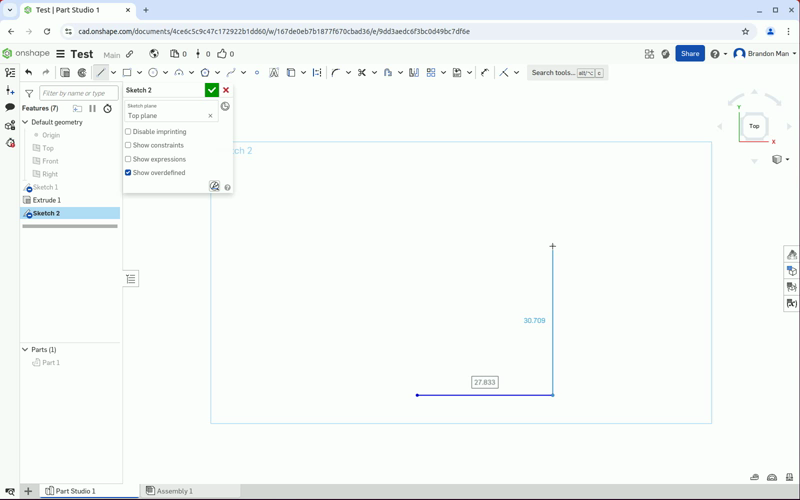
click(552, 245)
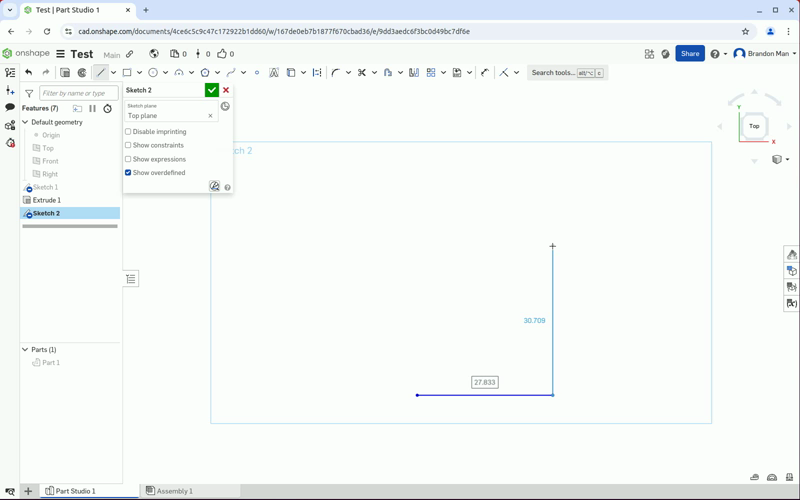
key_up(shift)
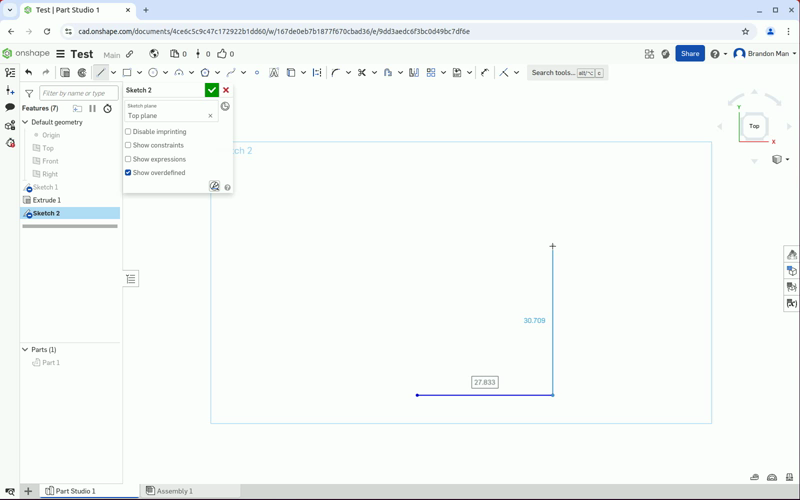
key_down(shift)
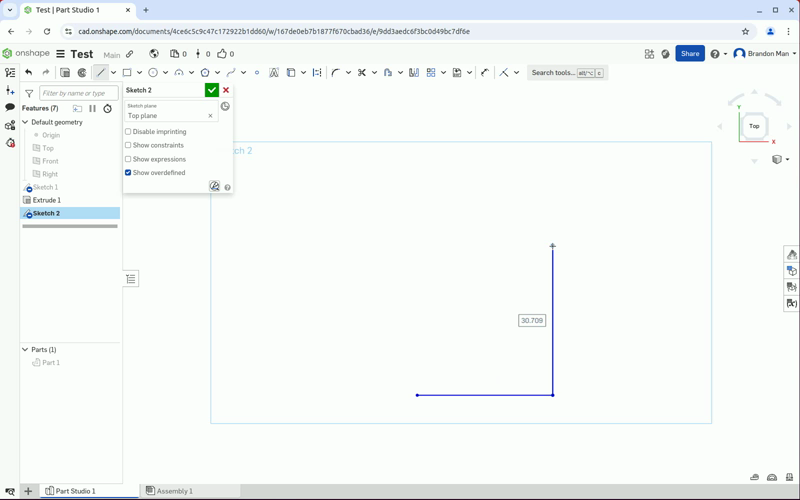
mouse_move(417, 245)
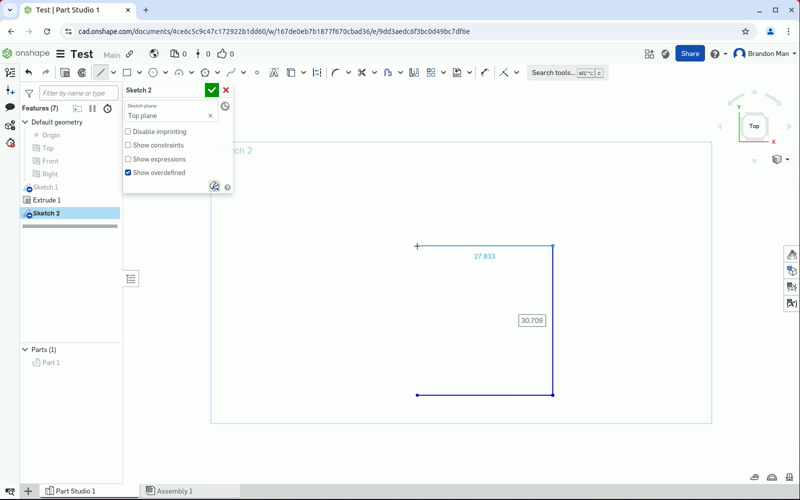
click(417, 245)
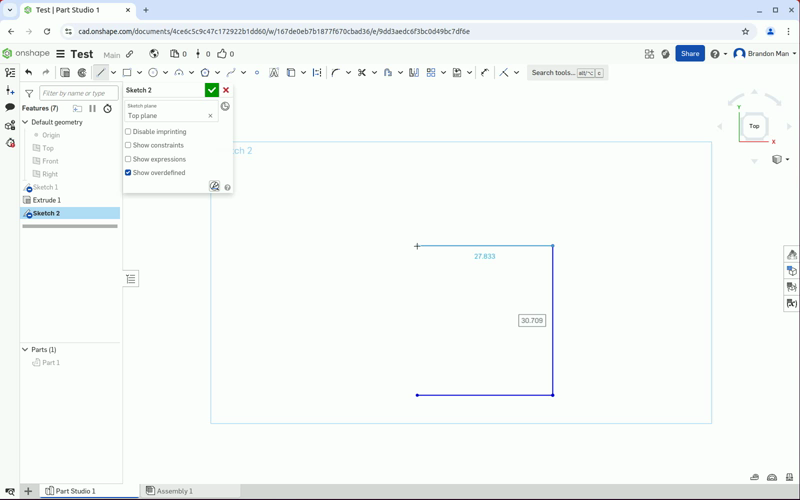
key_up(shift)
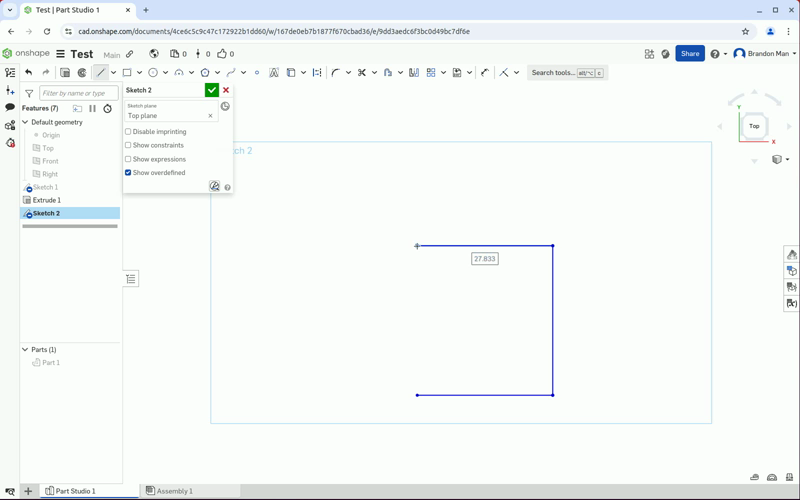
key_down(shift)
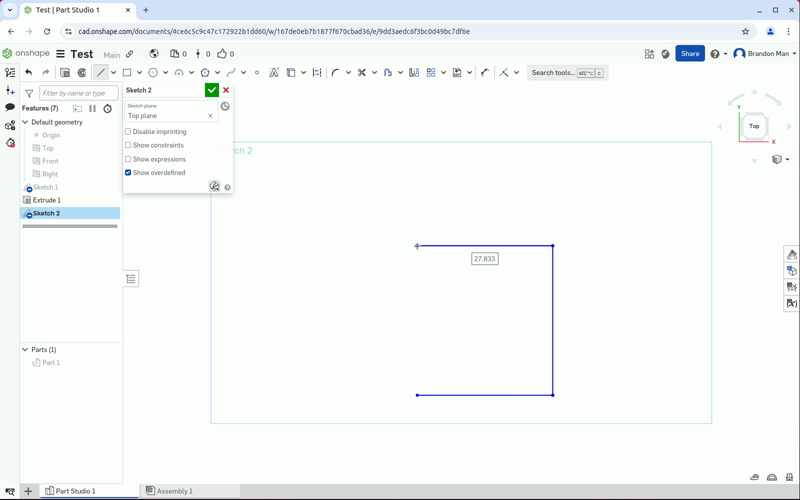
mouse_move(417, 395)
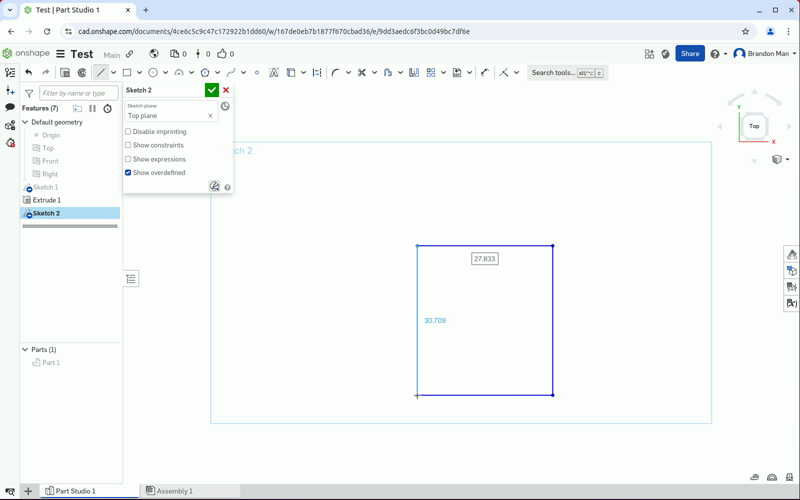
key_up(shift)
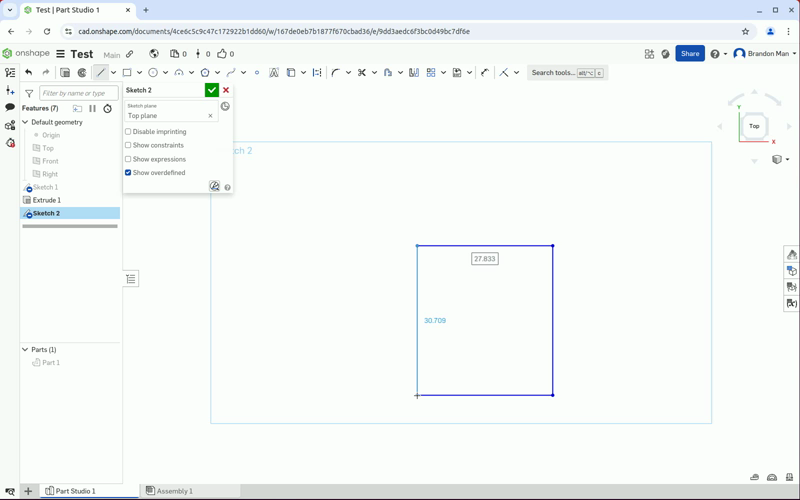
click(417, 395)
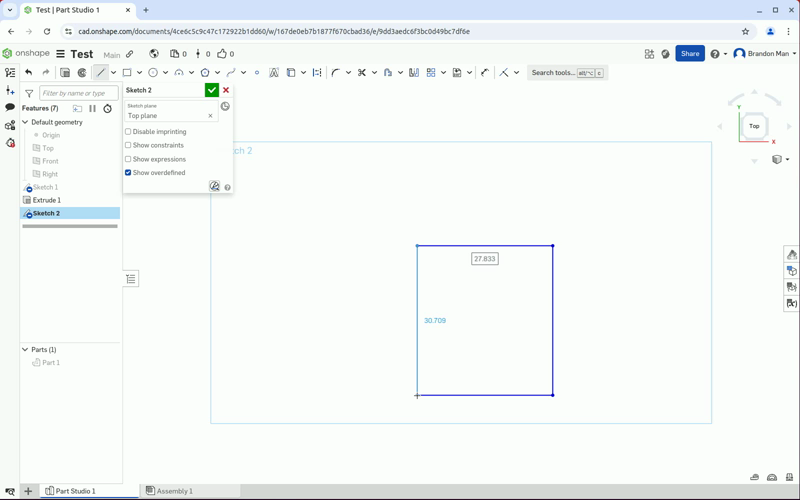
key(esc)
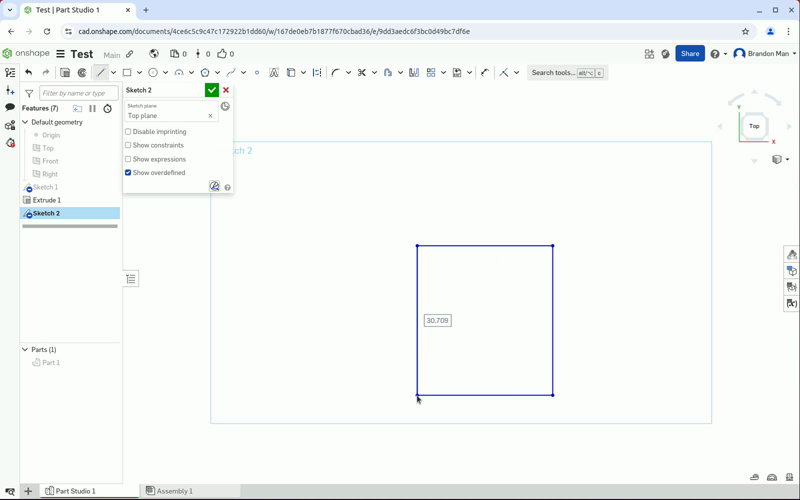
key(c)
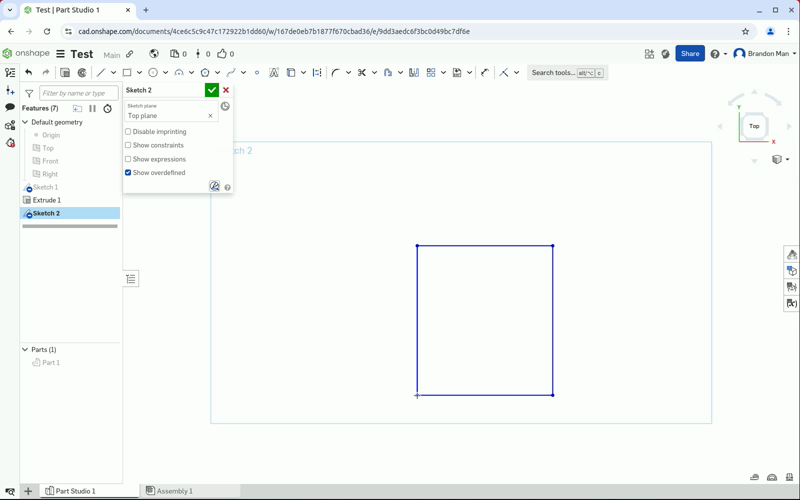
key_down(shift)
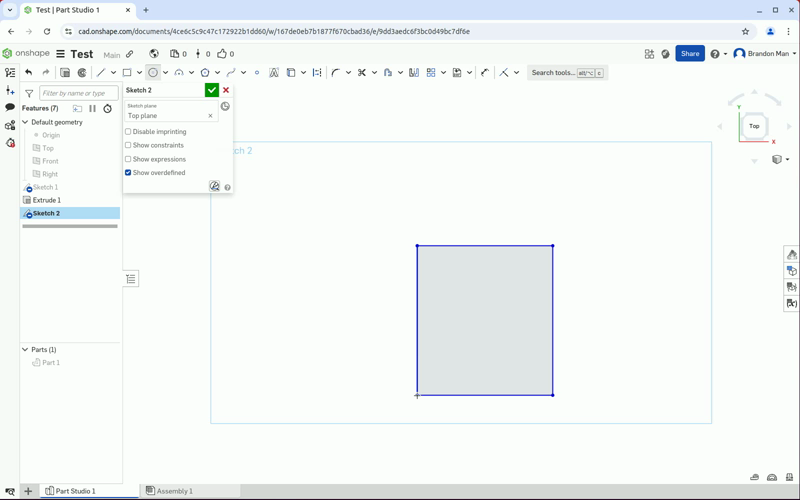
mouse_move(459, 283)
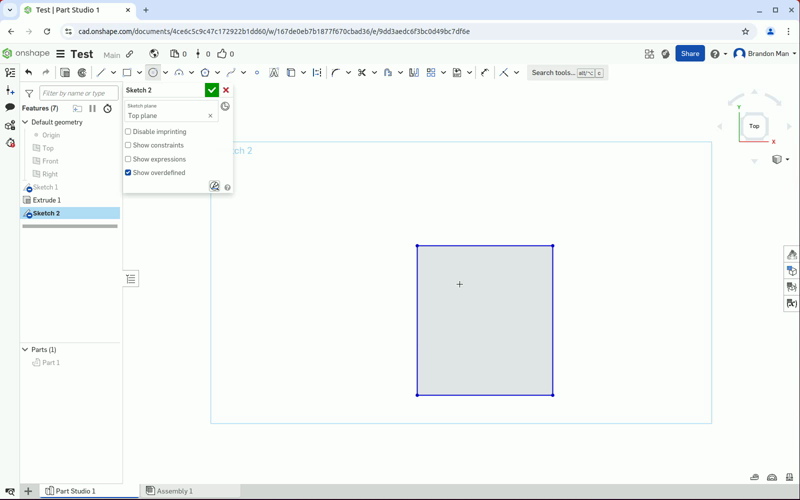
click(459, 283)
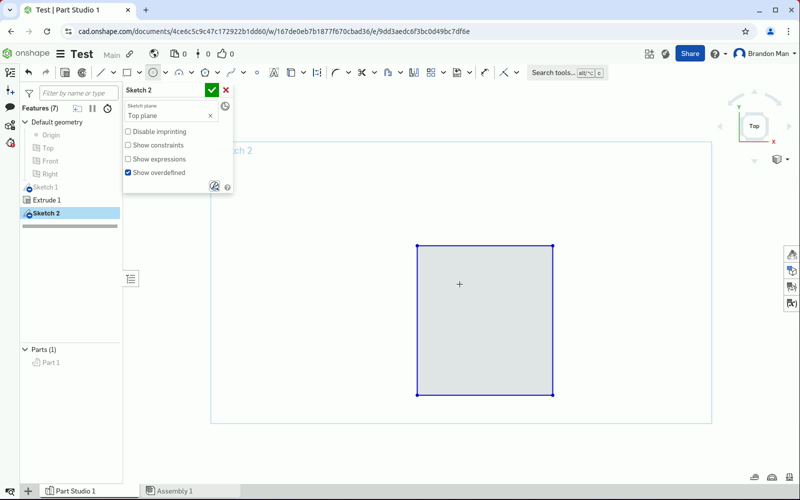
key_up(shift)
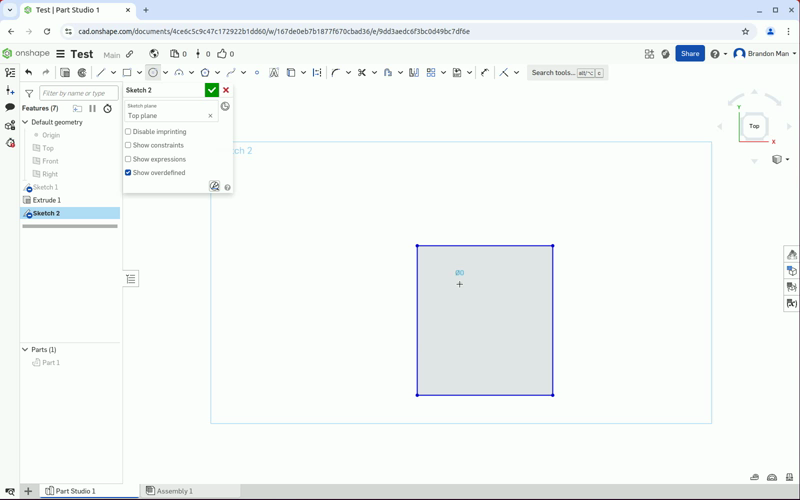
mouse_move(489, 283)
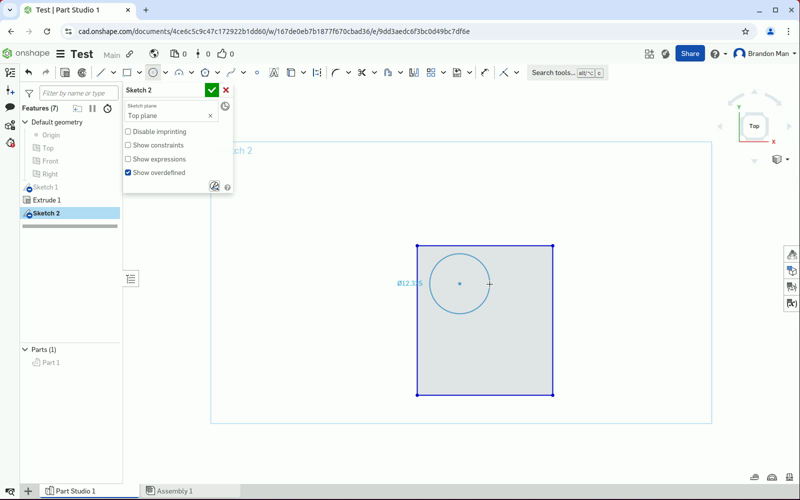
click(489, 283)
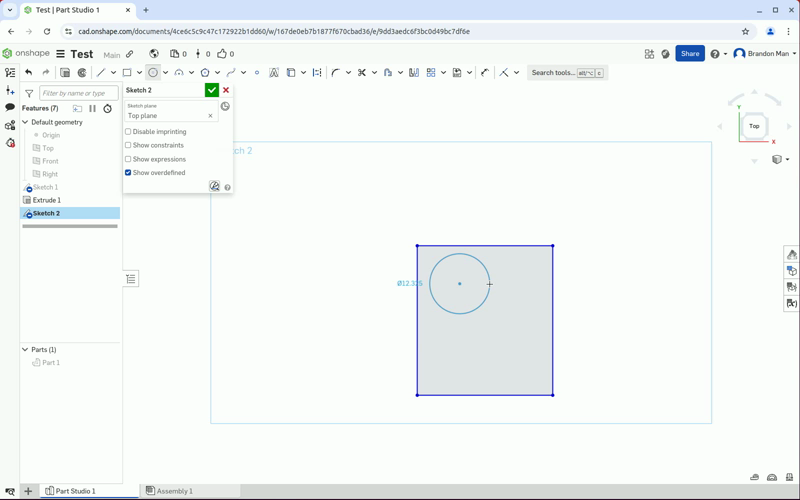
key(esc)
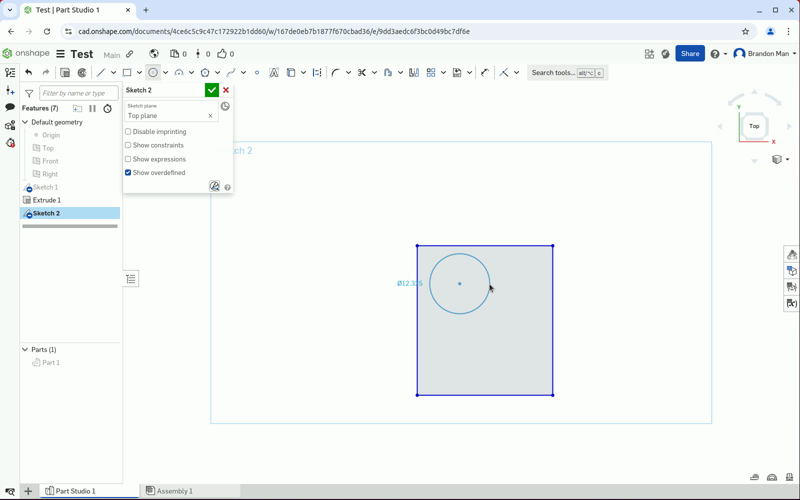
key(l)
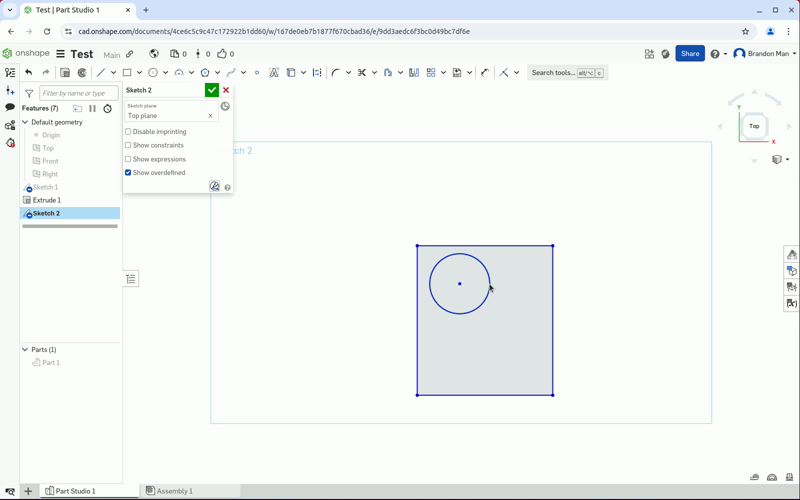
key_down(shift)
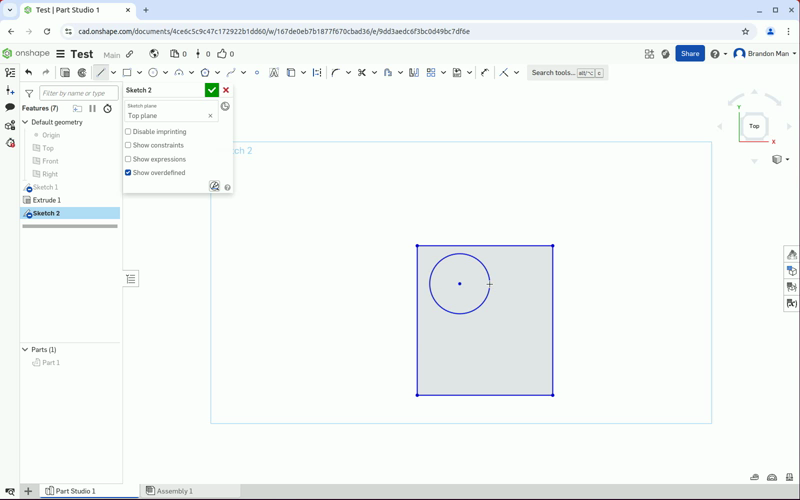
mouse_move(472, 356)
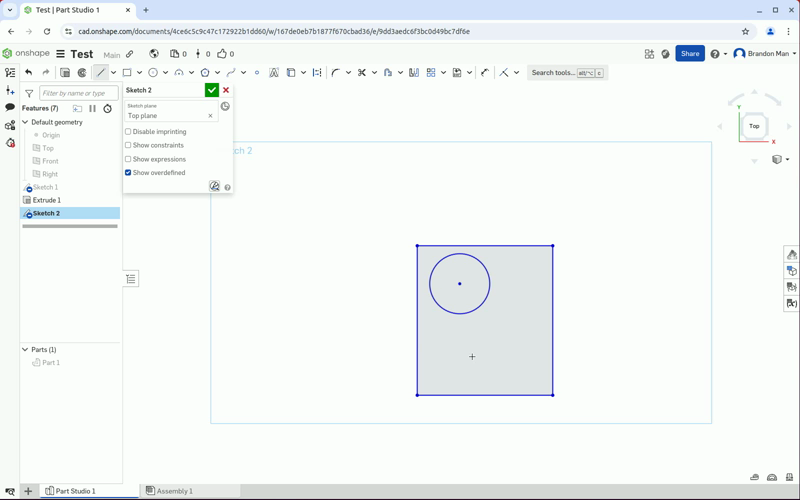
click(472, 356)
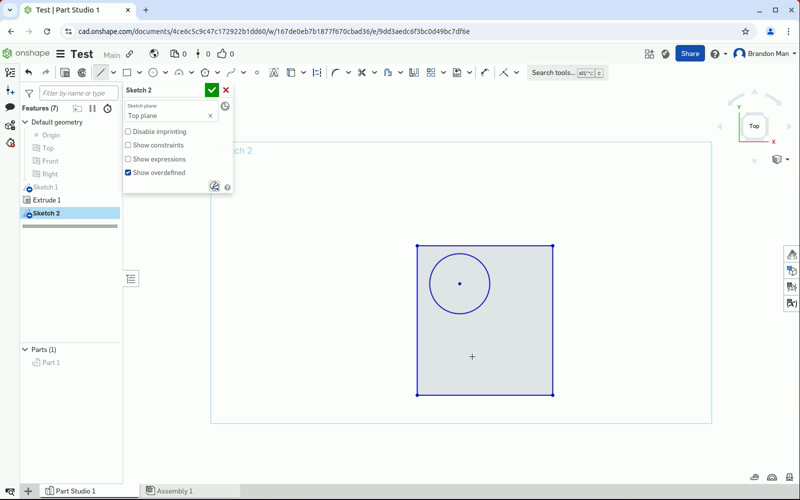
key_up(shift)
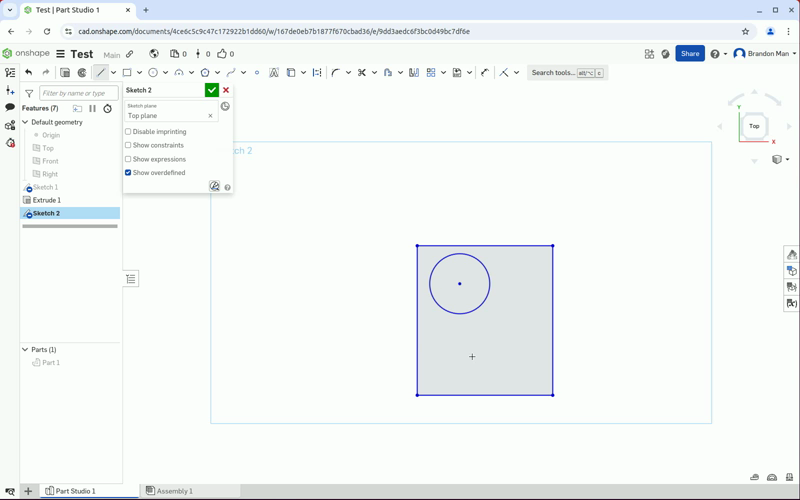
key_down(shift)
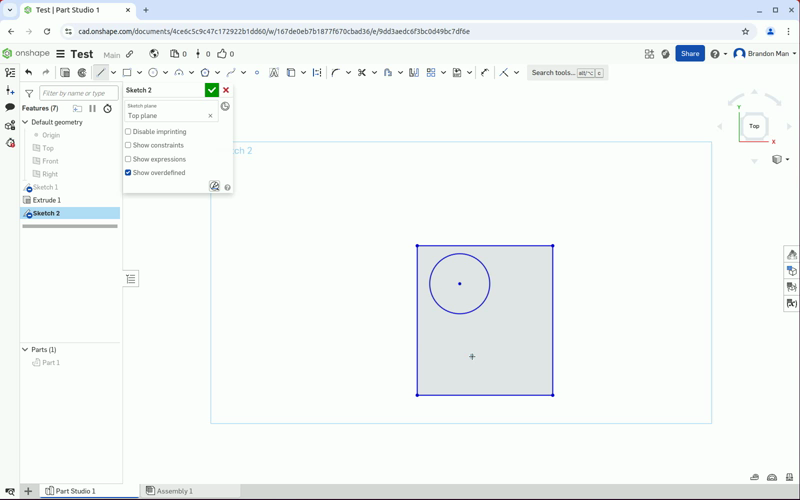
mouse_move(502, 356)
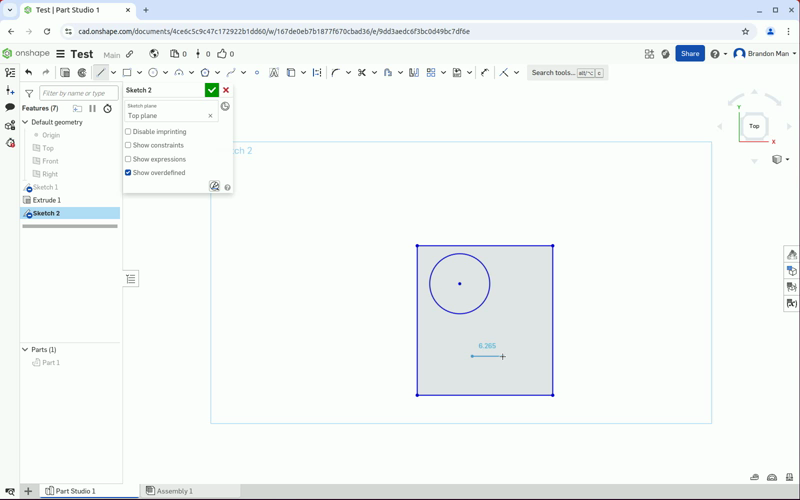
mouse_move(488, 384)
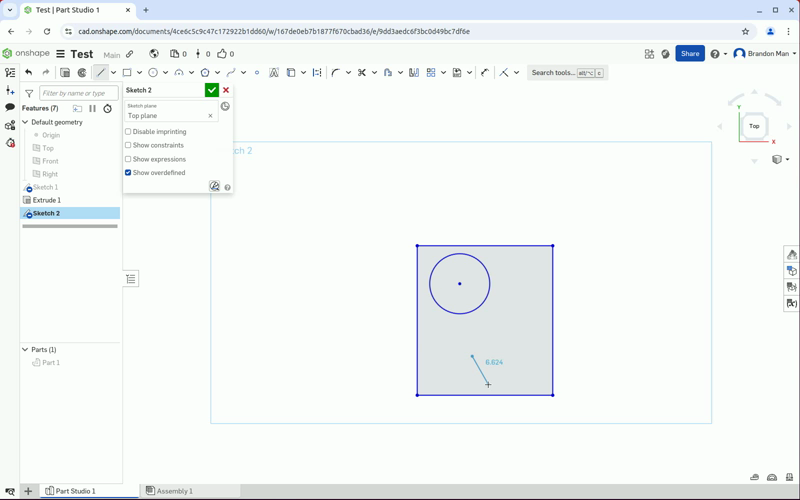
click(488, 384)
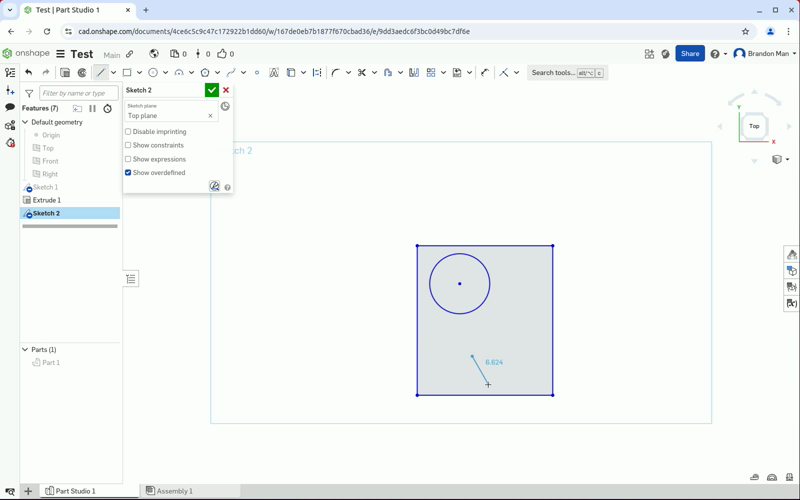
key_up(shift)
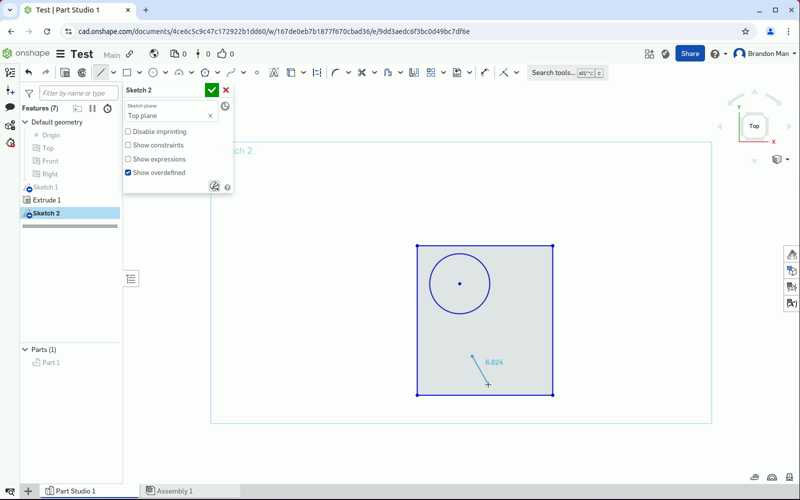
key_down(shift)
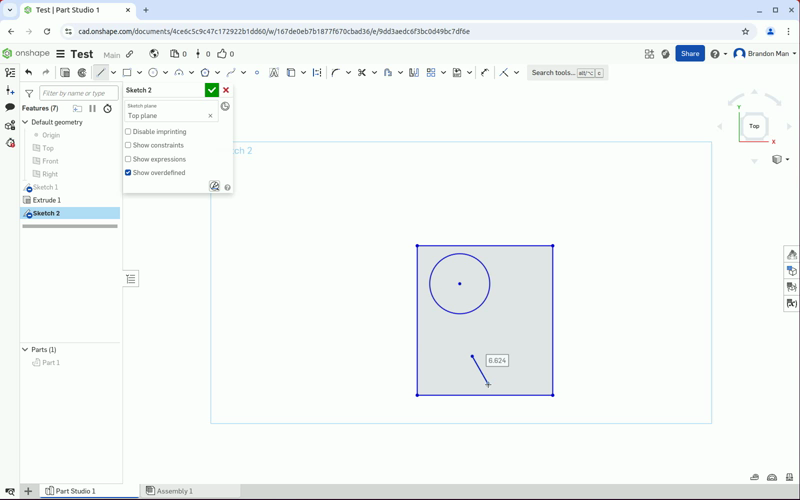
mouse_move(518, 384)
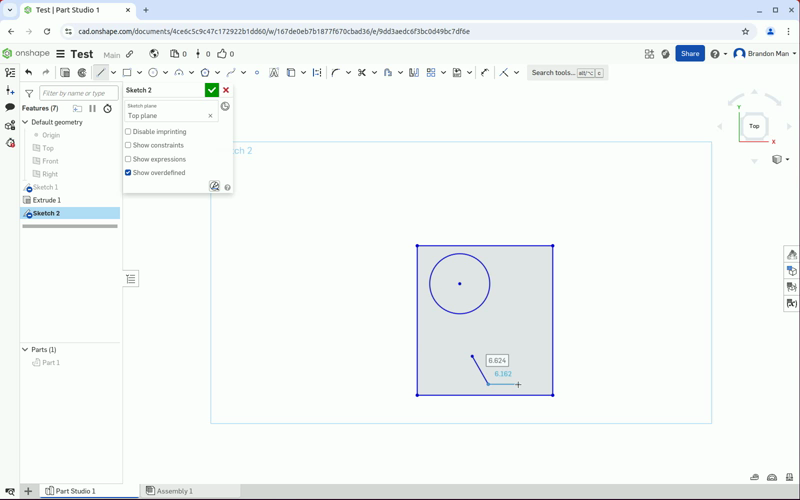
mouse_move(521, 384)
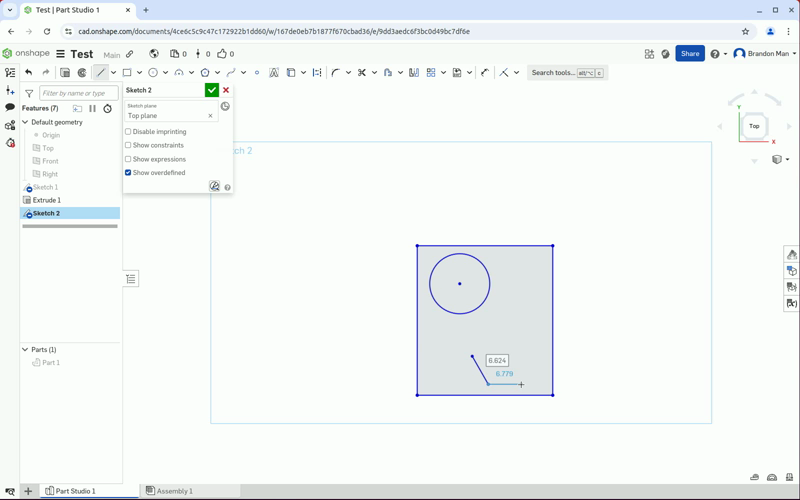
click(521, 384)
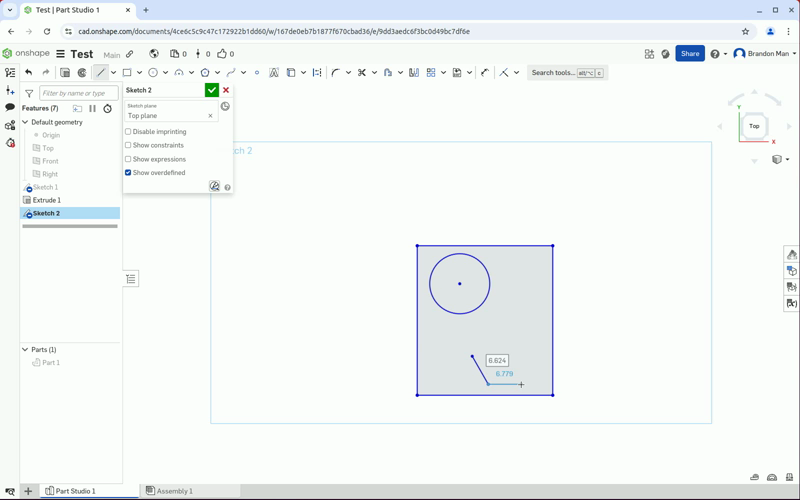
key_up(shift)
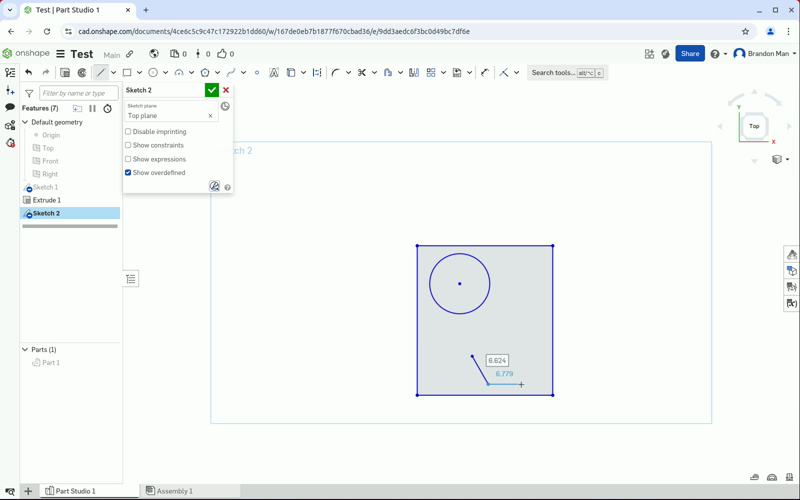
key_down(shift)
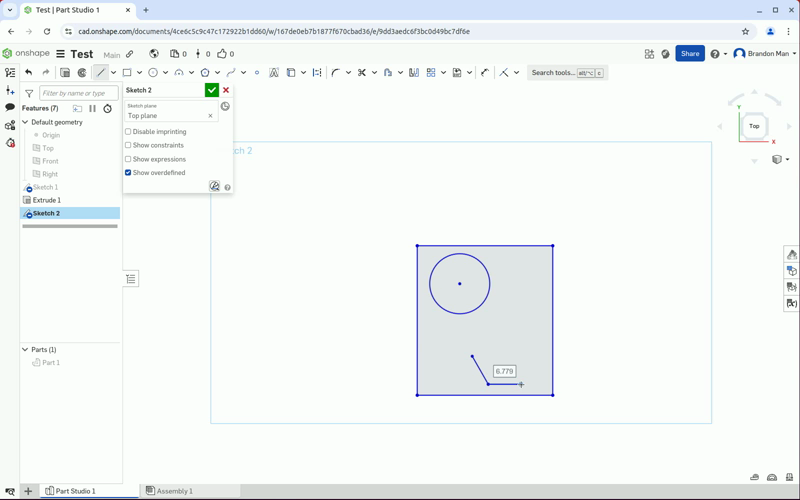
mouse_move(551, 384)
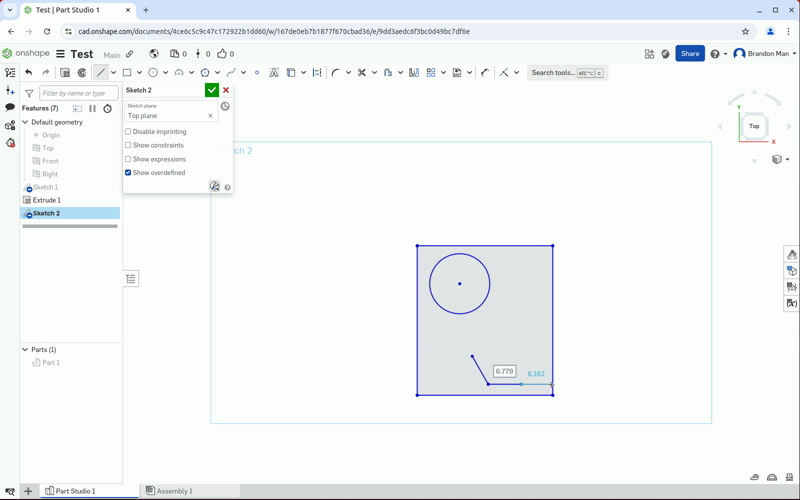
mouse_move(537, 356)
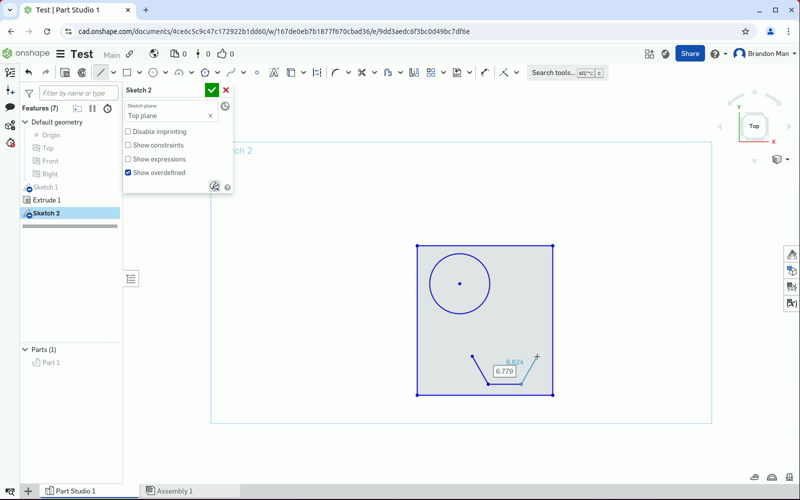
click(537, 356)
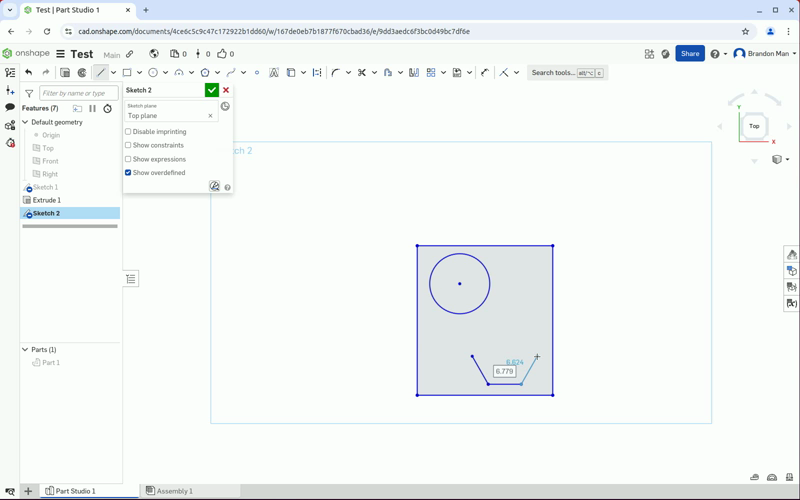
key_up(shift)
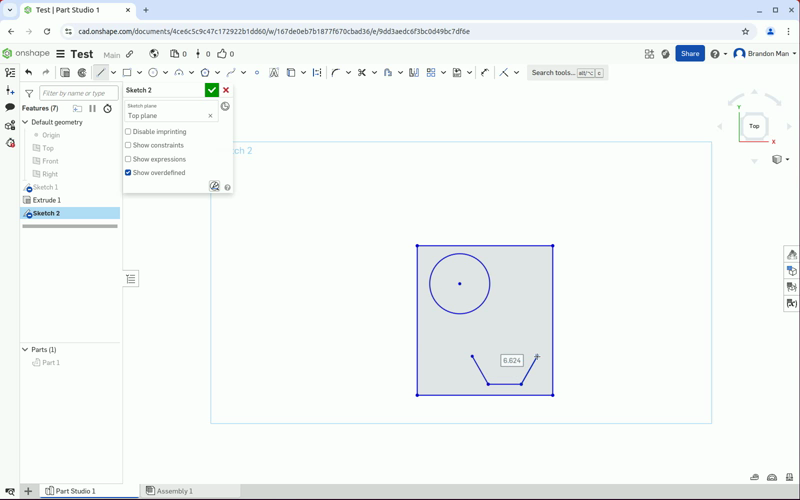
key_down(shift)
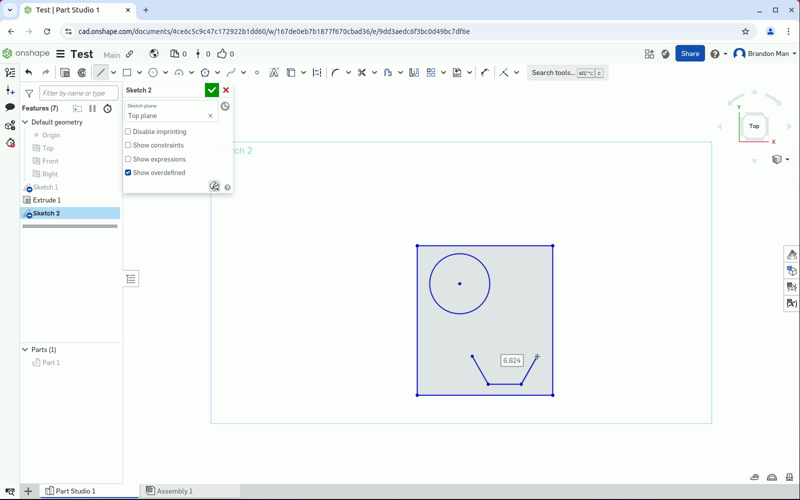
mouse_move(567, 356)
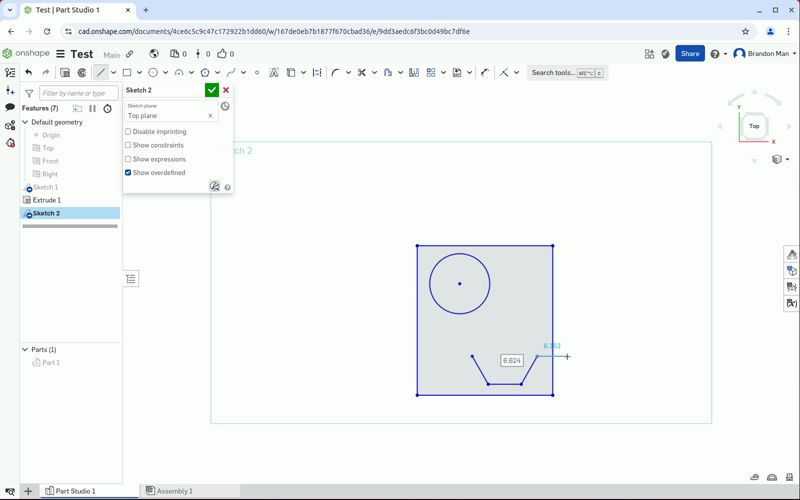
mouse_move(521, 327)
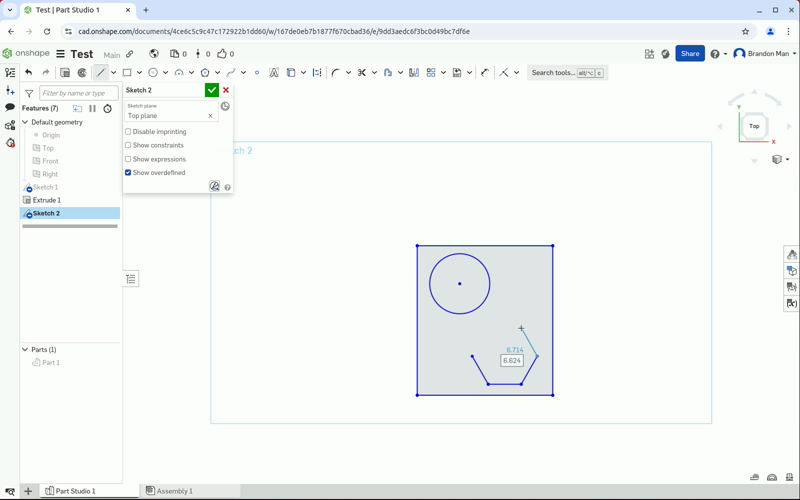
click(521, 327)
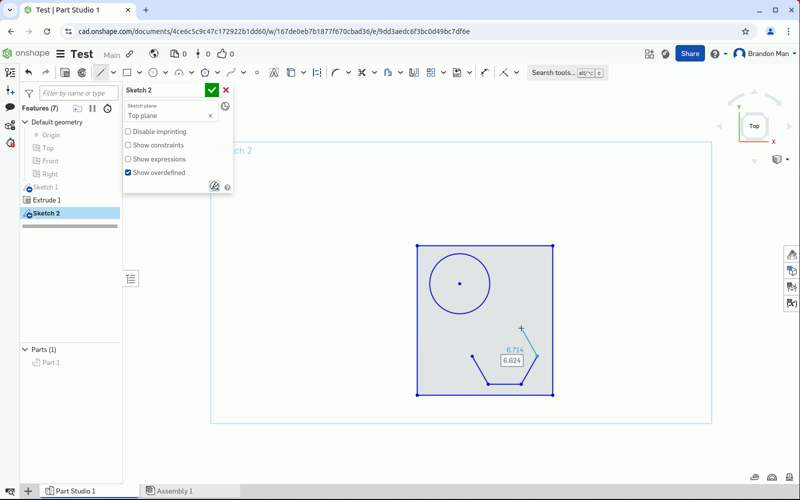
key_up(shift)
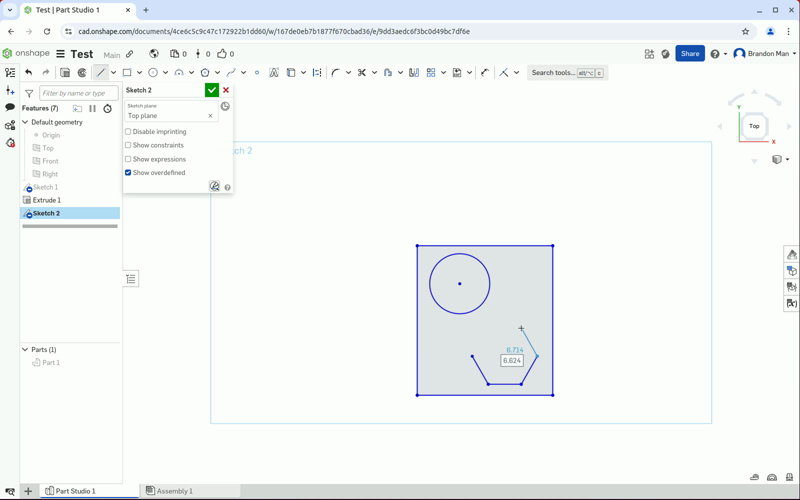
key_down(shift)
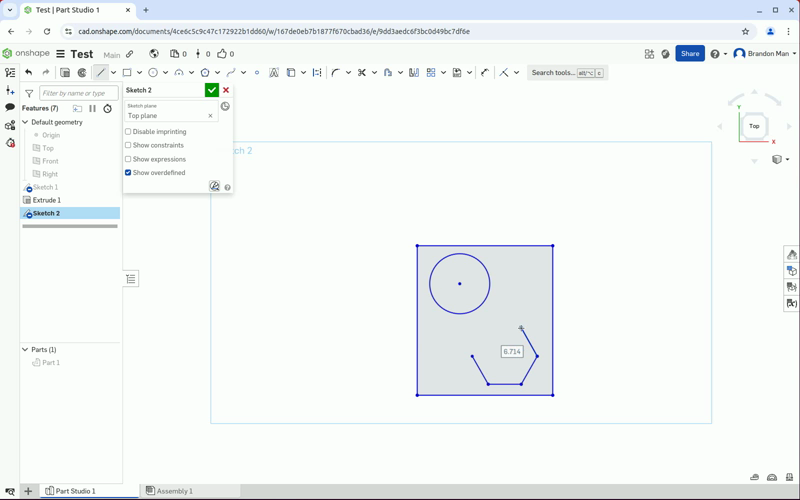
mouse_move(551, 327)
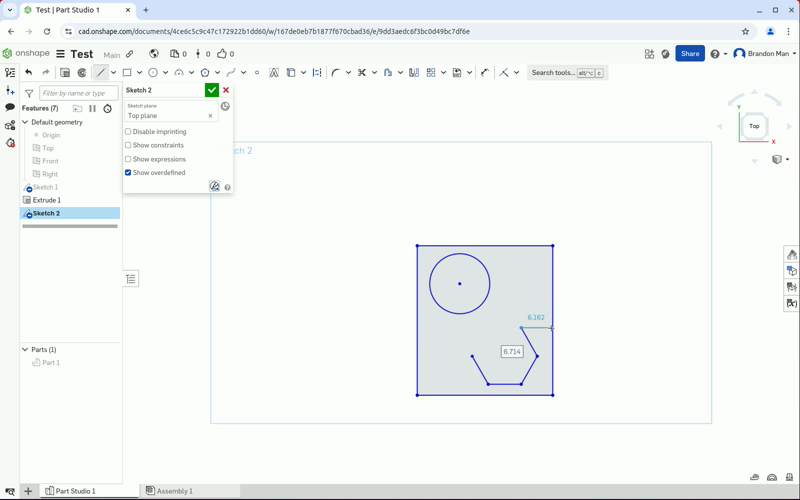
mouse_move(488, 327)
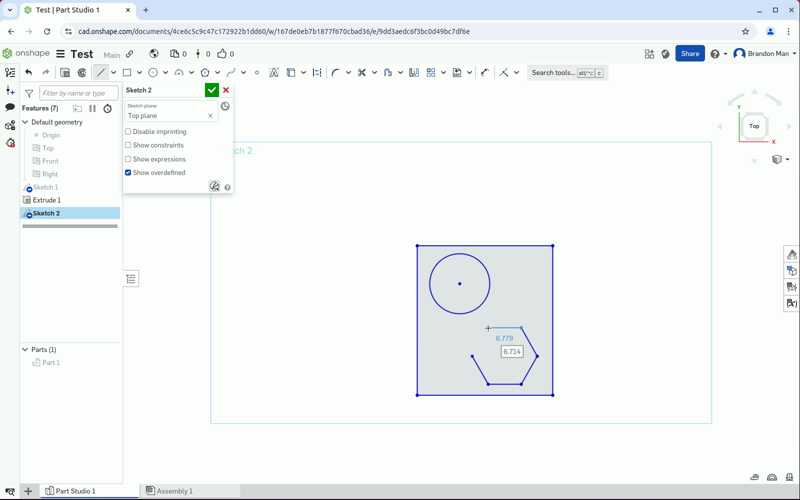
click(488, 327)
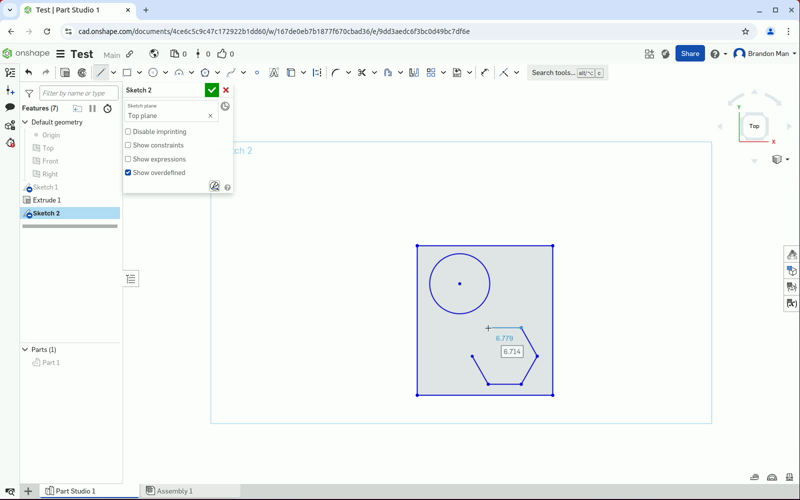
key_up(shift)
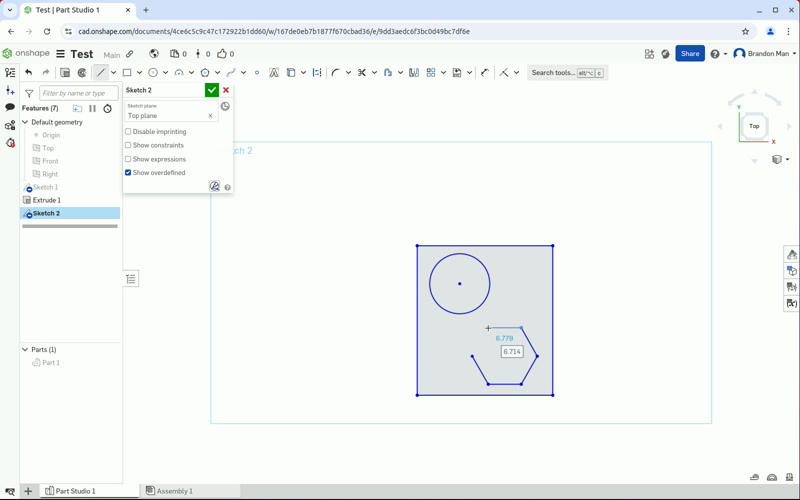
mouse_move(518, 327)
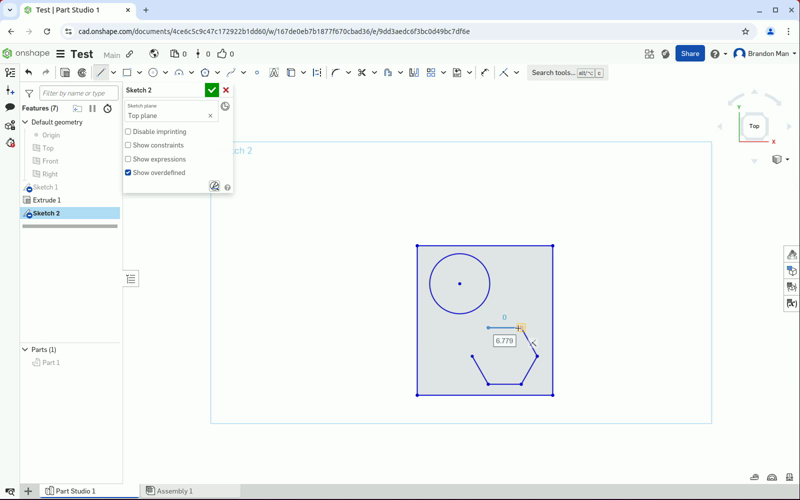
key_down(shift)
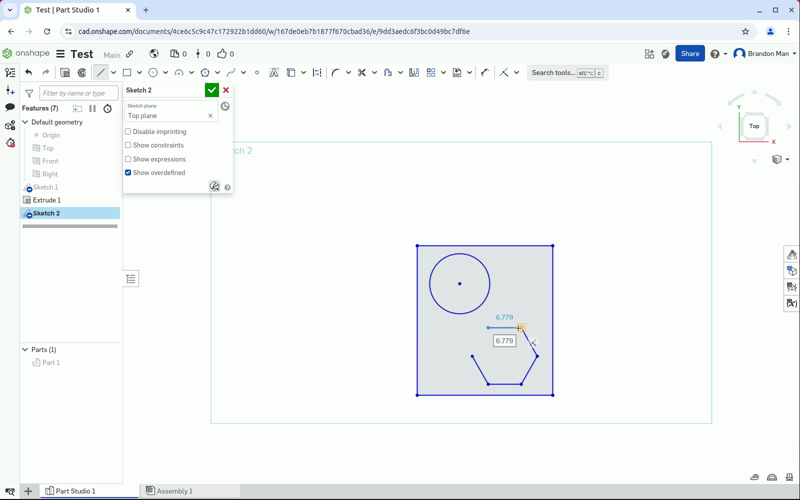
mouse_move(472, 356)
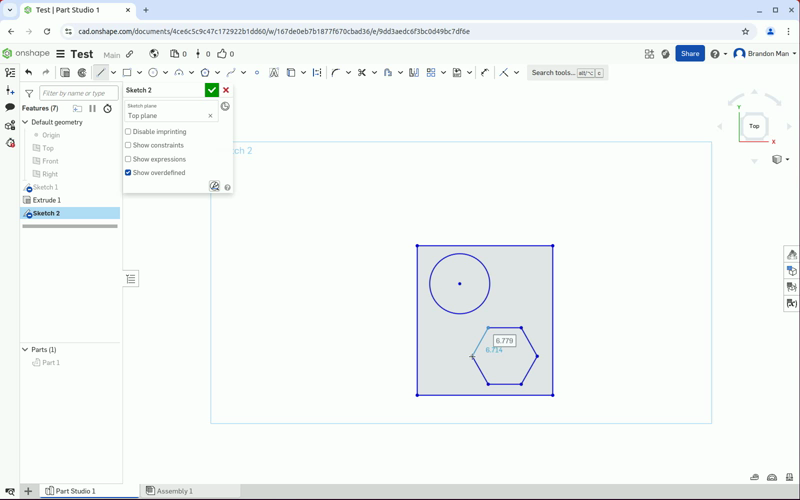
key_up(shift)
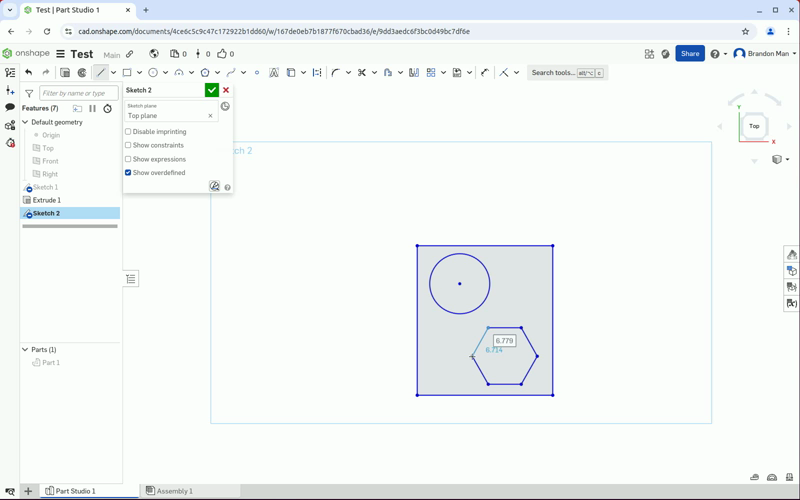
click(472, 356)
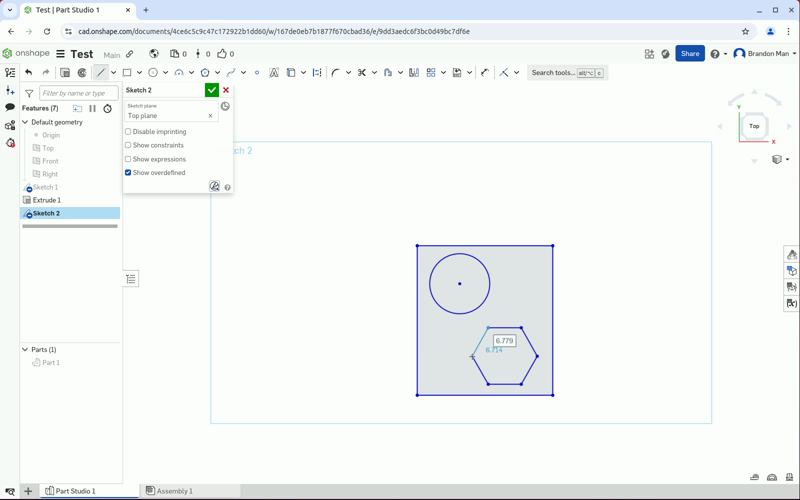
key(esc)
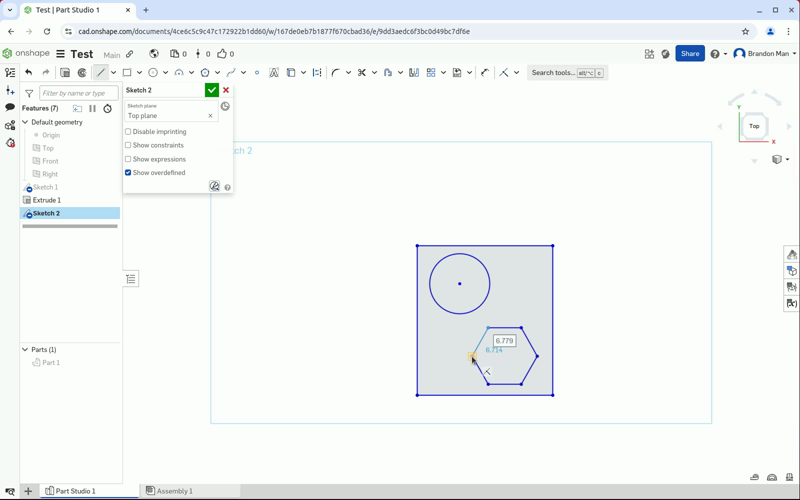
key(c)
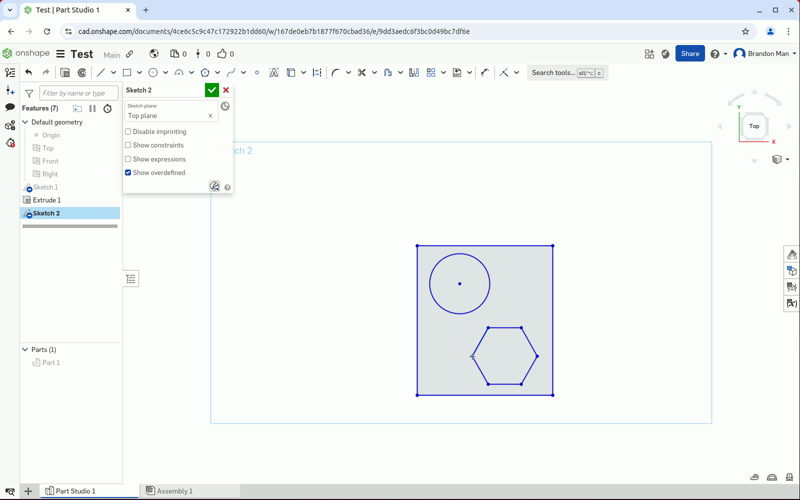
key_down(shift)
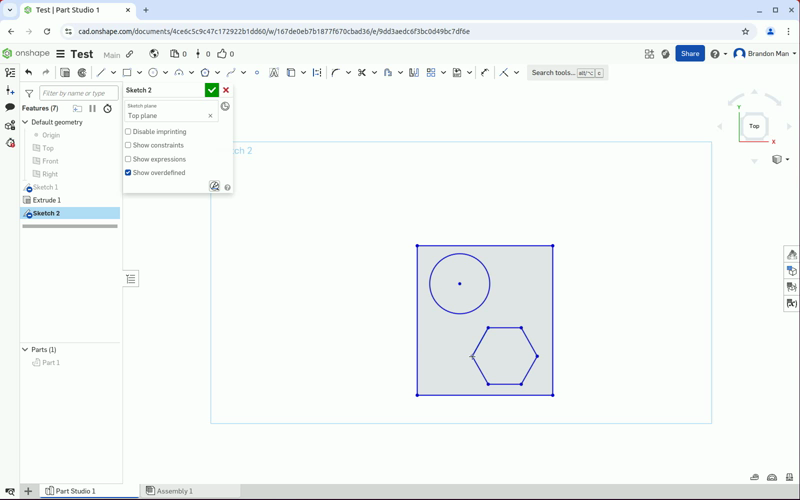
mouse_move(524, 283)
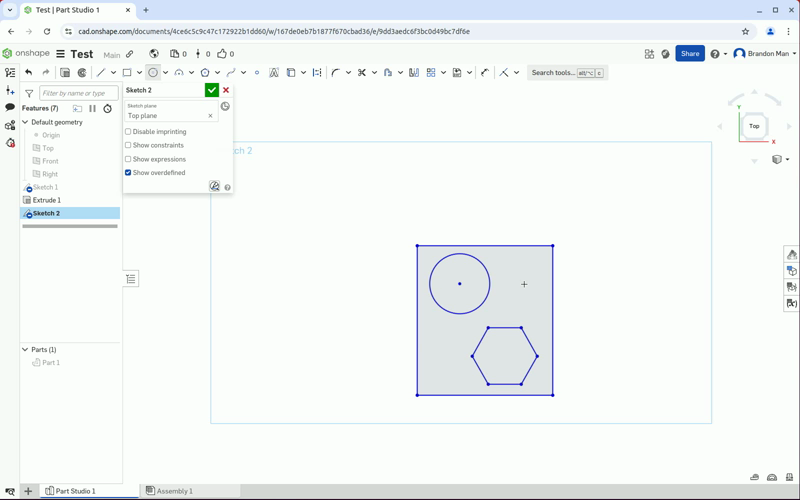
click(524, 283)
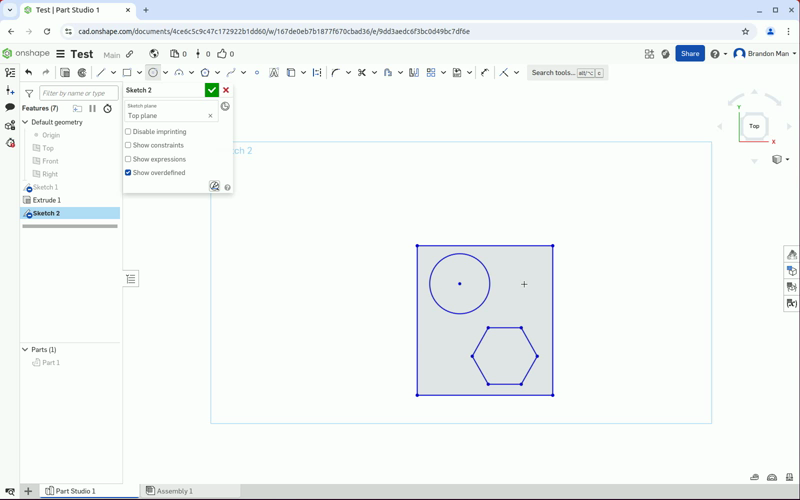
key_up(shift)
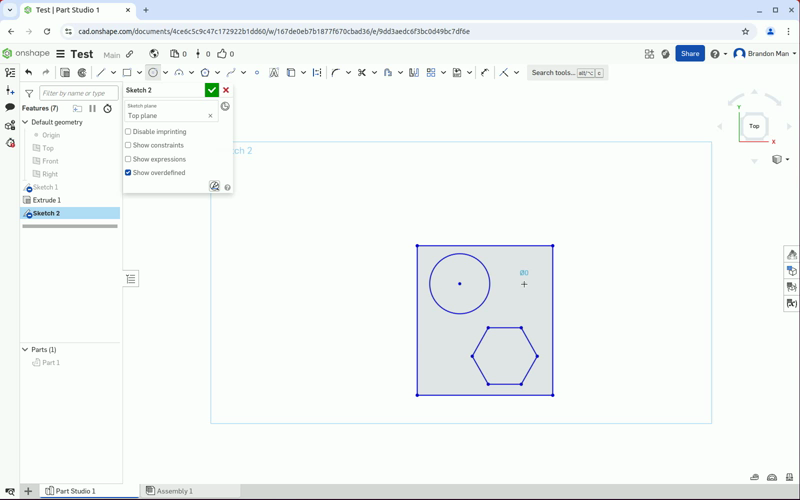
mouse_move(533, 283)
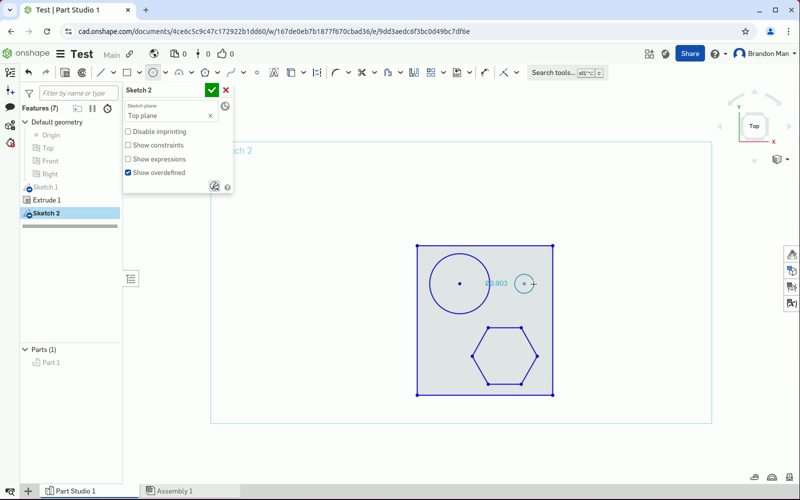
click(533, 283)
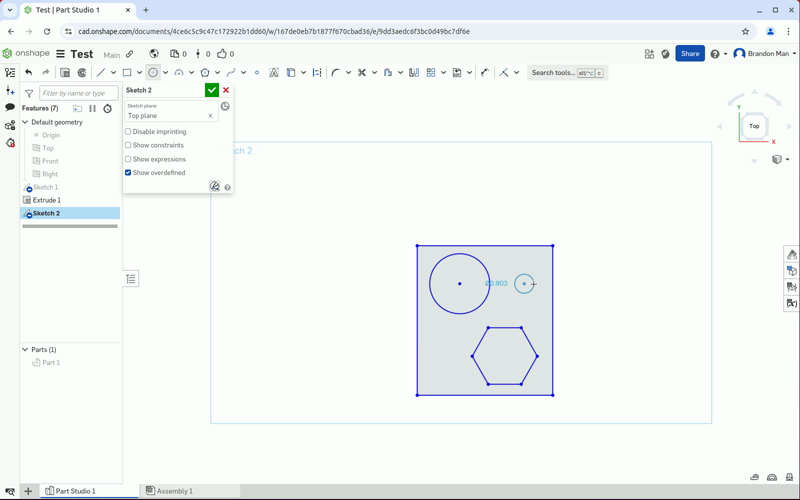
key(esc)
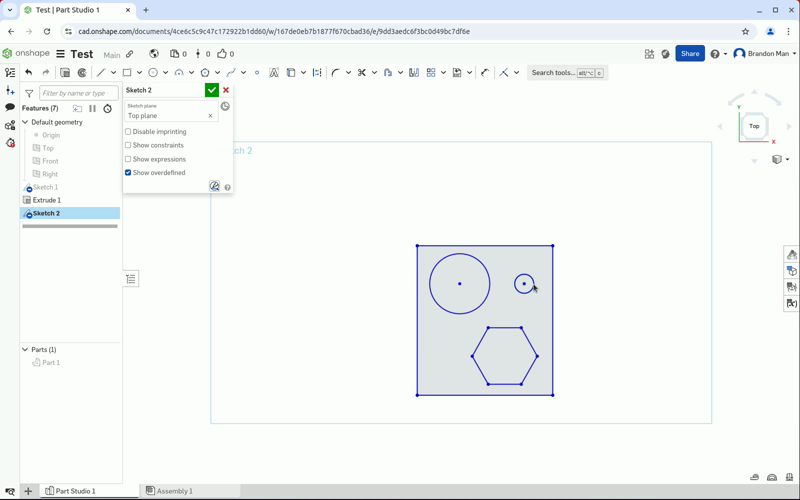
mouse_move(508, 310)
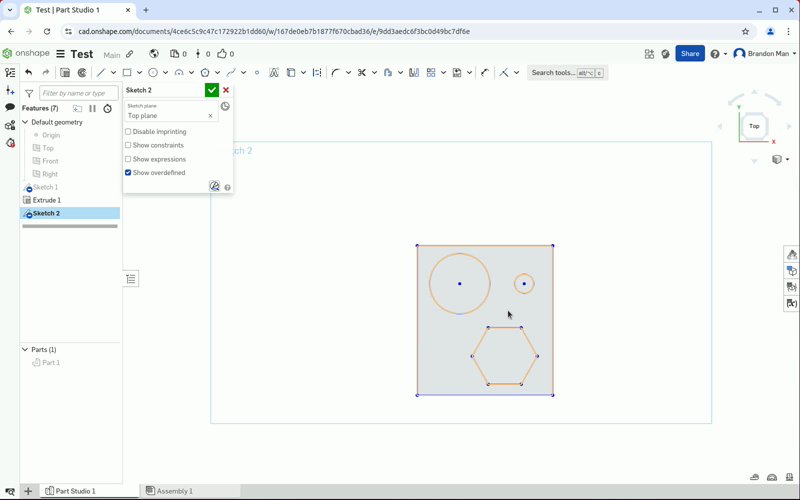
click(508, 310)
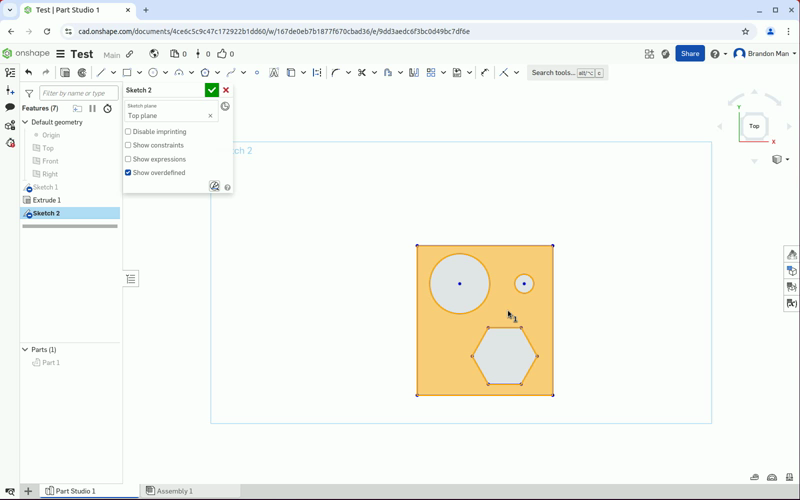
mouse_move(73, 352)
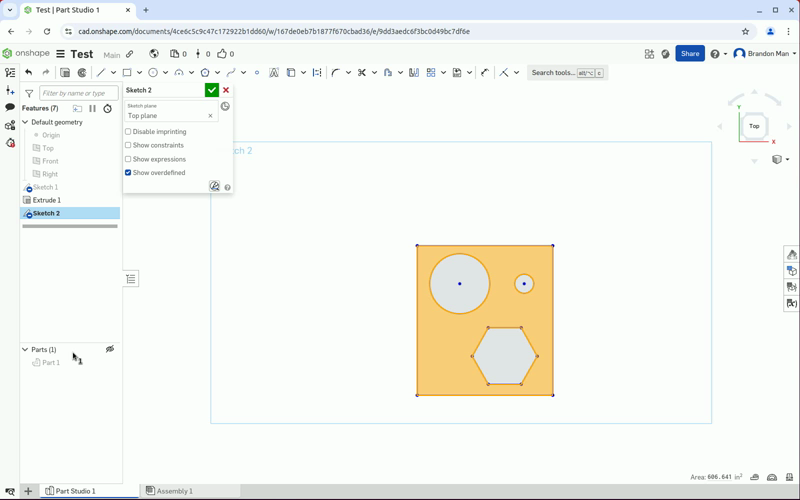
key(shift+y)
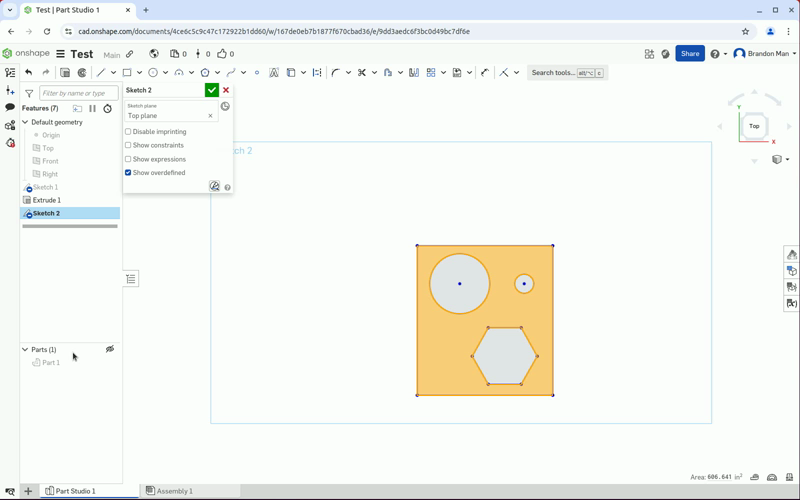
key(shift+e)
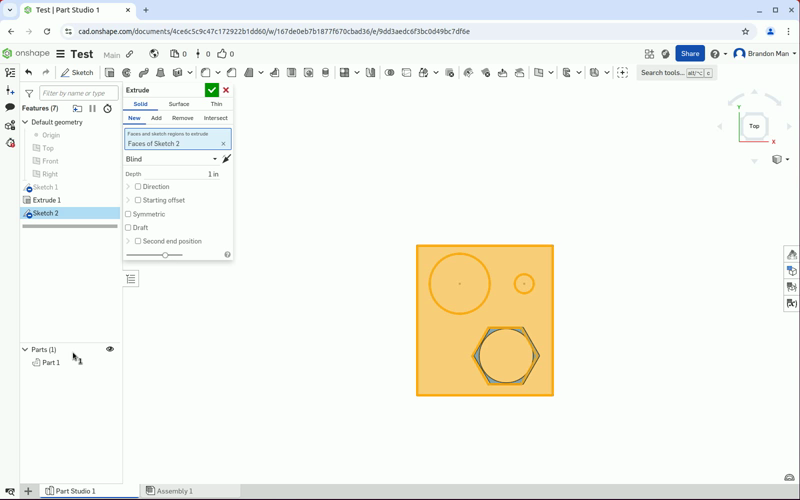
mouse_move(143, 106)
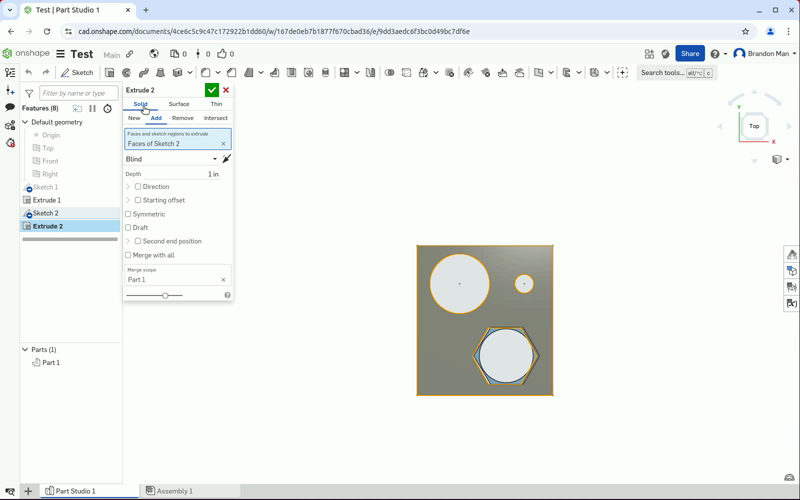
click(143, 106)
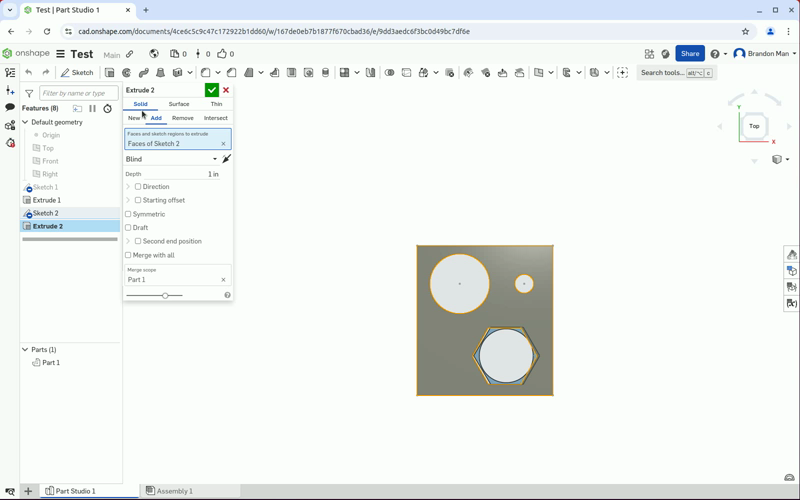
mouse_move(137, 120)
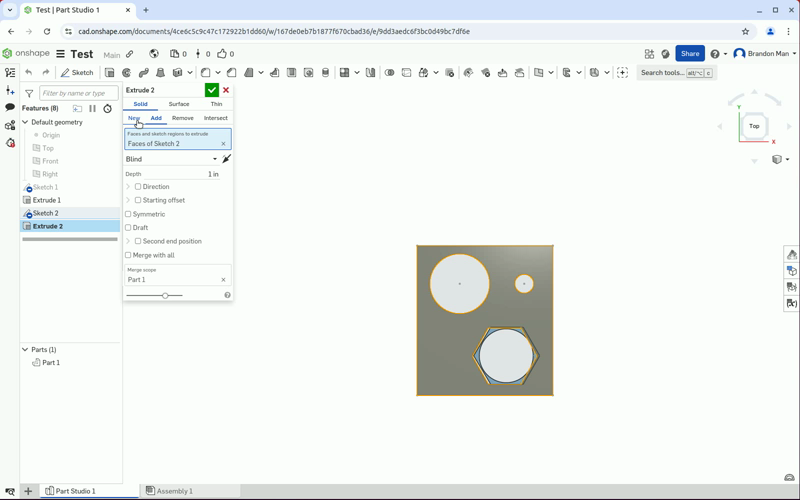
click(137, 120)
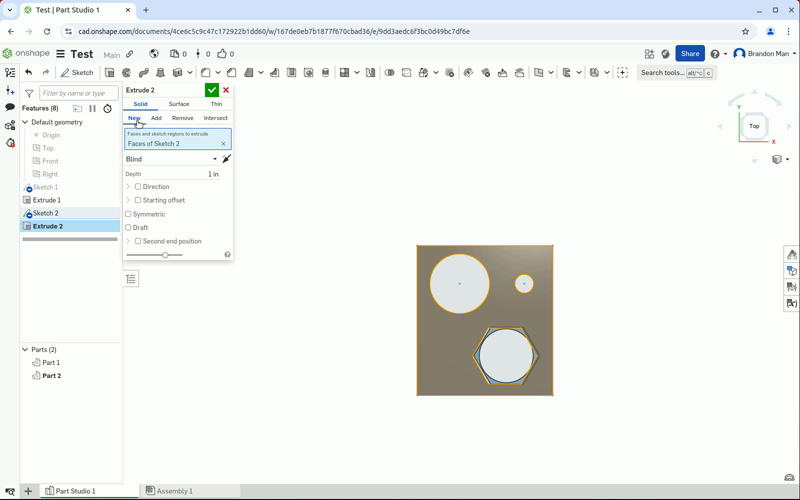
key(tab, 4)
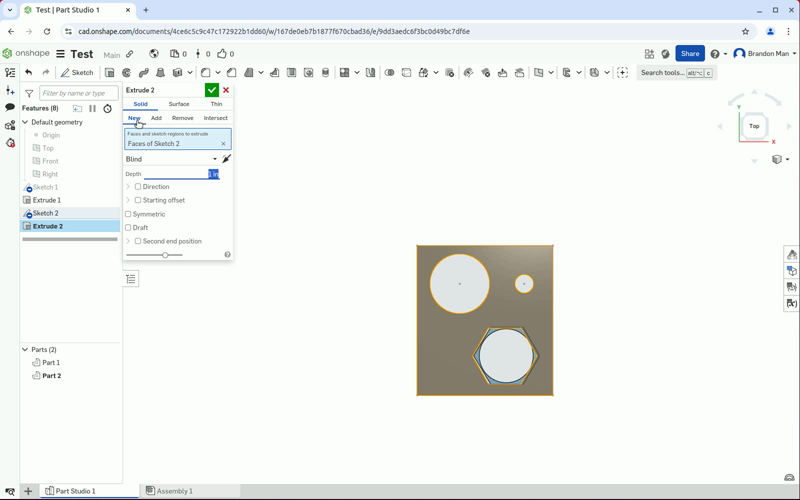
text(6.018)
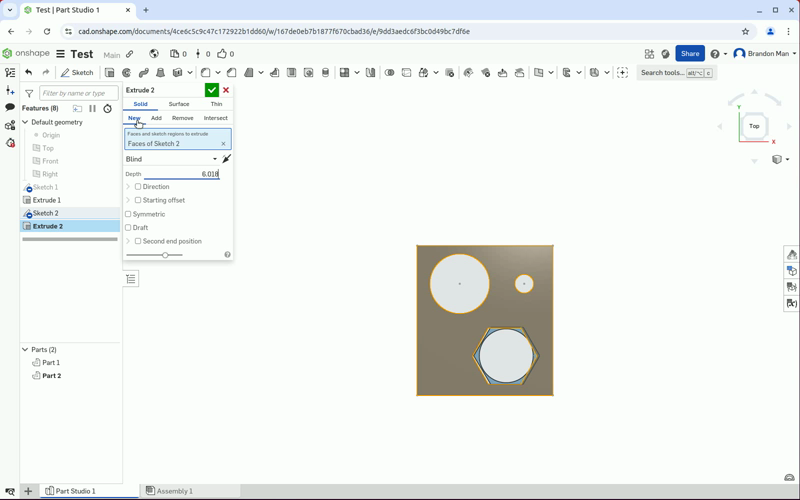
key(enter)
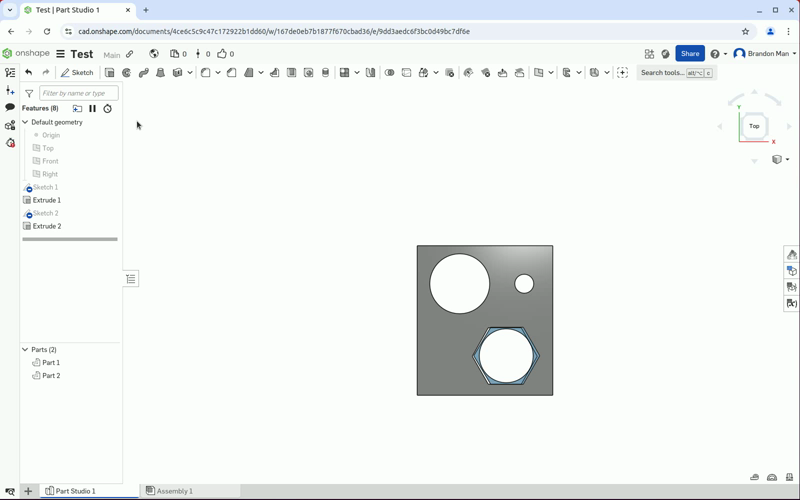
key(shift+h)
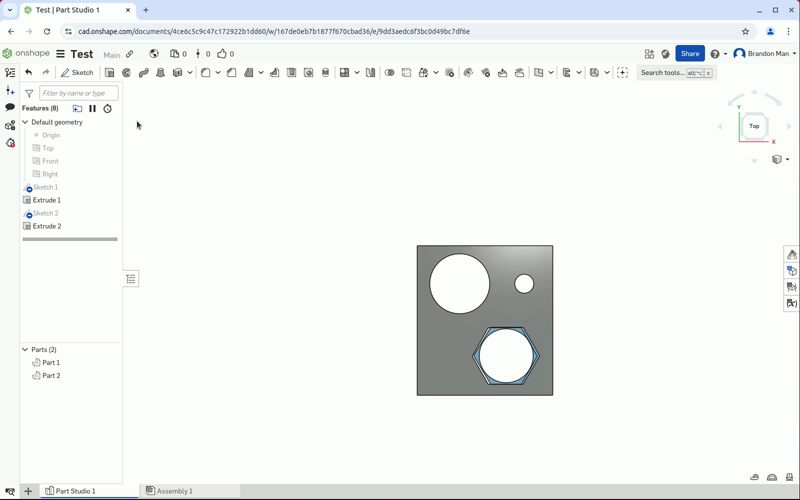
key(shift+h)
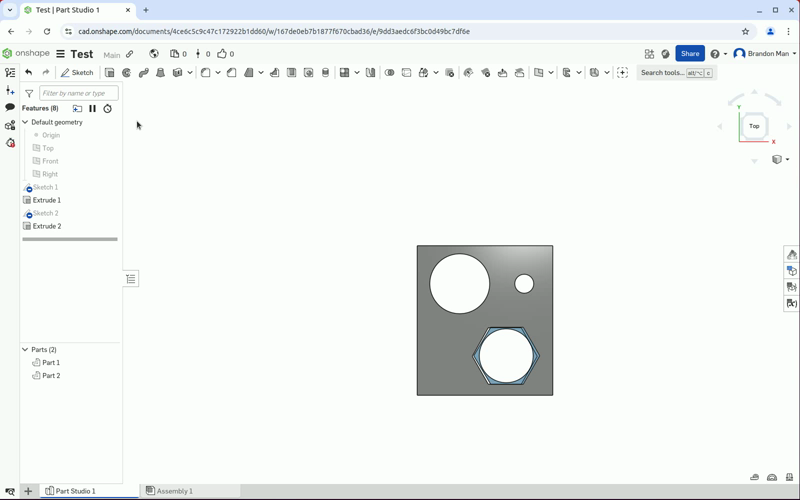
mouse_move(73, 189)
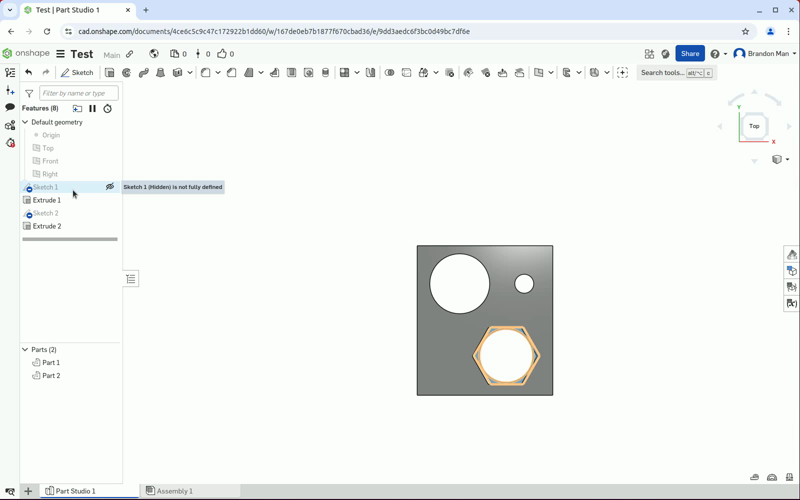
click(73, 189)
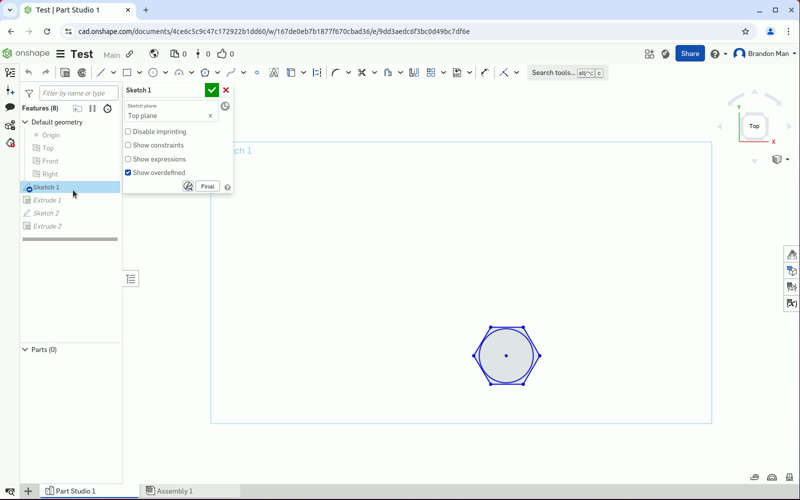
mouse_move(229, 92)
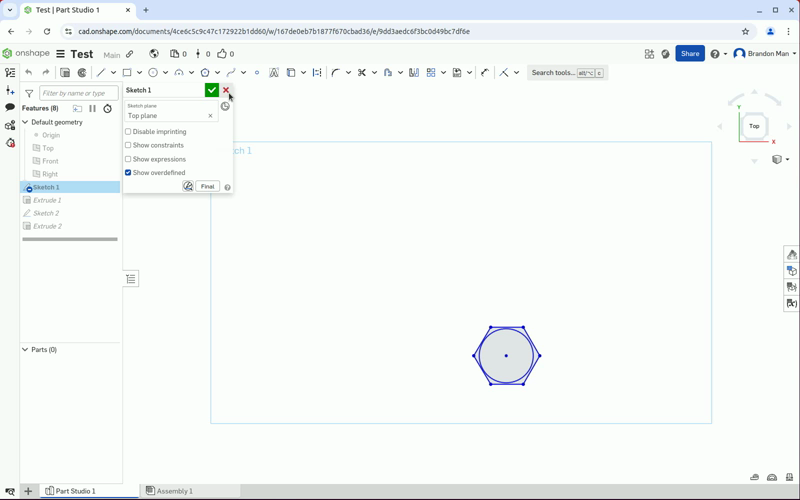
click(229, 92)
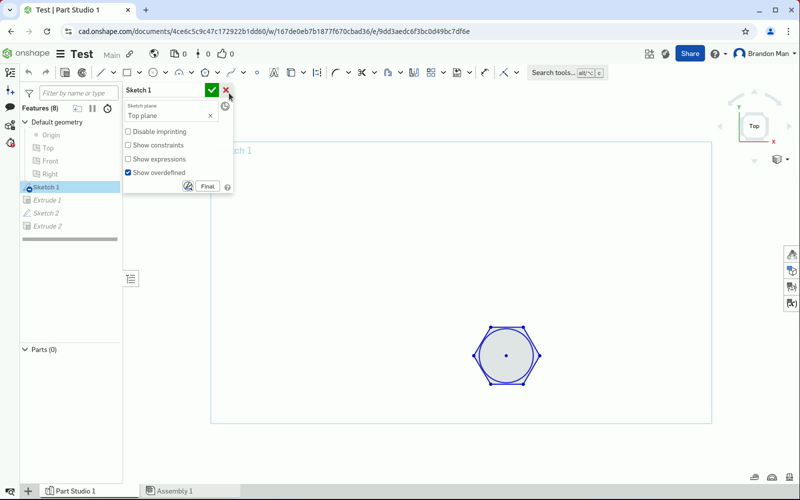
key(shift+s)
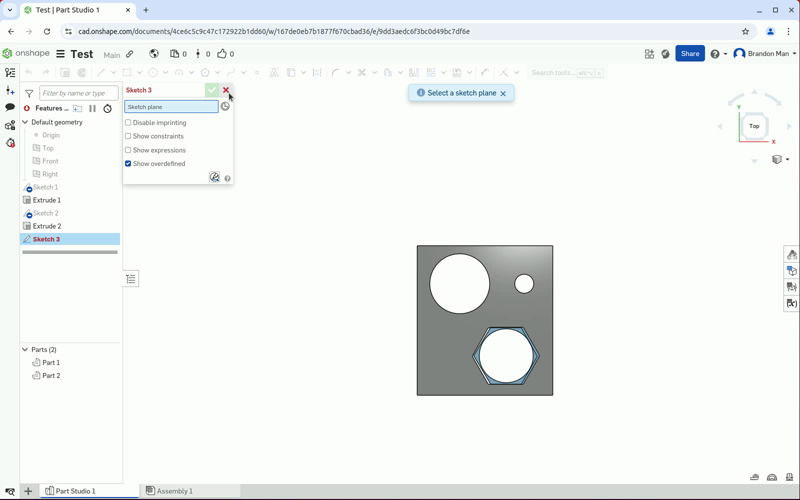
mouse_move(73, 150)
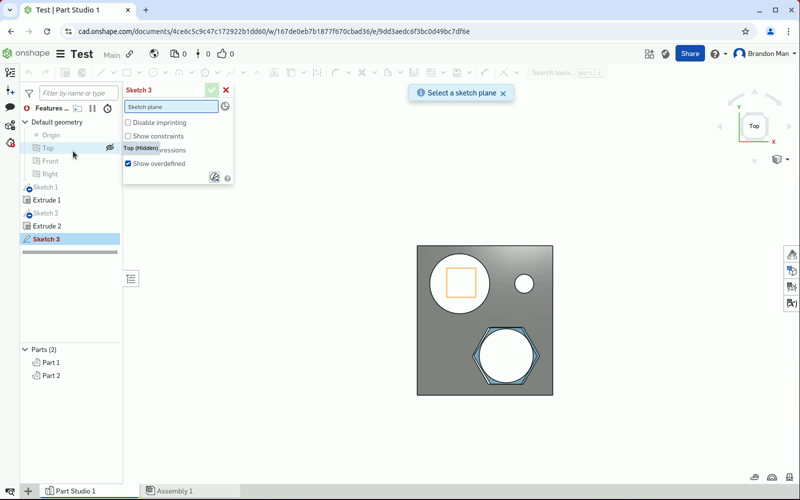
click(73, 150)
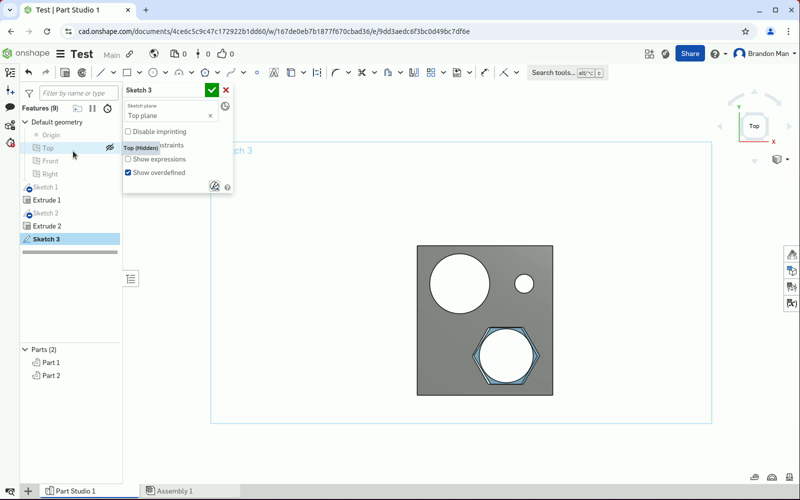
mouse_move(73, 352)
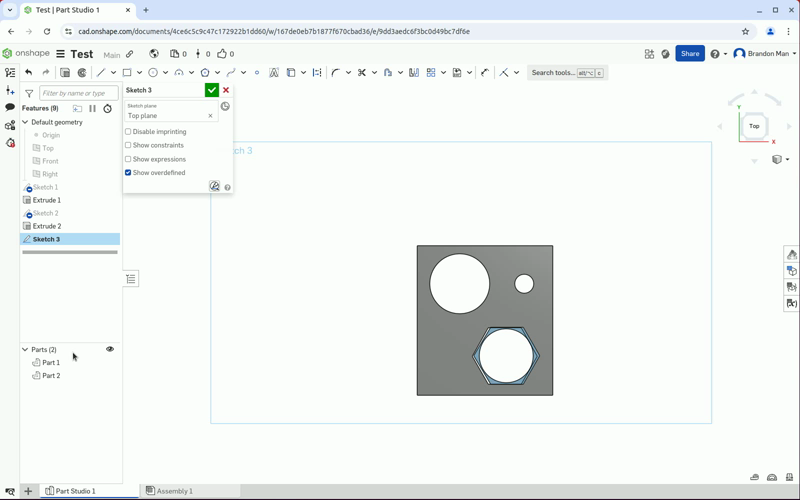
key(y)
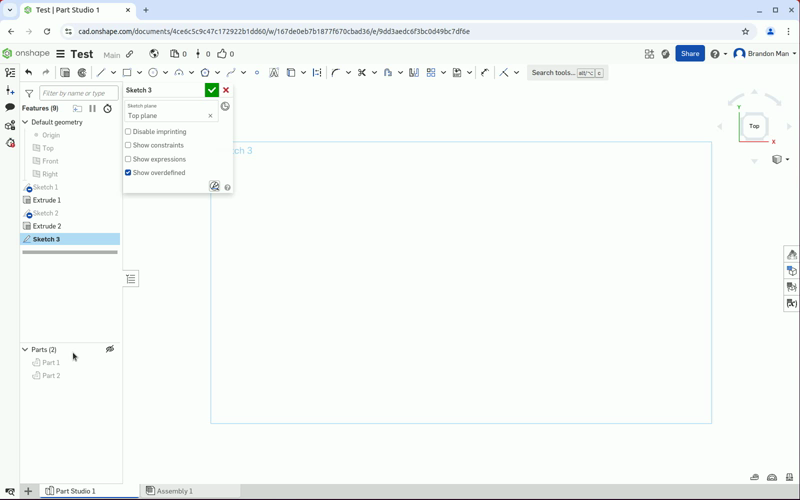
key(c)
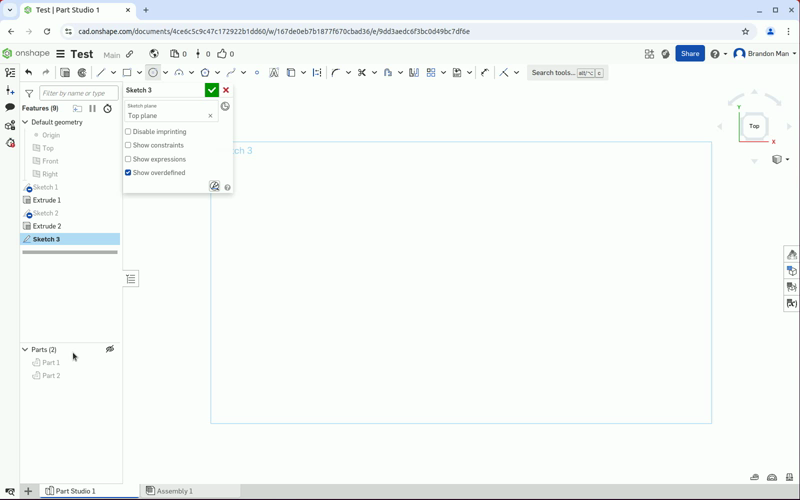
key_down(shift)
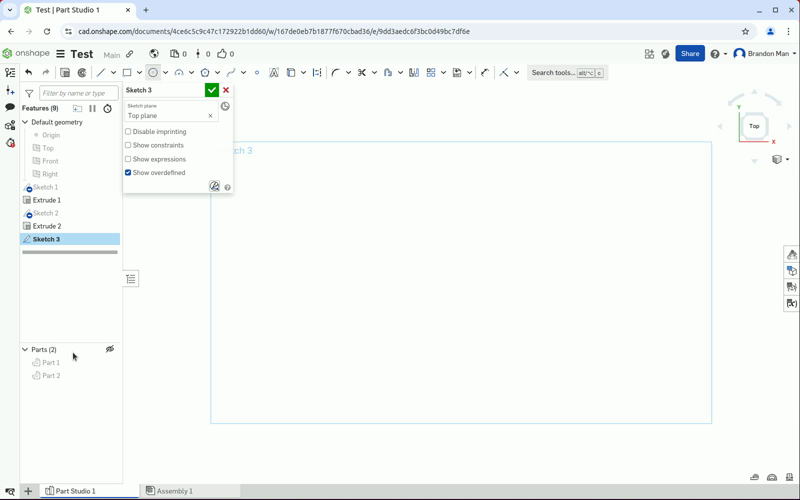
mouse_move(526, 282)
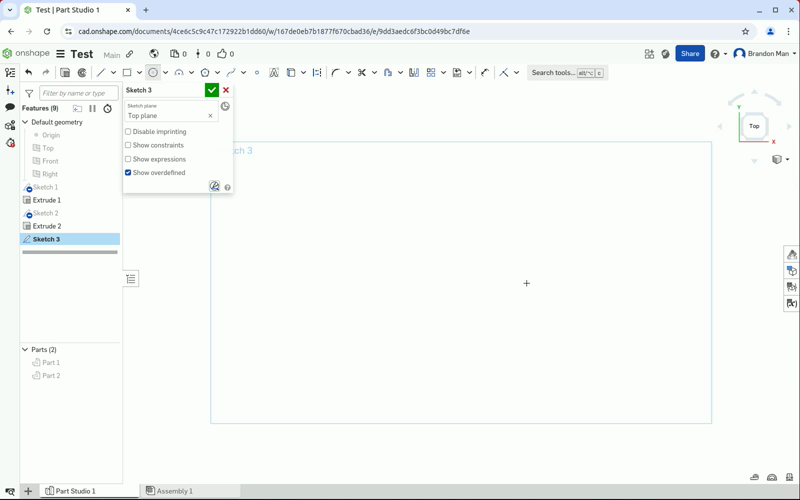
click(526, 282)
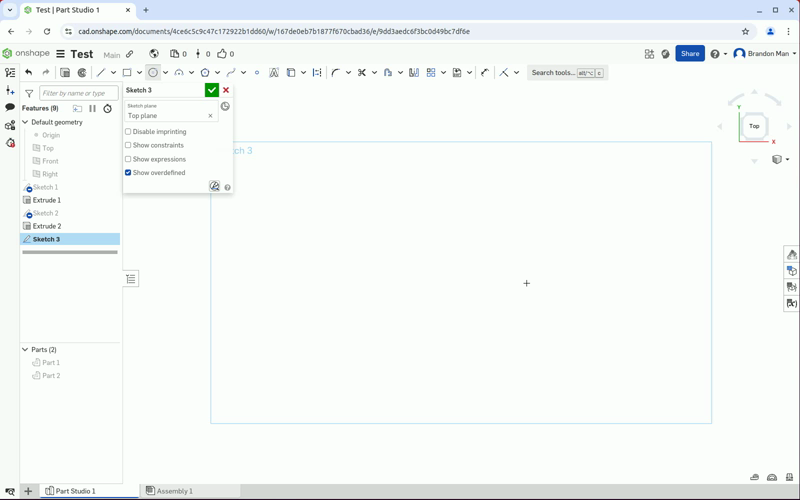
key_up(shift)
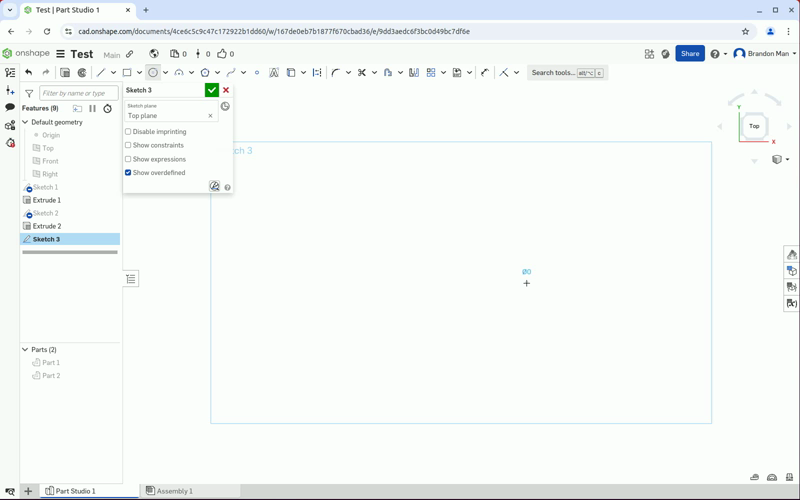
mouse_move(535, 282)
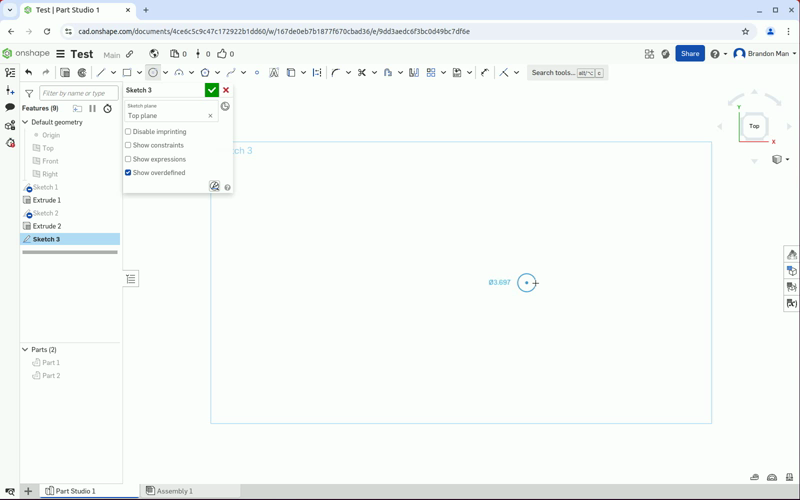
click(535, 282)
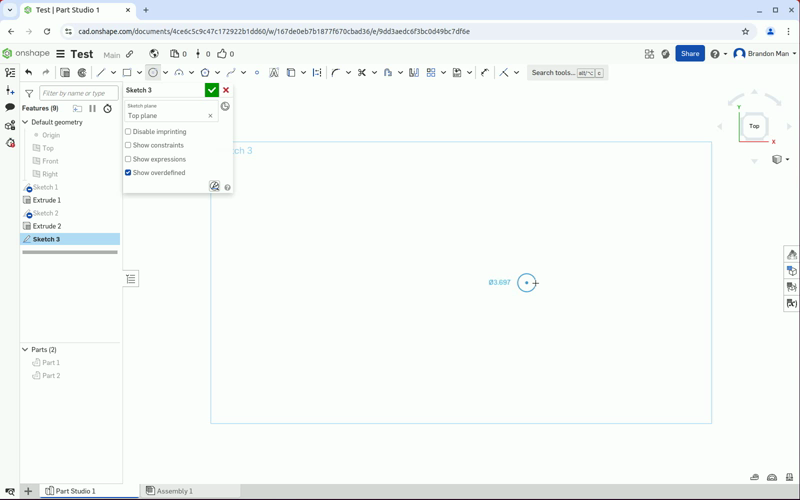
key(esc)
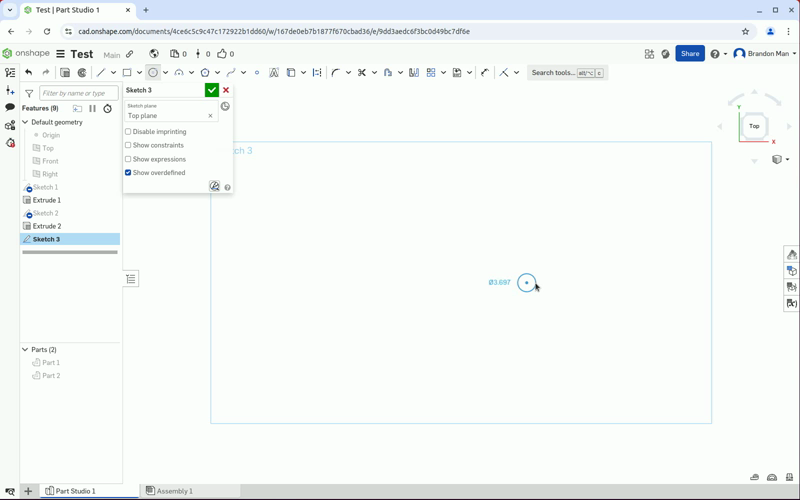
mouse_move(523, 276)
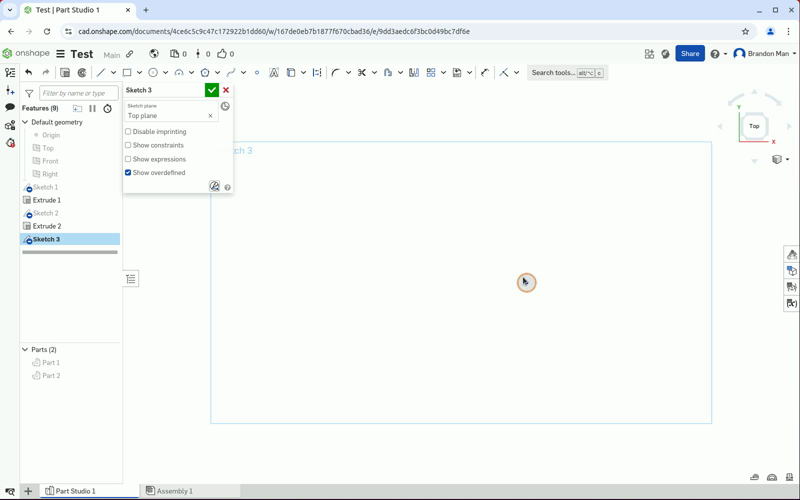
scroll(6)
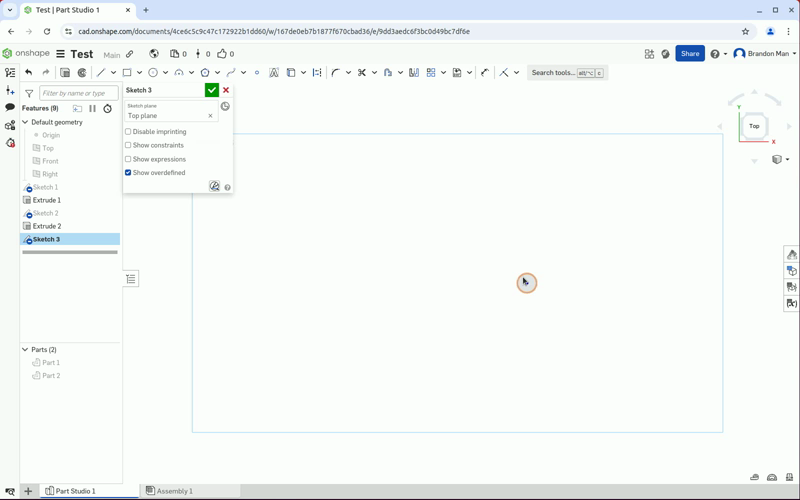
scroll(6)
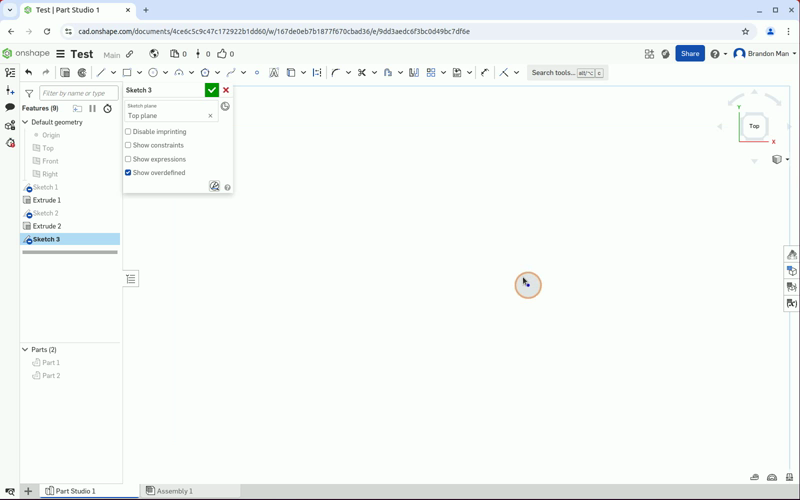
scroll(6)
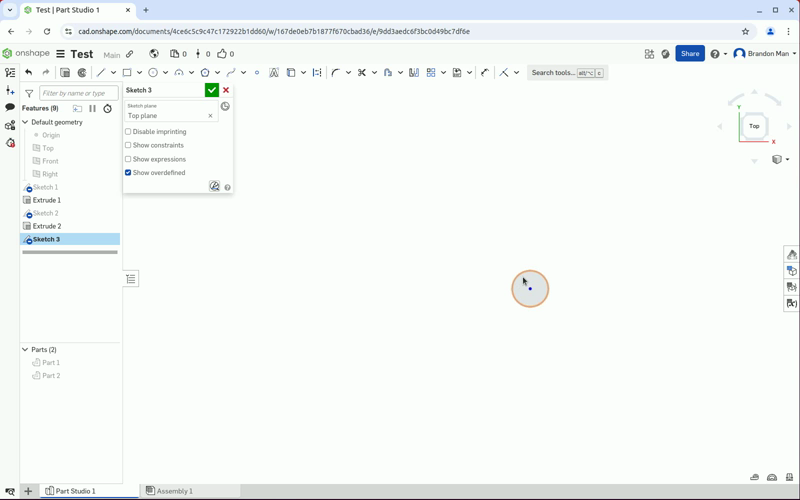
scroll(6)
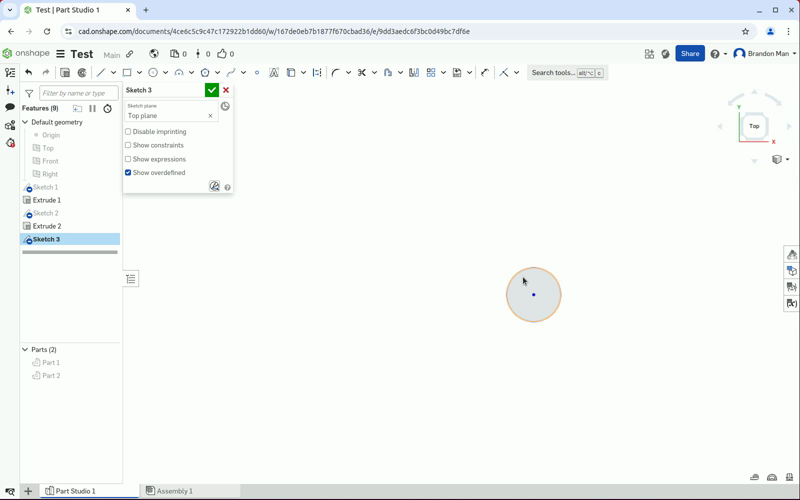
scroll(6)
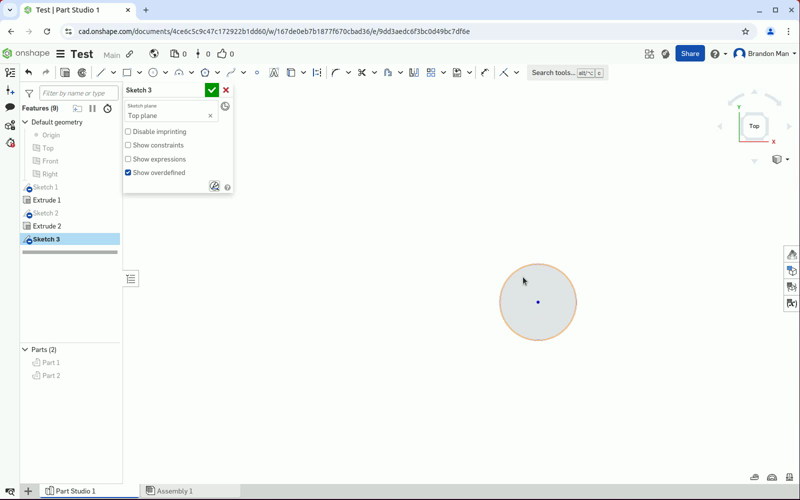
scroll(6)
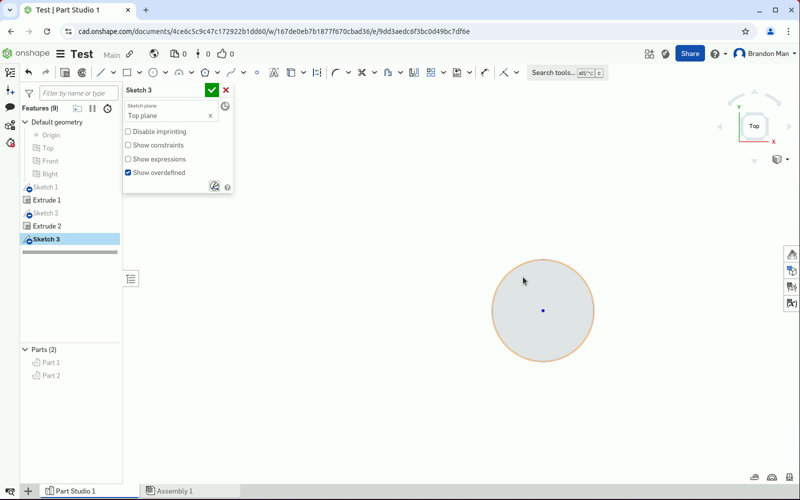
scroll(6)
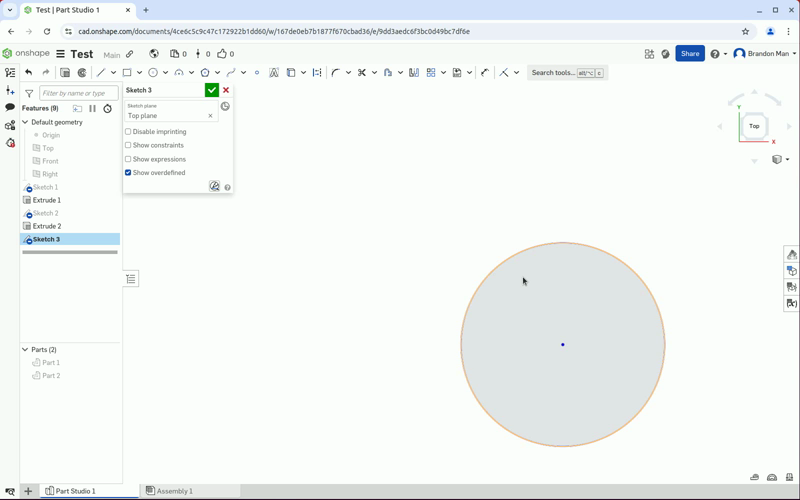
click(523, 276)
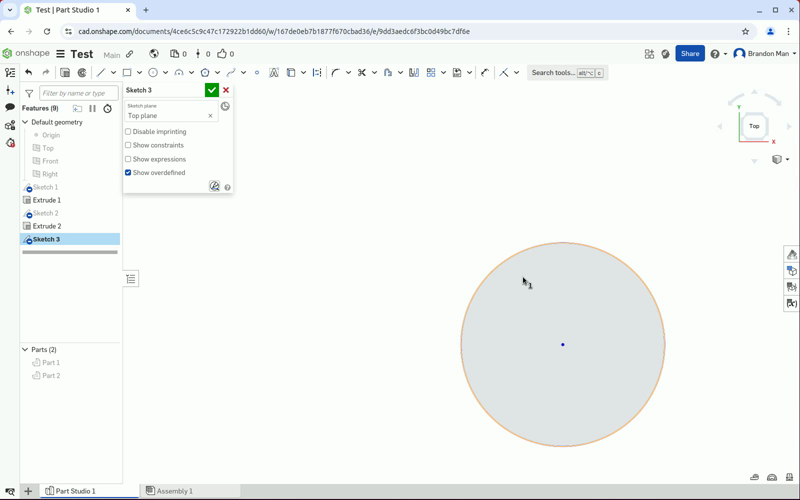
scroll(-6)
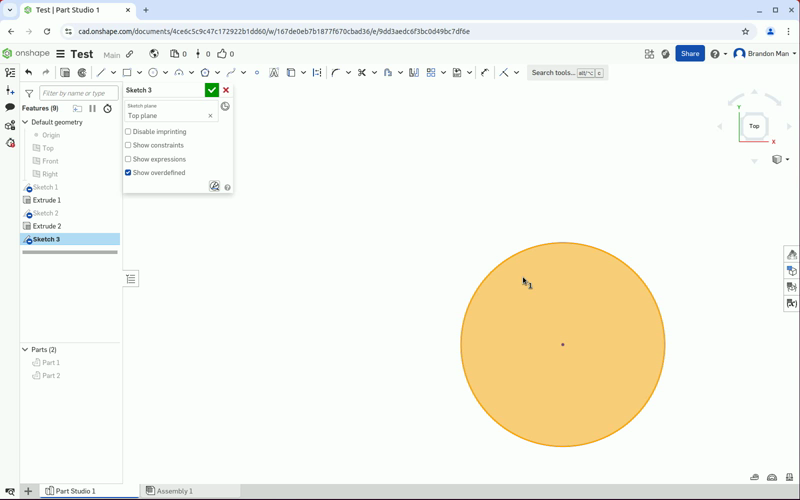
scroll(-6)
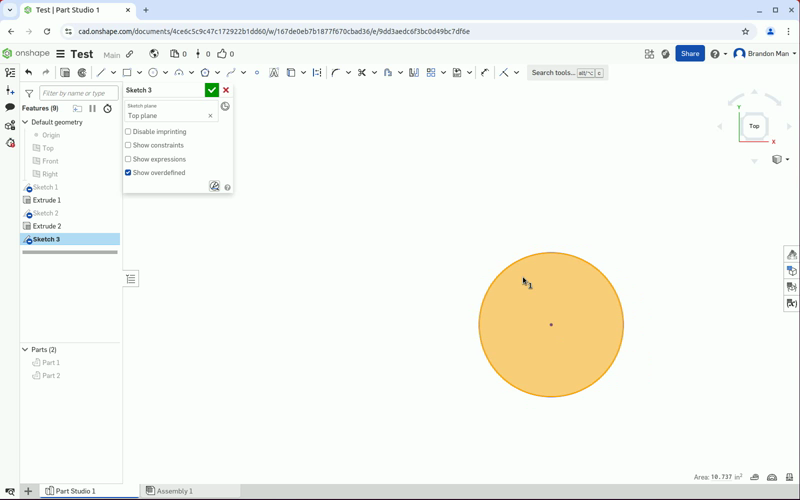
scroll(-6)
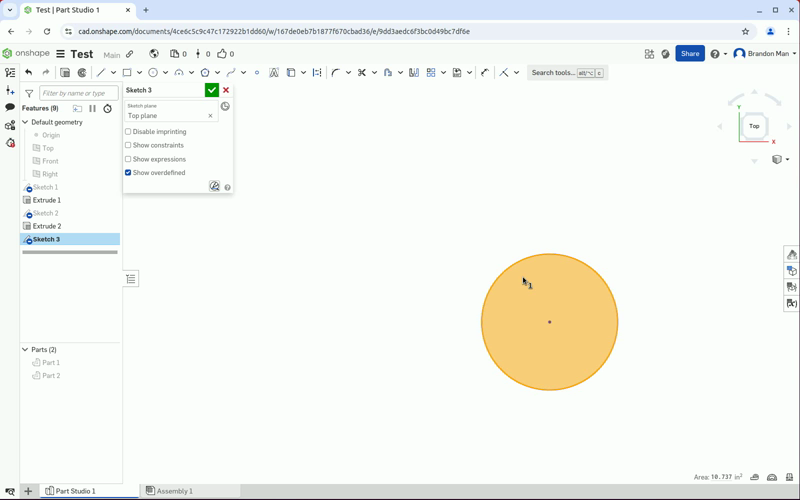
scroll(-6)
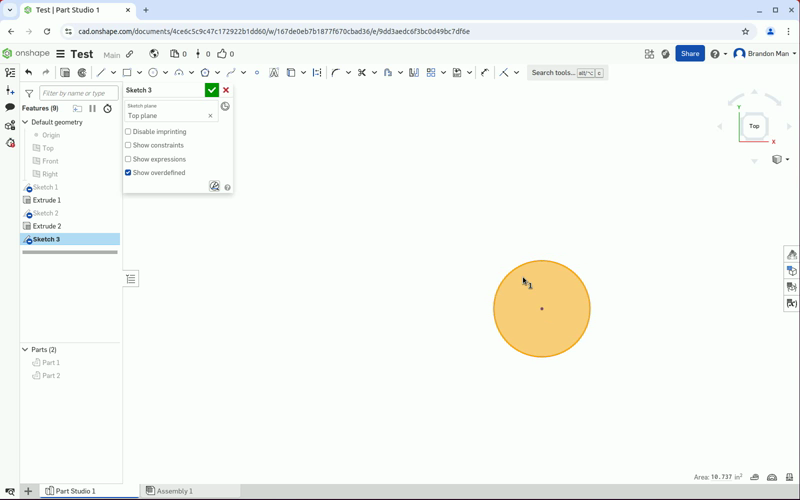
scroll(-6)
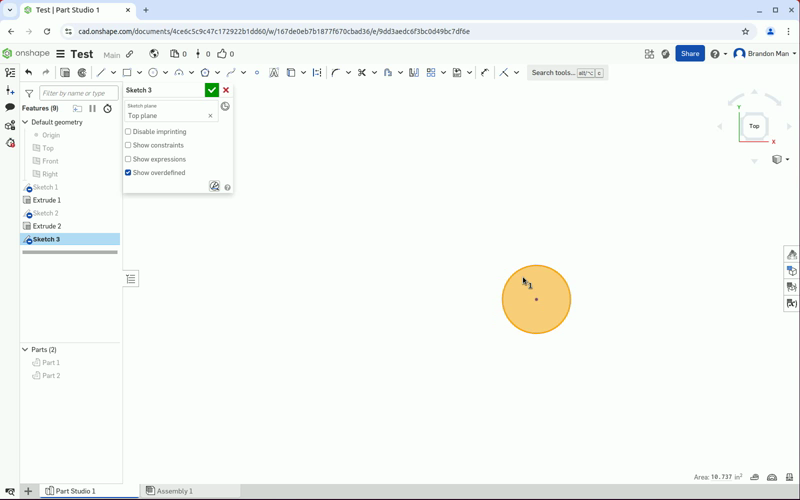
scroll(-6)
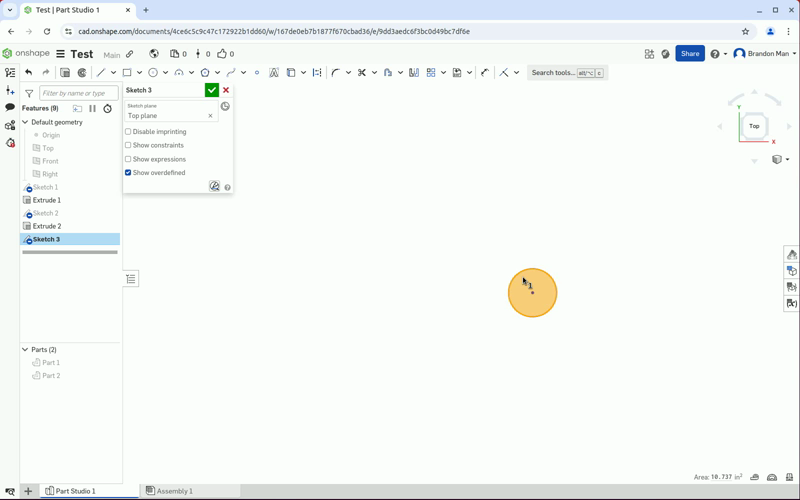
scroll(-6)
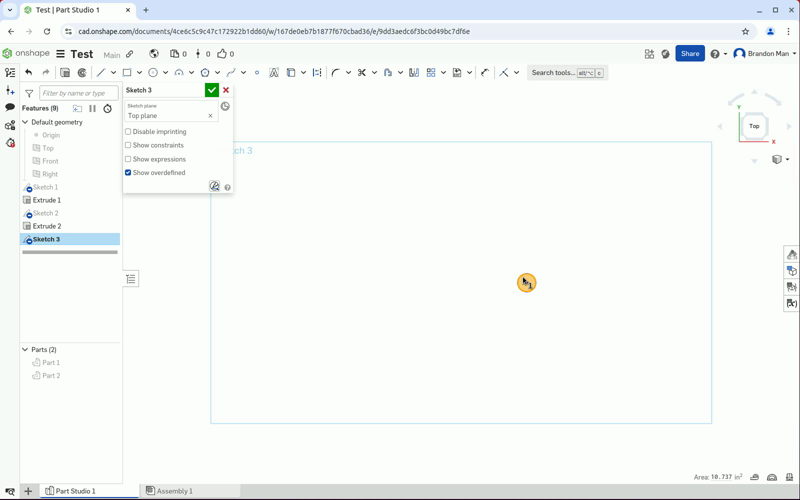
mouse_move(73, 352)
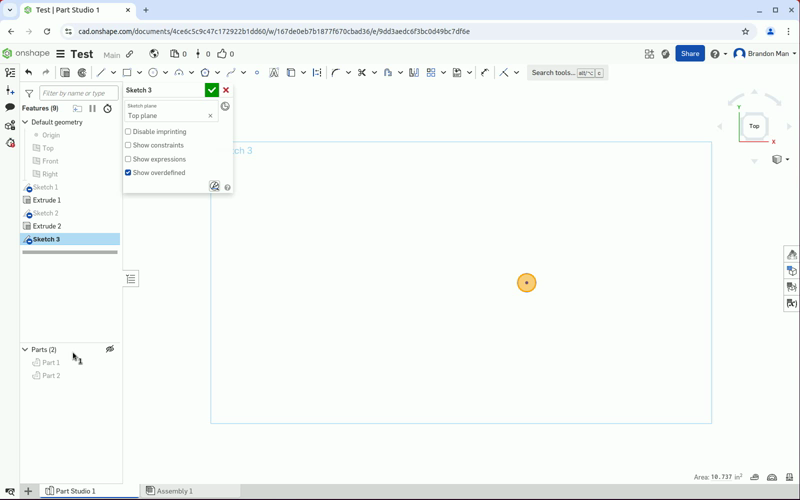
key(shift+y)
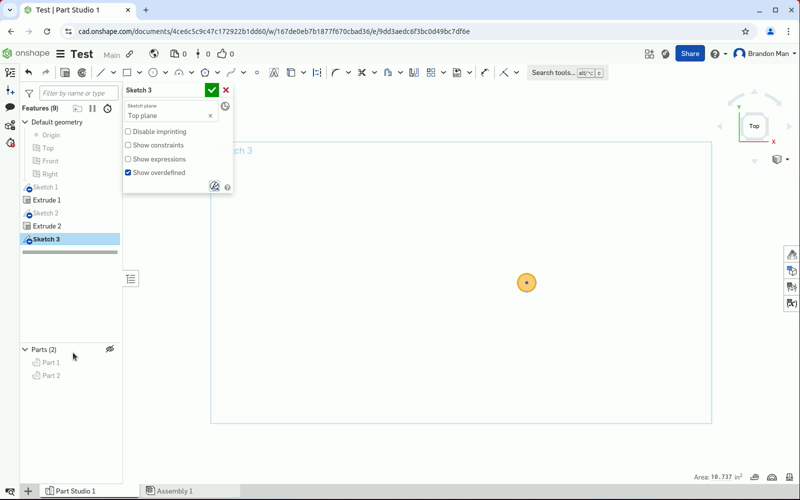
key(shift+e)
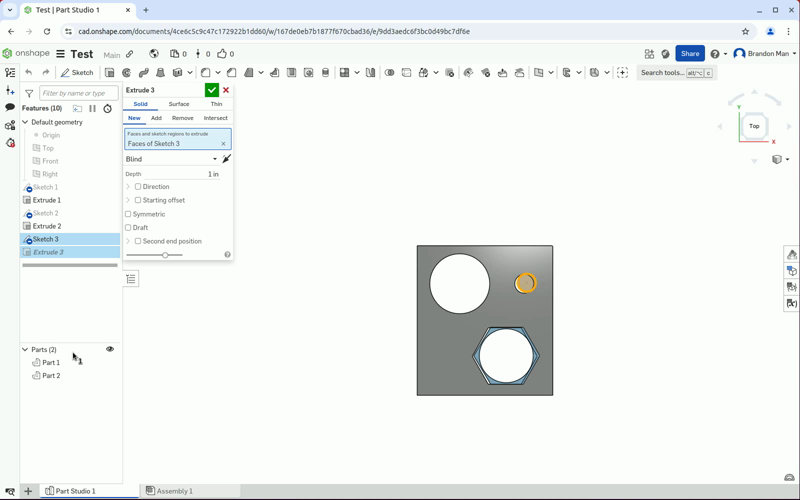
mouse_move(143, 106)
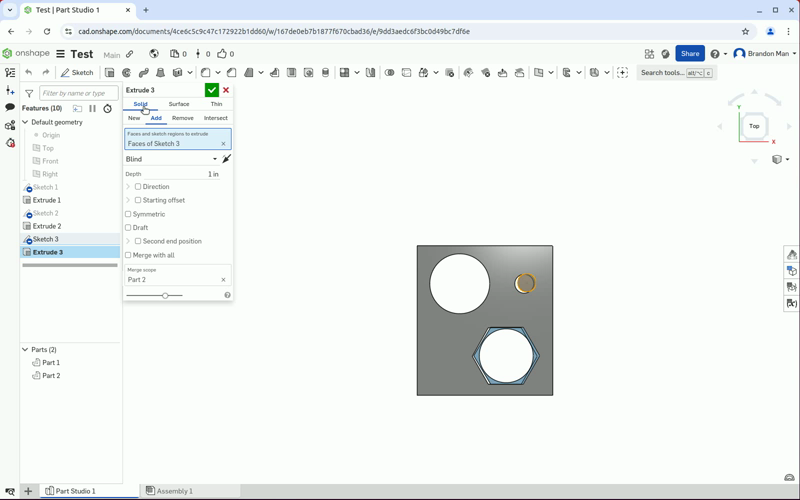
click(143, 106)
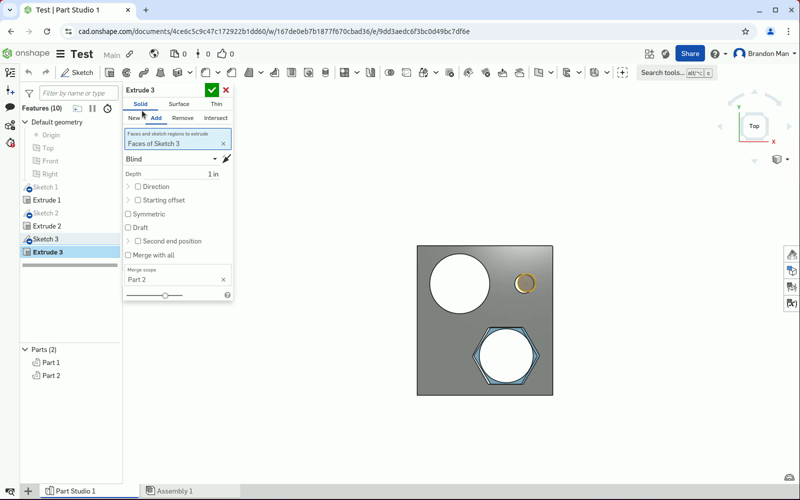
mouse_move(137, 120)
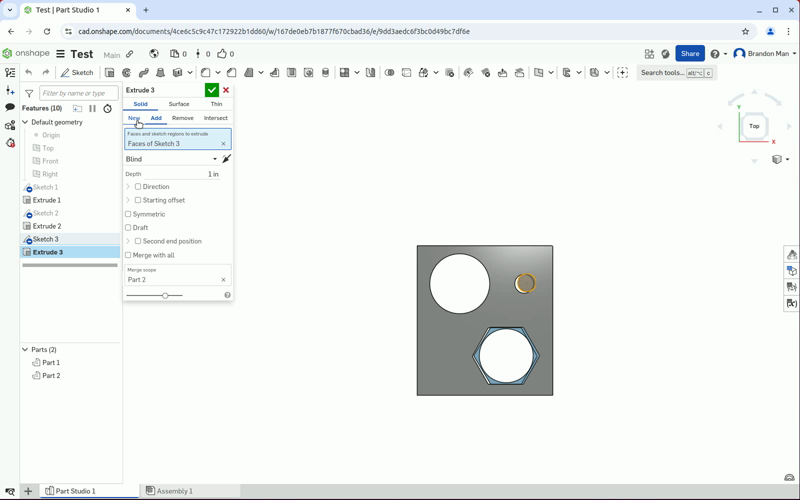
click(137, 120)
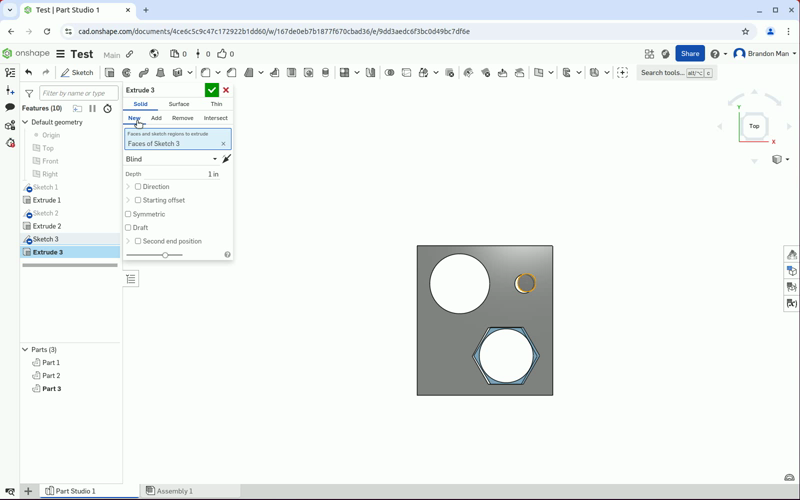
key(tab, 4)
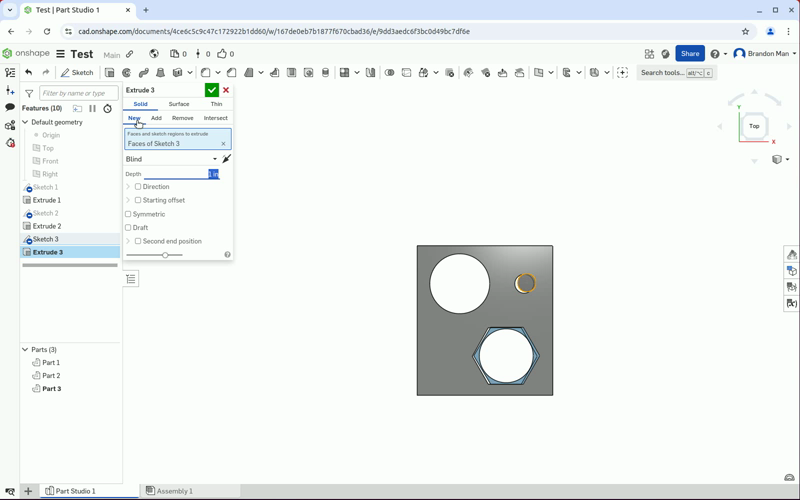
text(6.018)
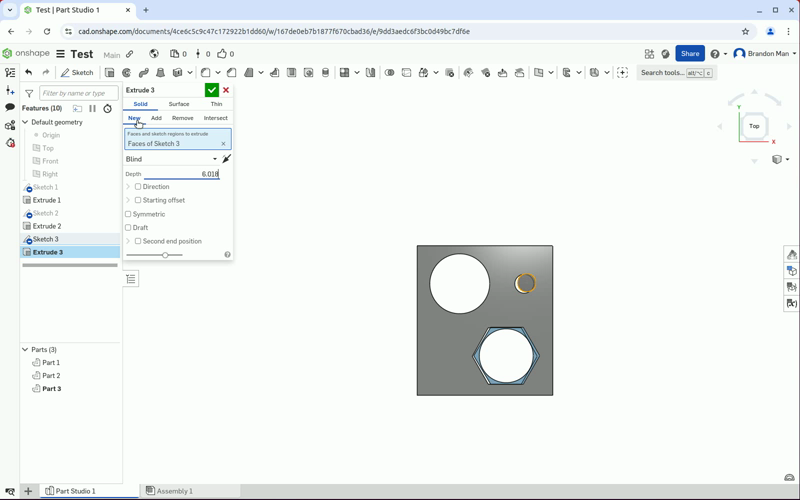
key(enter)
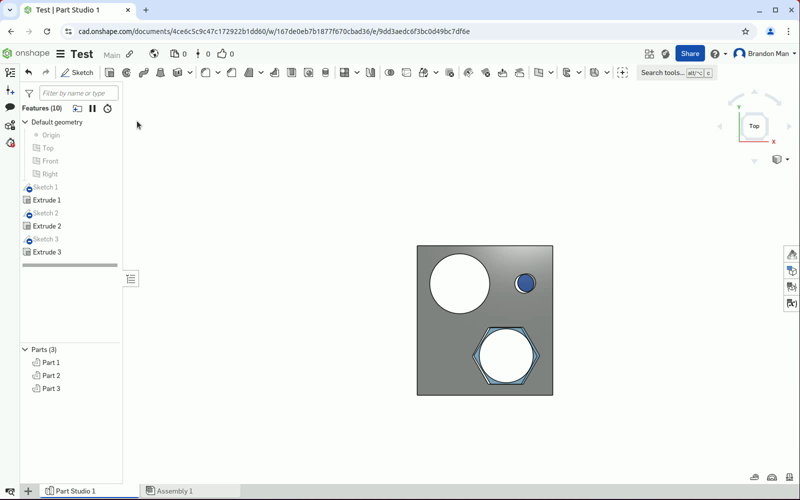
key(shift+h)
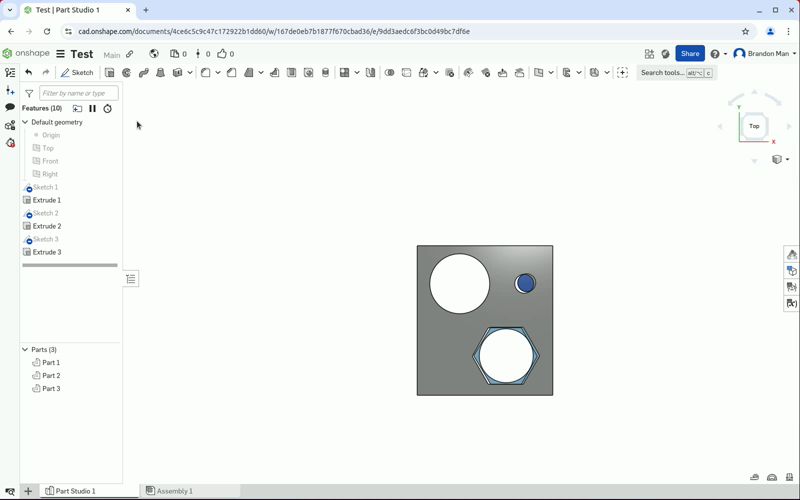
key(shift+h)
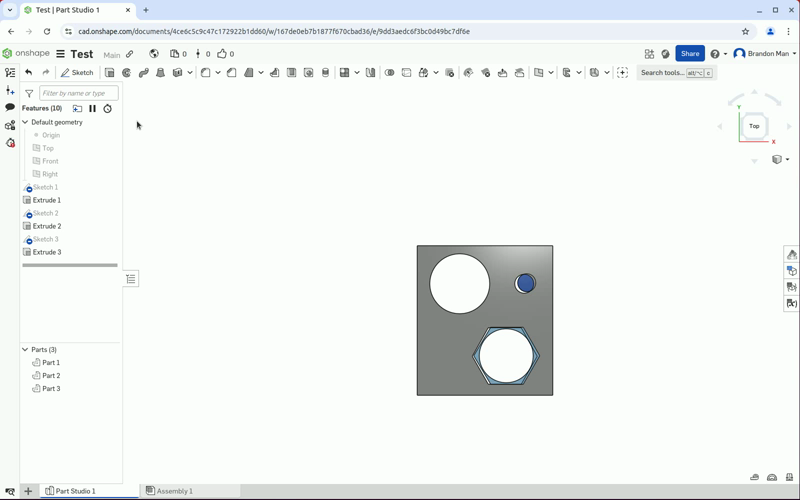
mouse_move(73, 189)
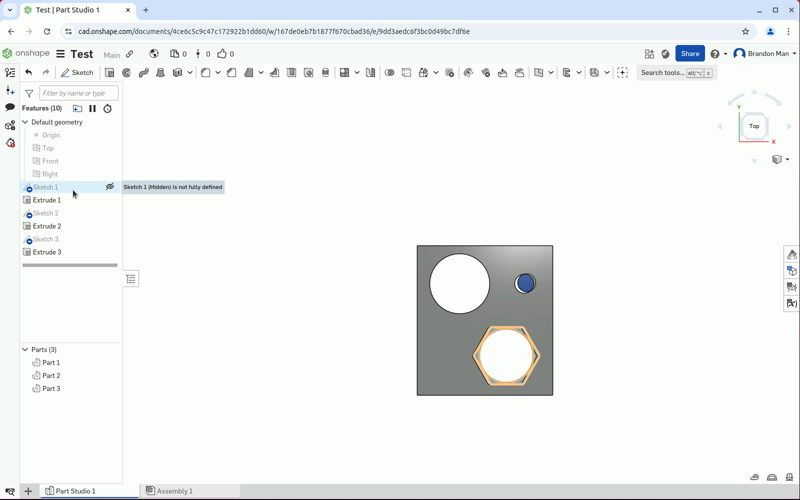
click(73, 189)
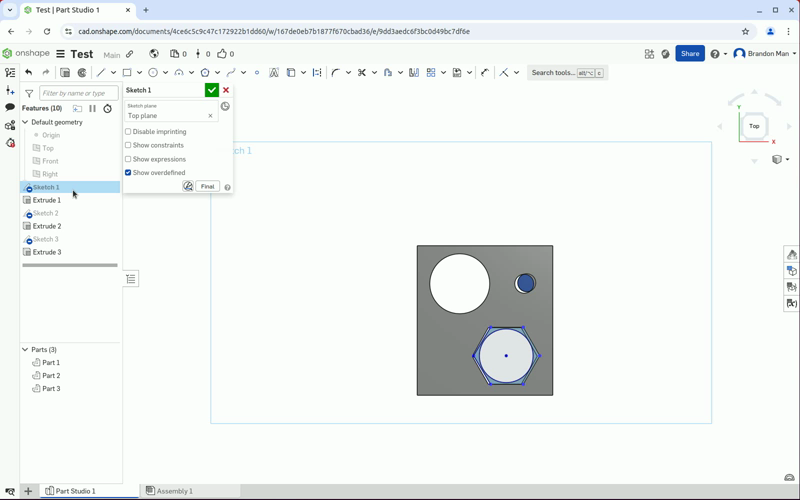
mouse_move(229, 92)
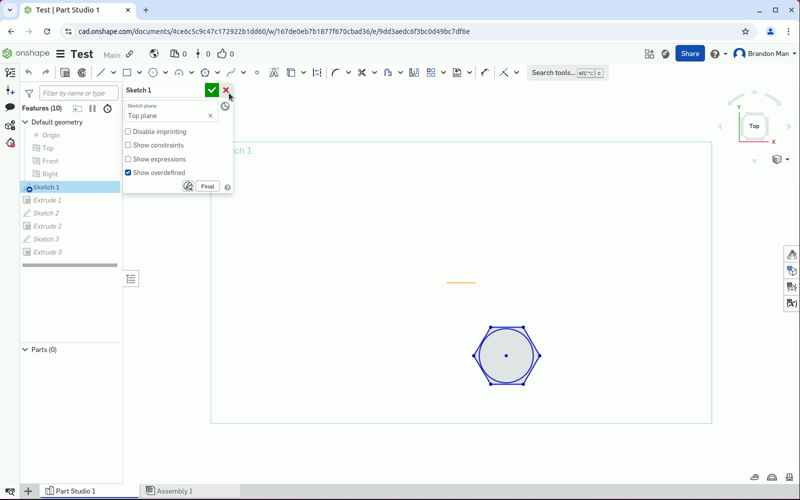
click(229, 92)
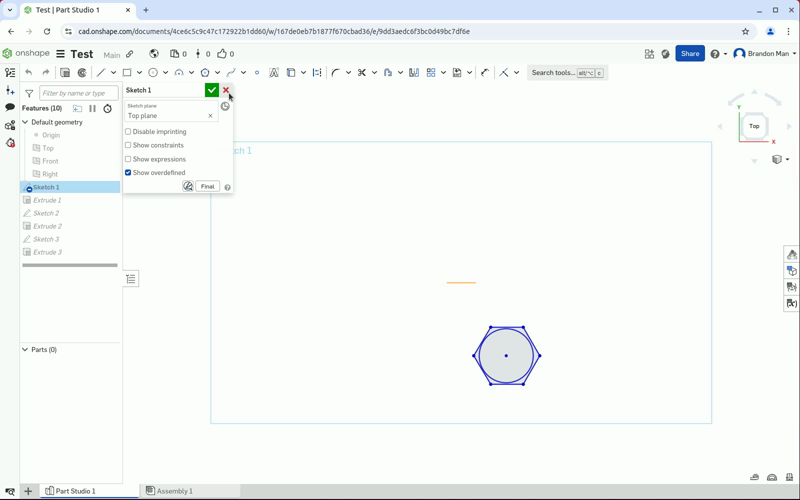
key(shift+s)
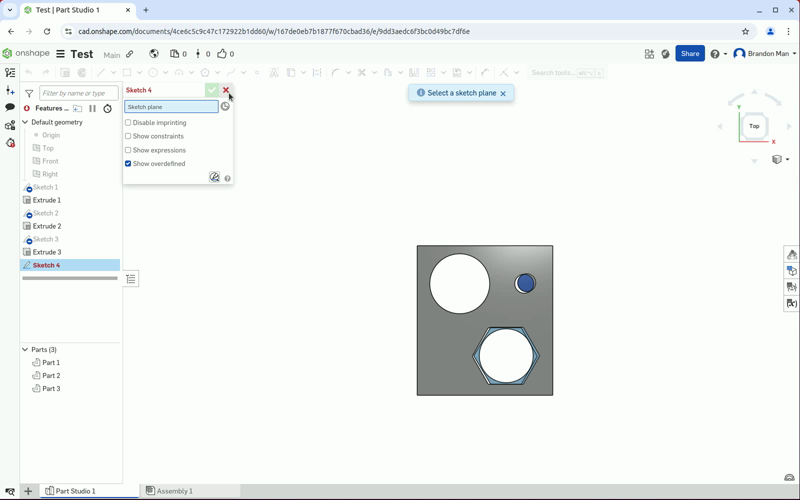
mouse_move(73, 150)
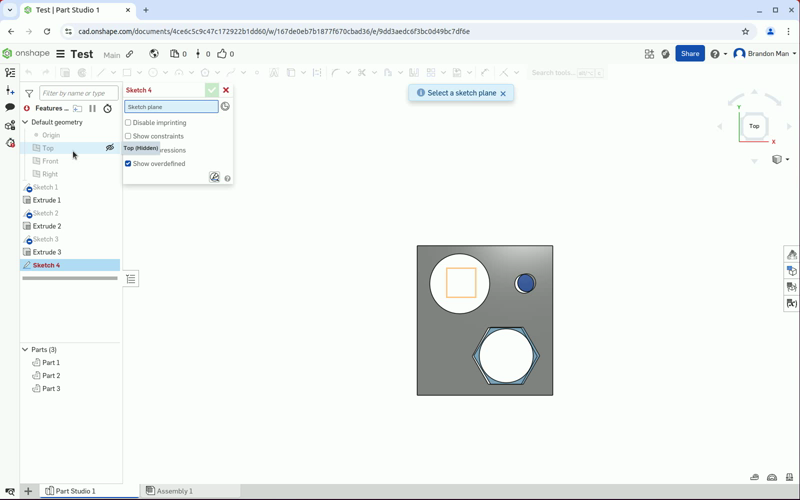
click(73, 150)
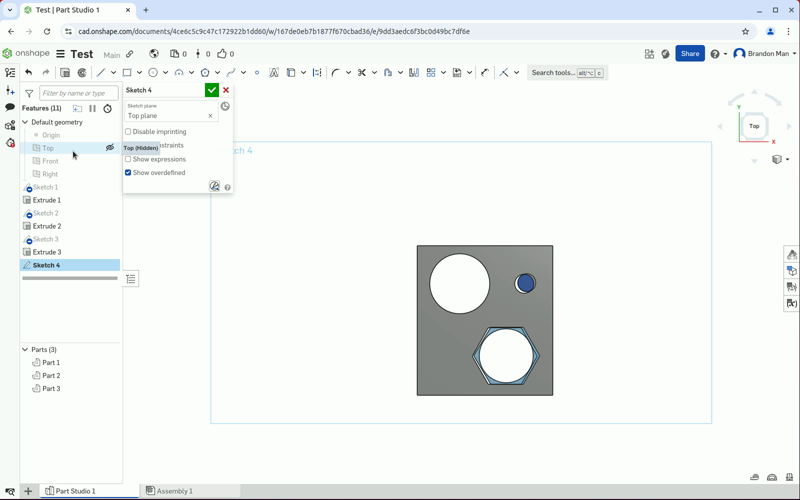
mouse_move(73, 352)
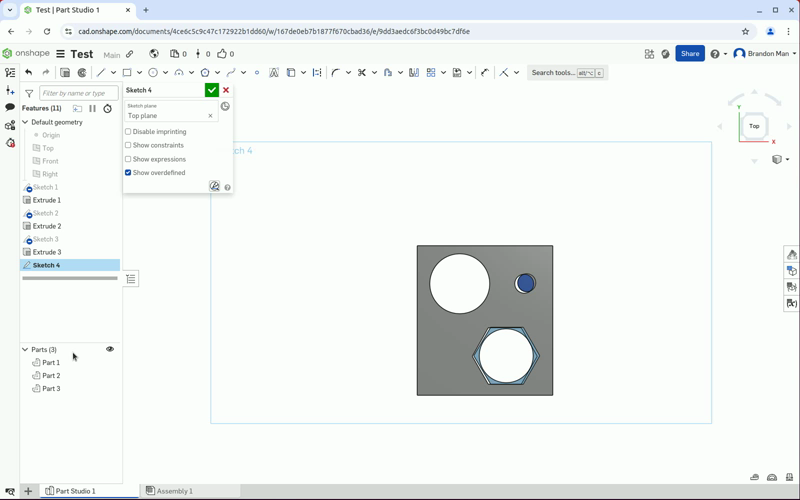
key(y)
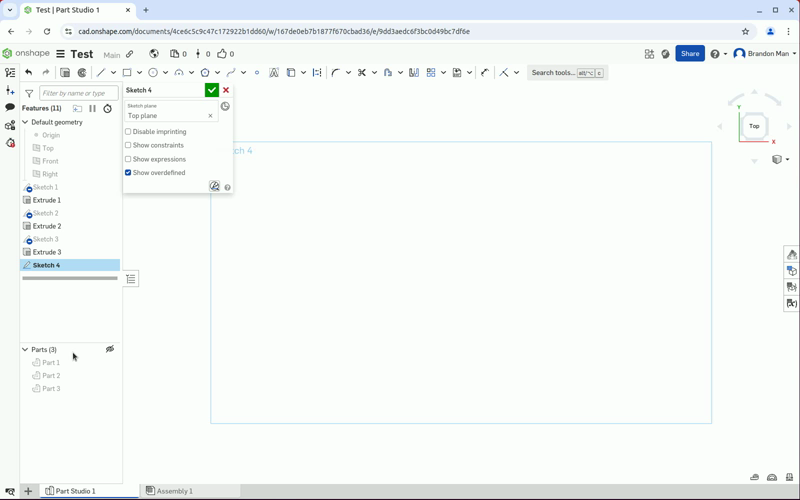
key(l)
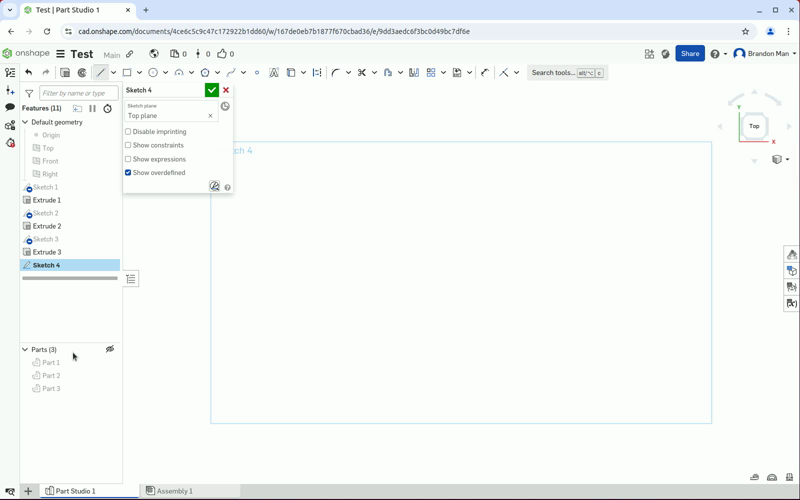
key_down(shift)
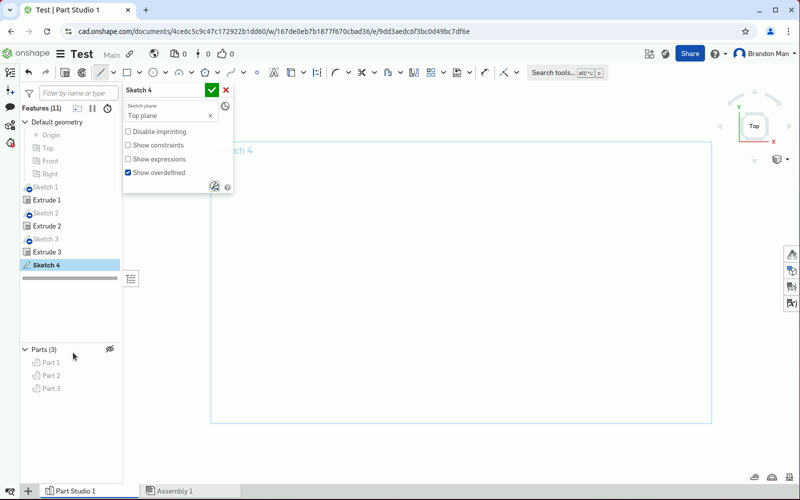
mouse_move(473, 355)
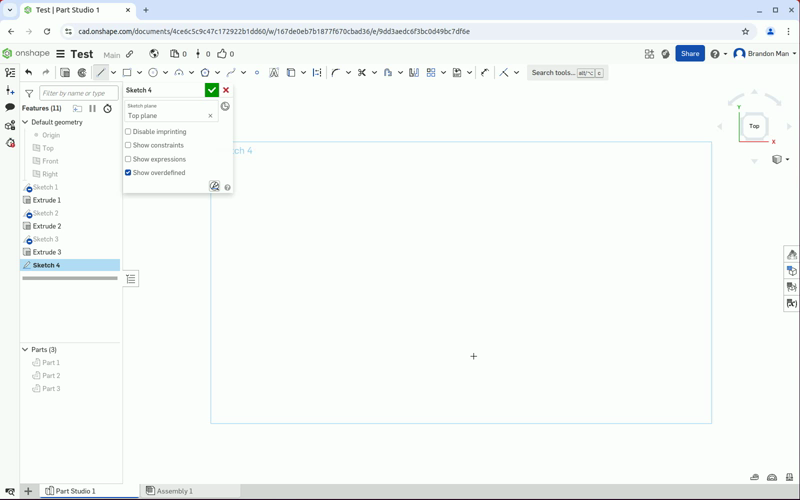
click(473, 355)
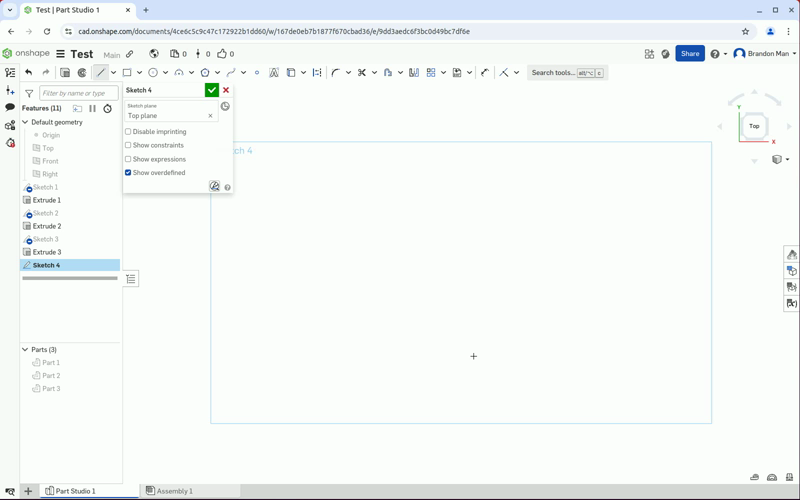
key_up(shift)
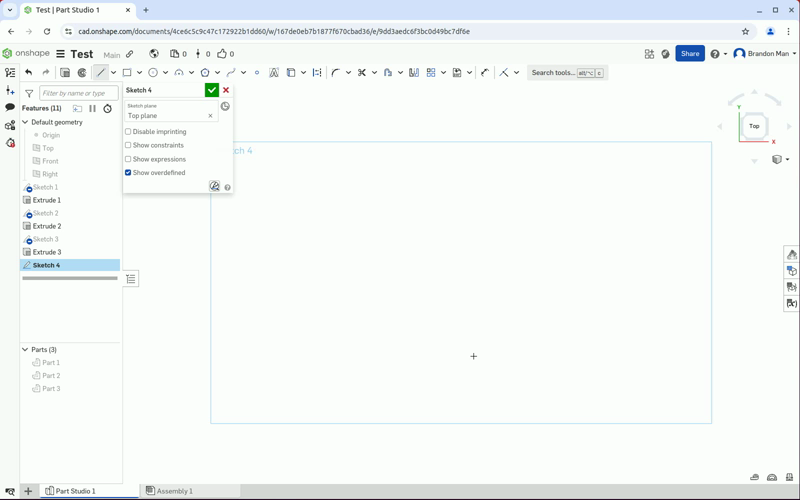
key_down(shift)
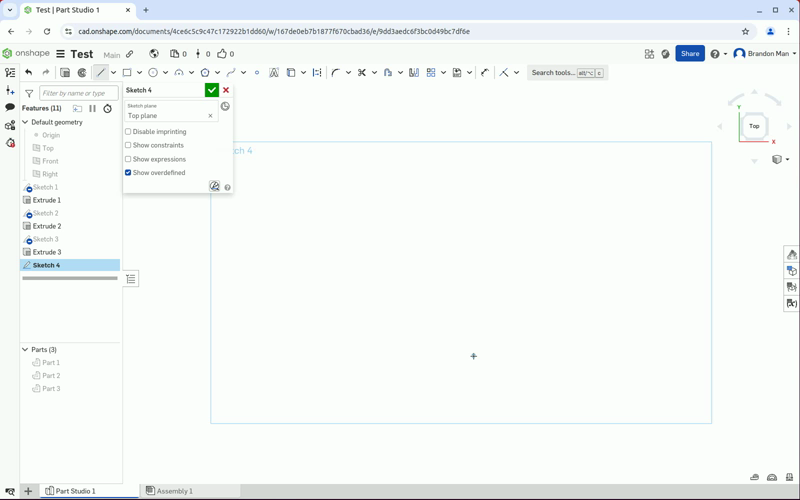
mouse_move(503, 355)
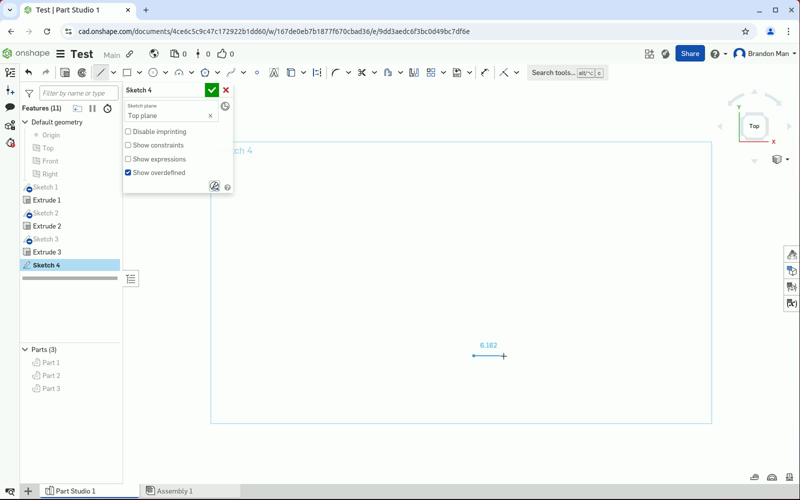
mouse_move(490, 384)
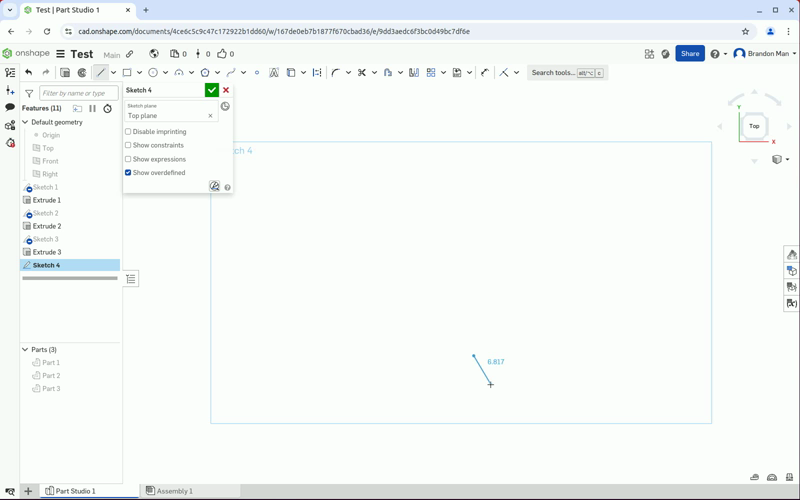
click(490, 384)
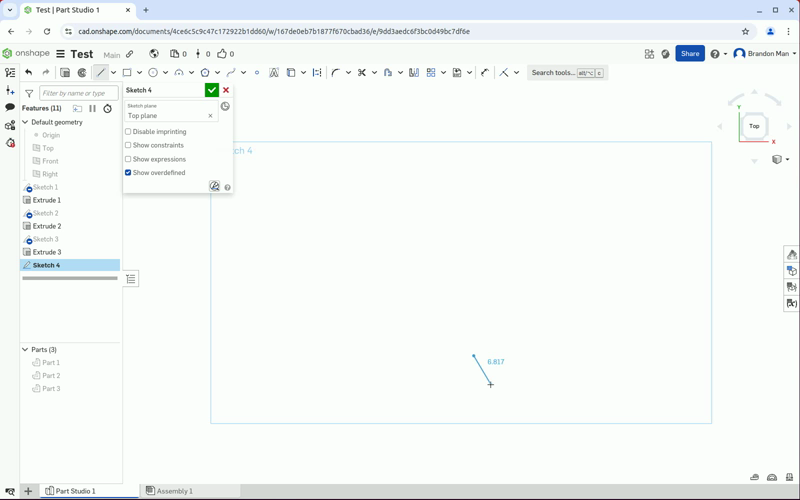
key_up(shift)
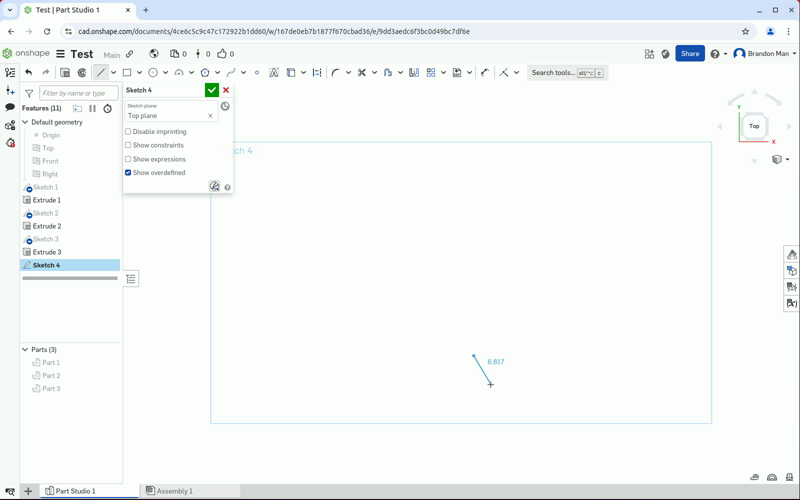
key_down(shift)
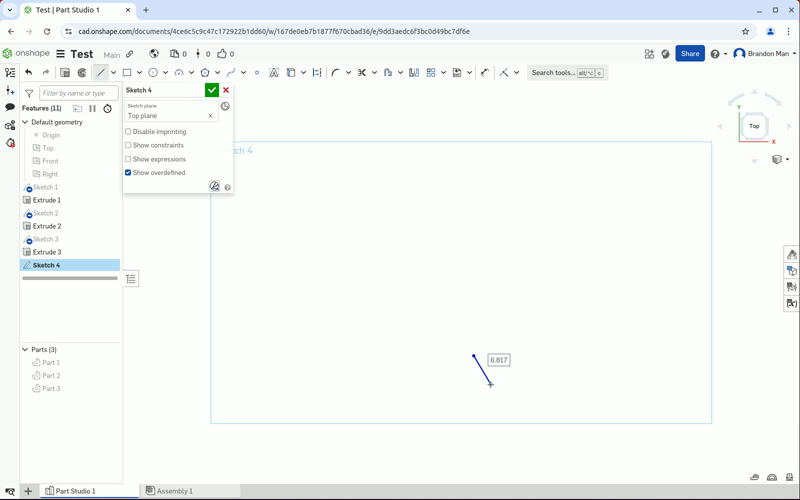
mouse_move(520, 384)
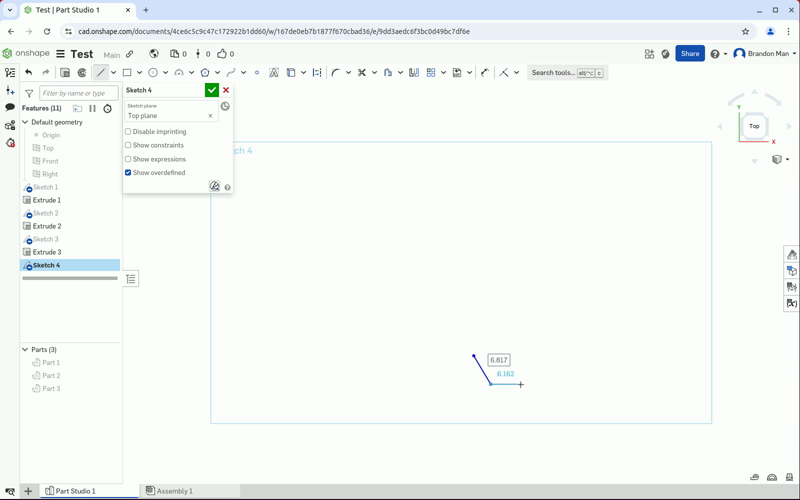
mouse_move(523, 384)
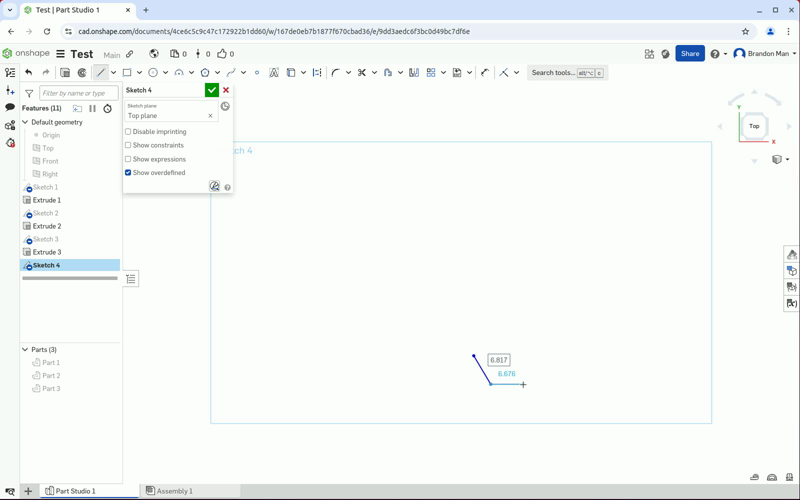
click(523, 384)
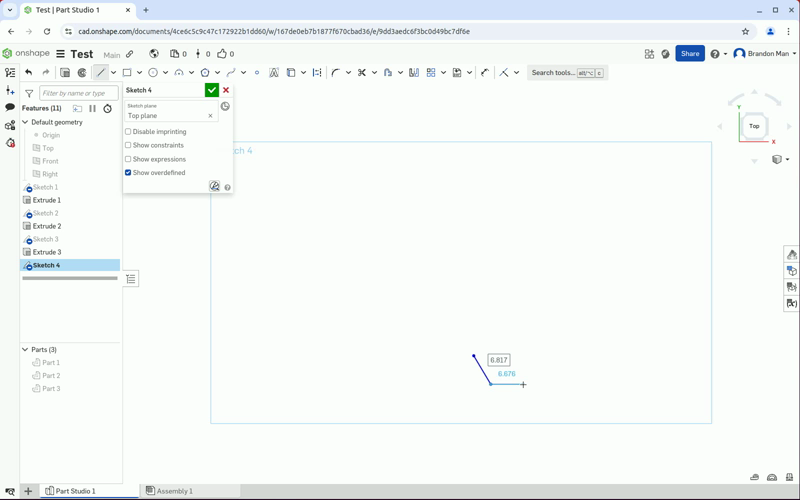
key_up(shift)
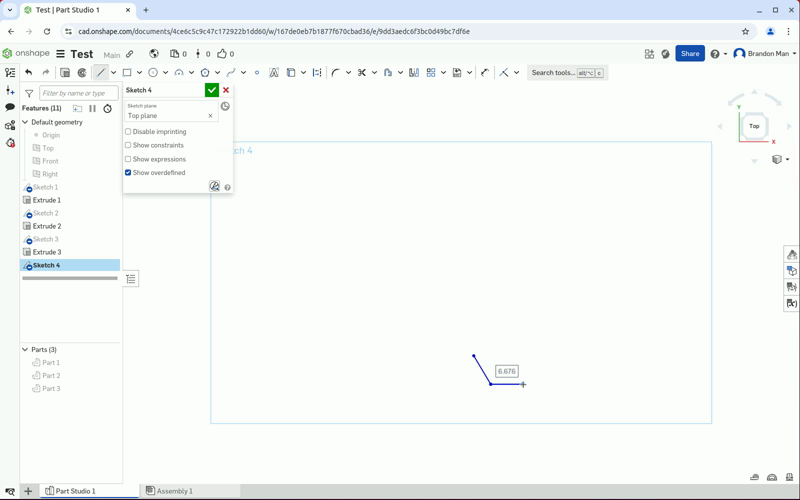
key_down(shift)
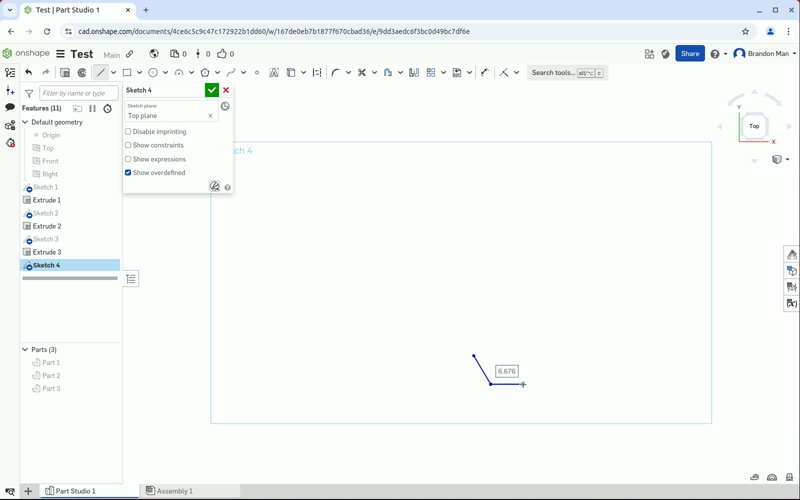
mouse_move(553, 384)
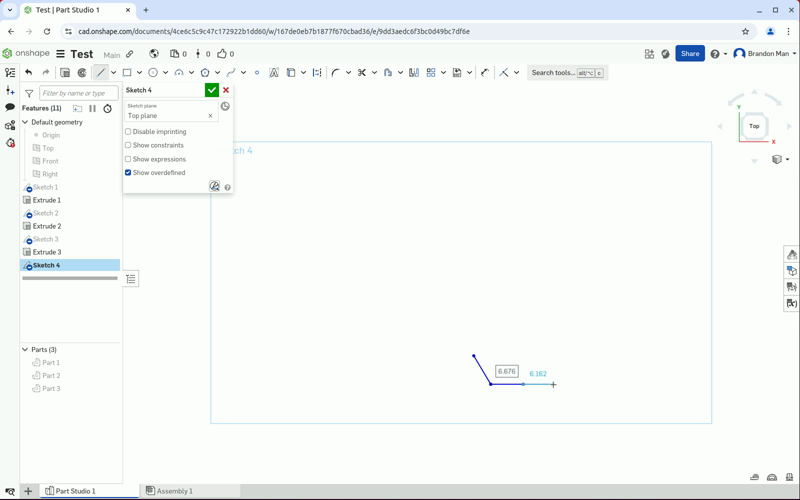
mouse_move(539, 355)
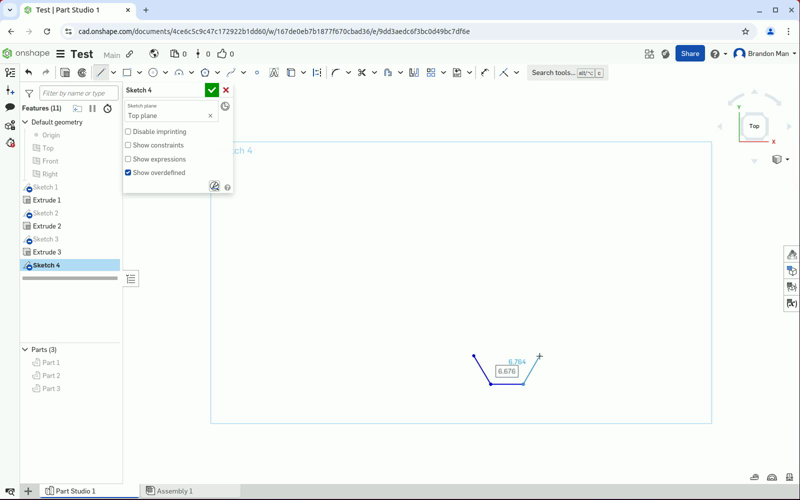
click(539, 355)
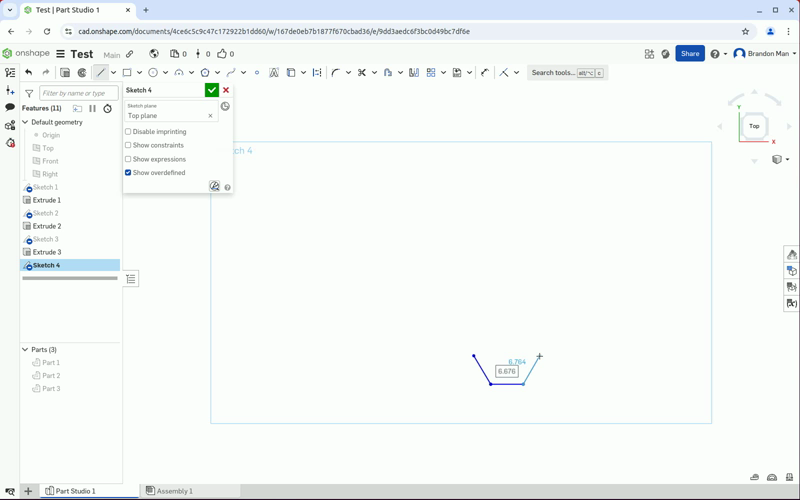
key_up(shift)
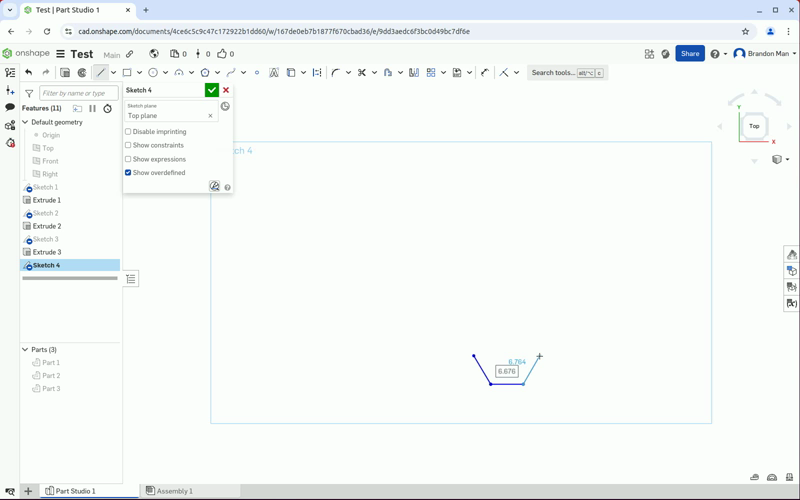
key_down(shift)
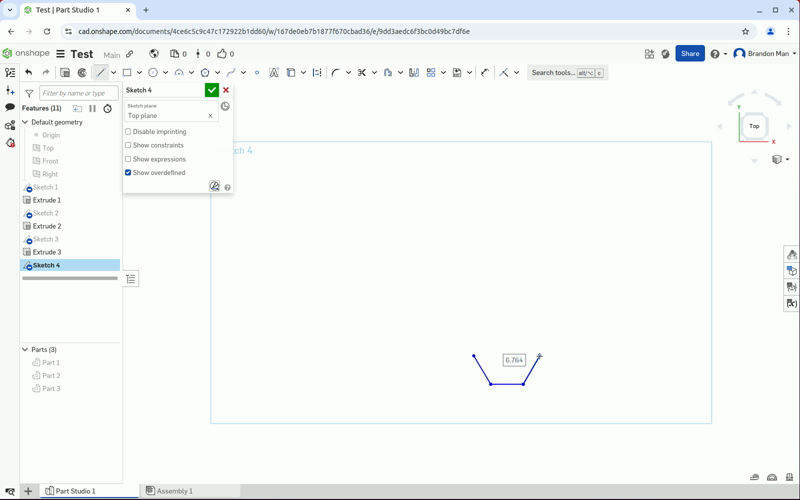
mouse_move(569, 355)
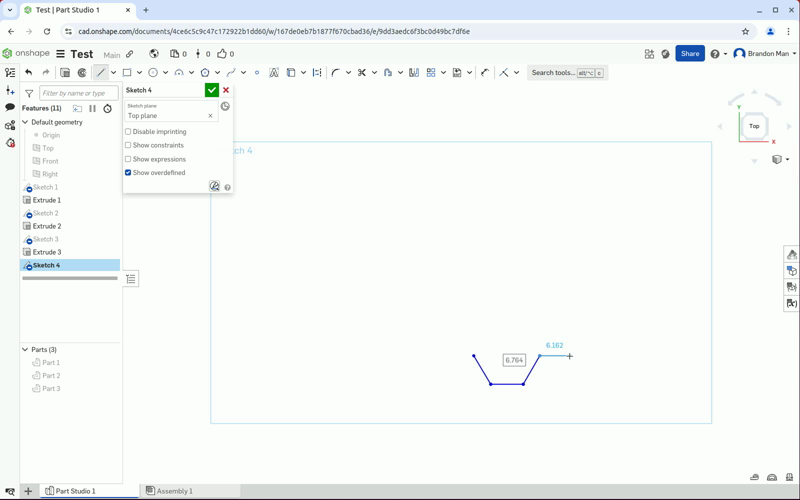
mouse_move(523, 327)
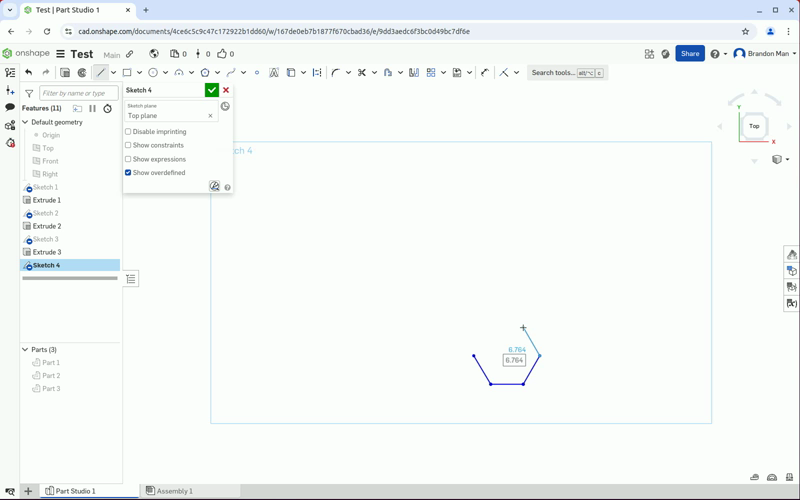
click(523, 327)
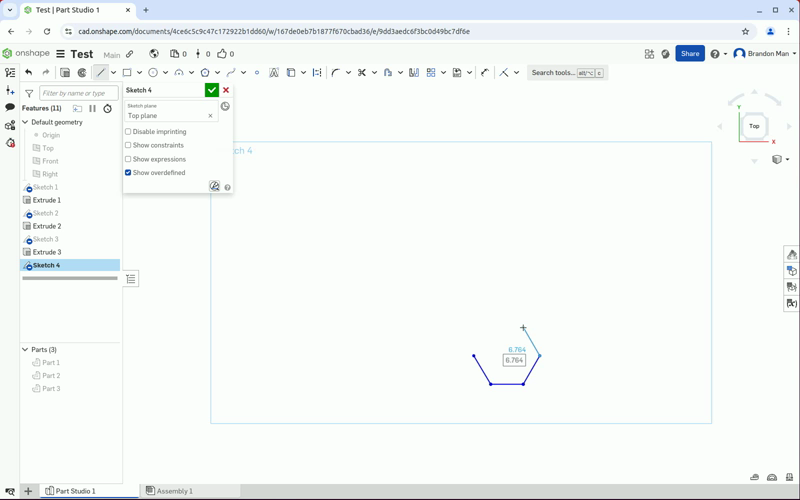
key_up(shift)
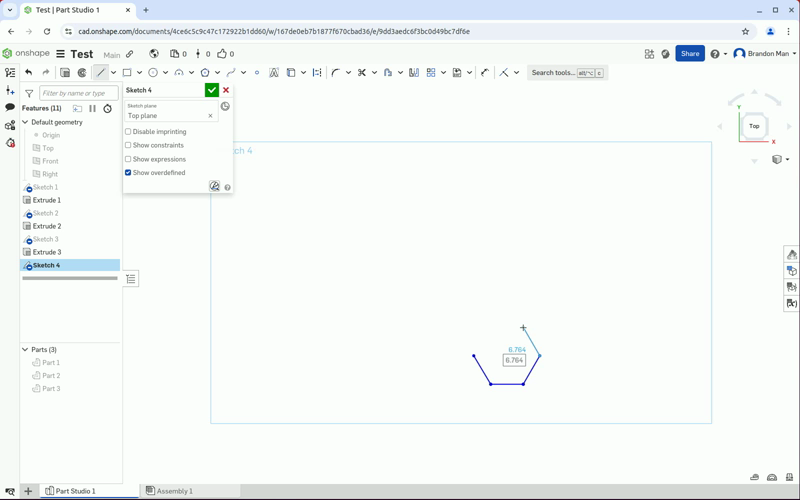
key_down(shift)
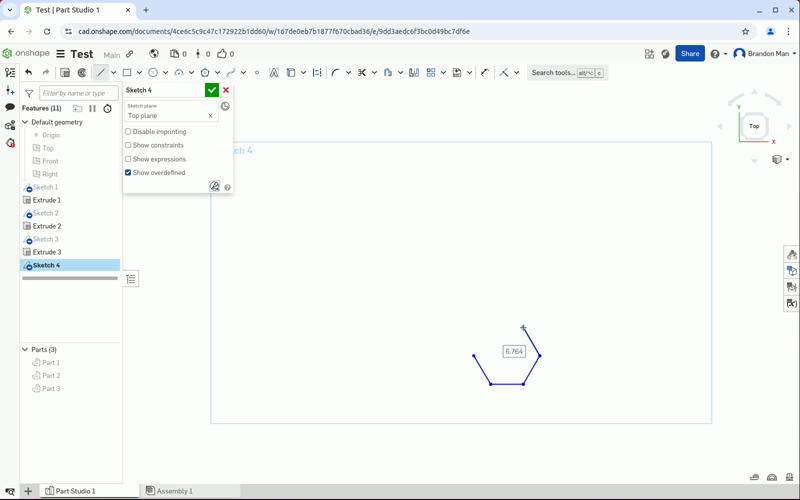
mouse_move(553, 327)
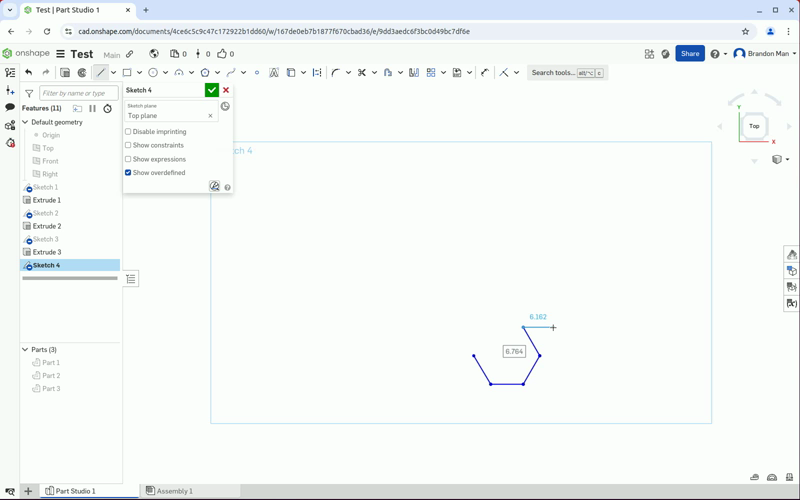
mouse_move(490, 327)
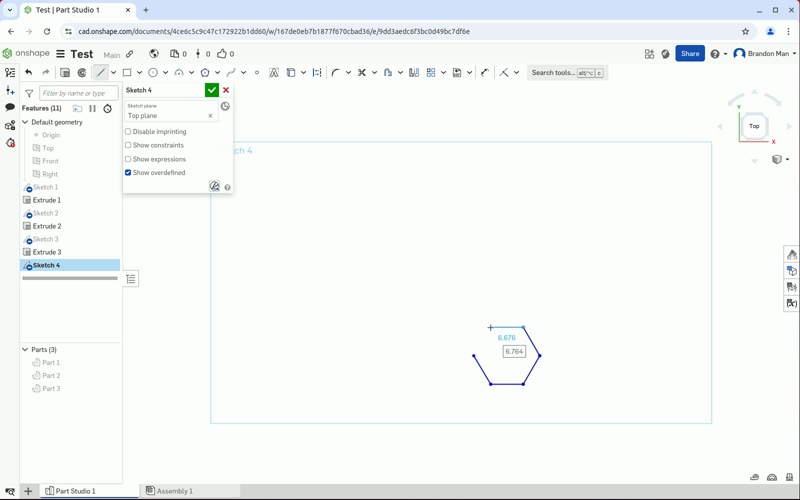
click(490, 327)
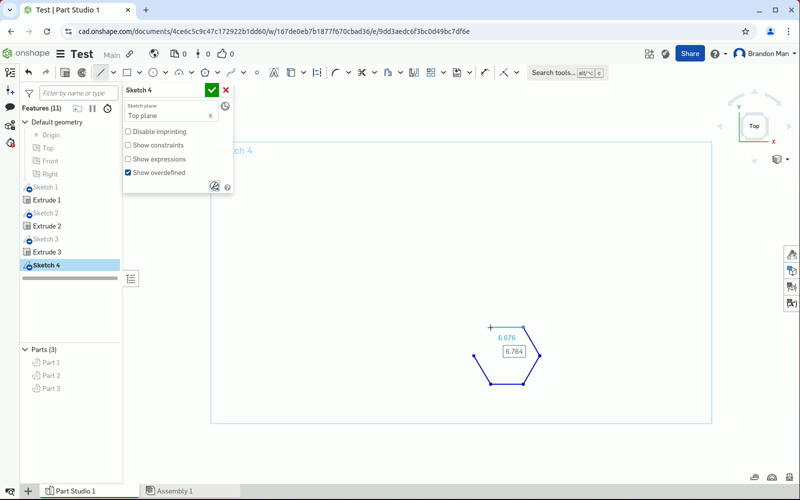
key_up(shift)
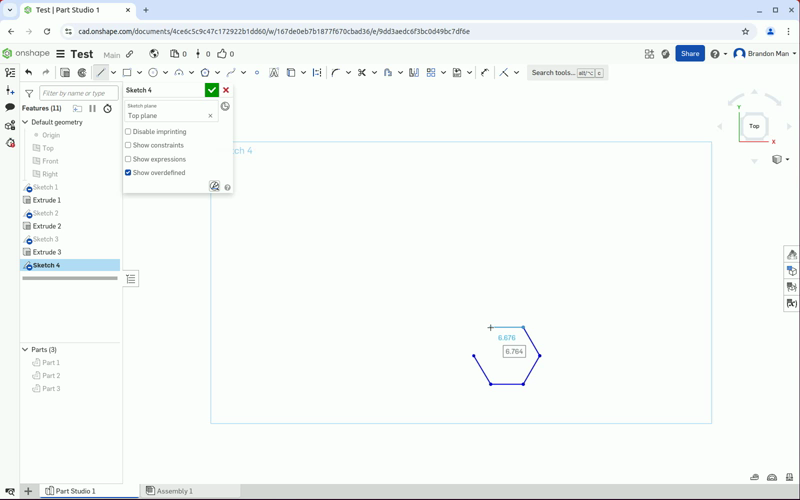
mouse_move(520, 327)
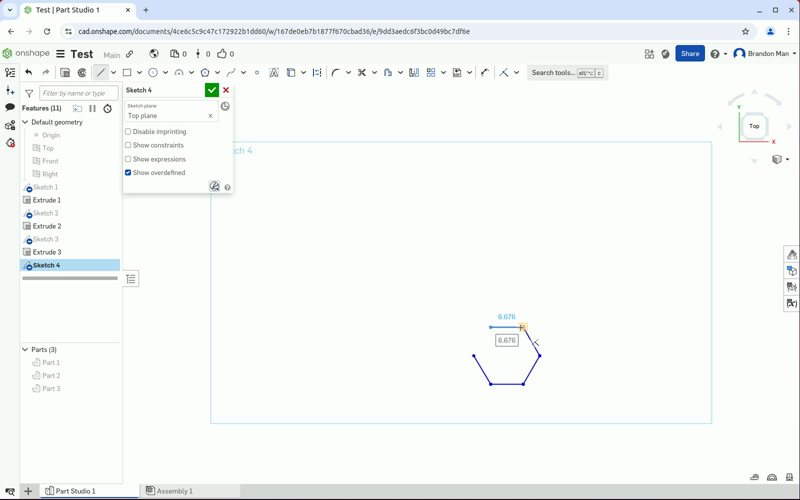
key_down(shift)
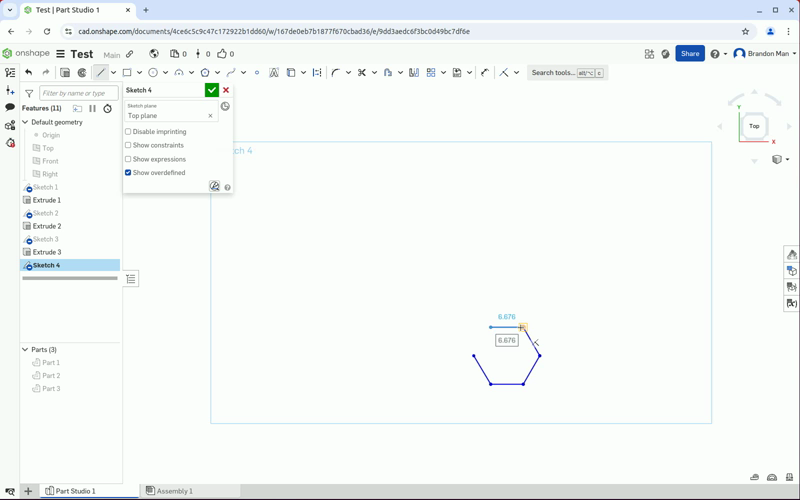
mouse_move(473, 355)
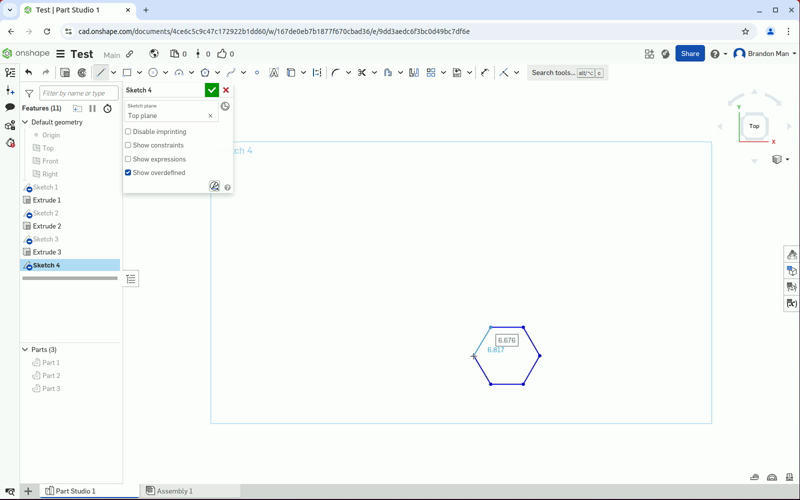
key_up(shift)
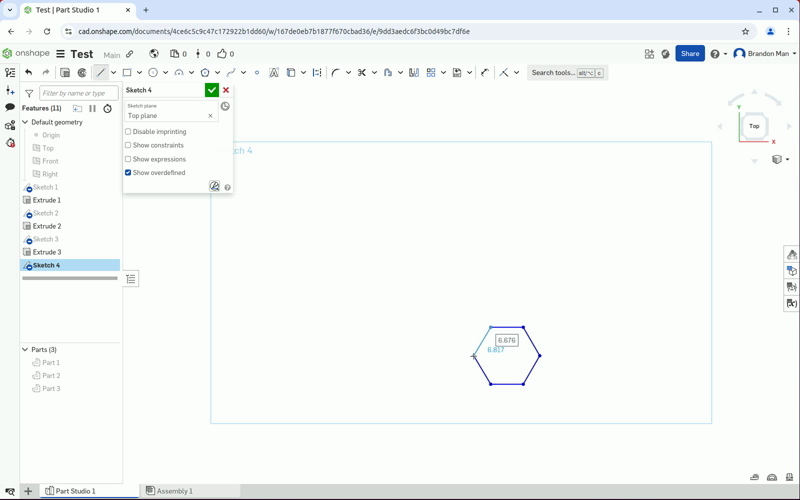
click(473, 355)
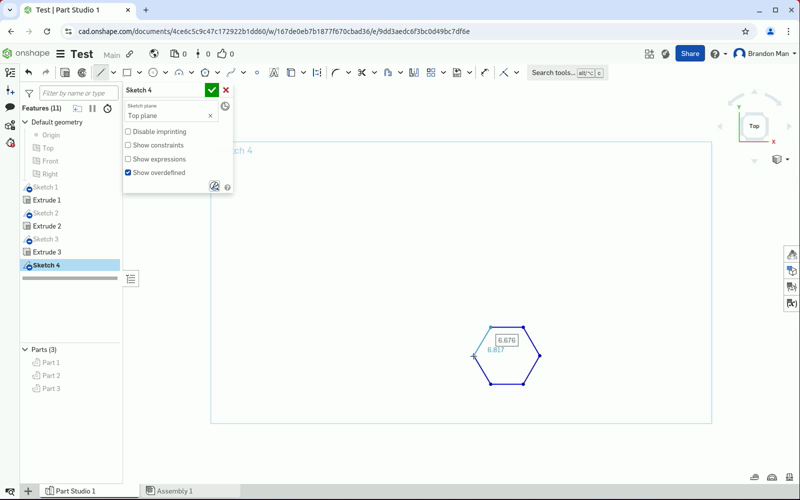
key(esc)
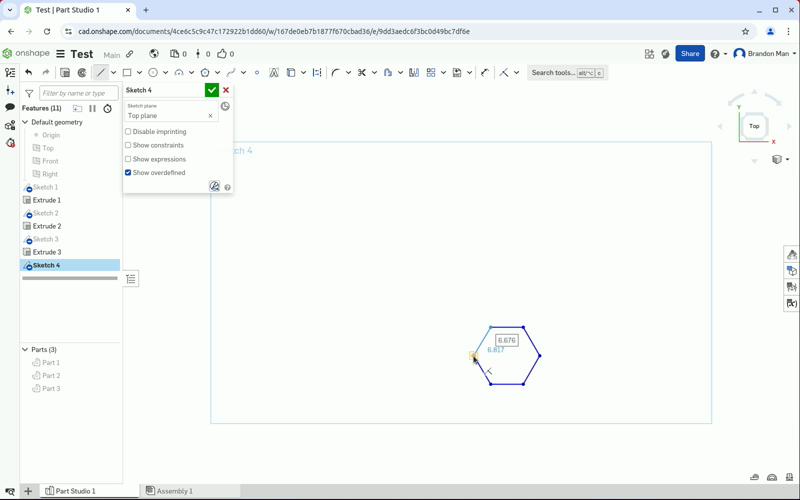
key(c)
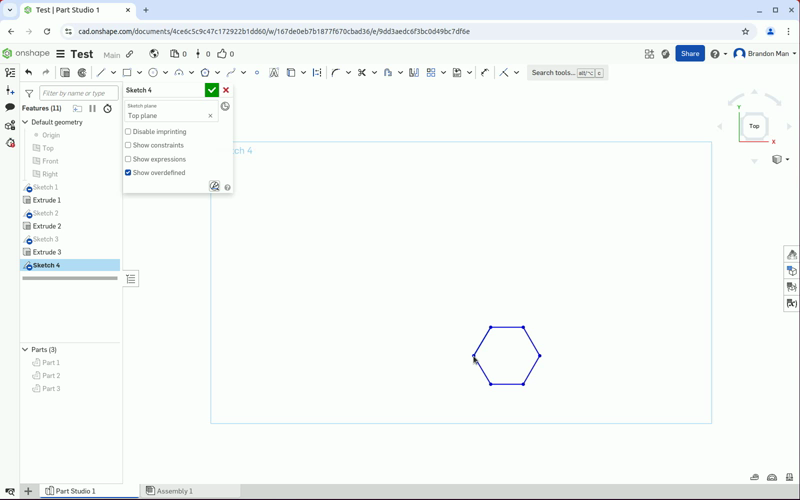
key_down(shift)
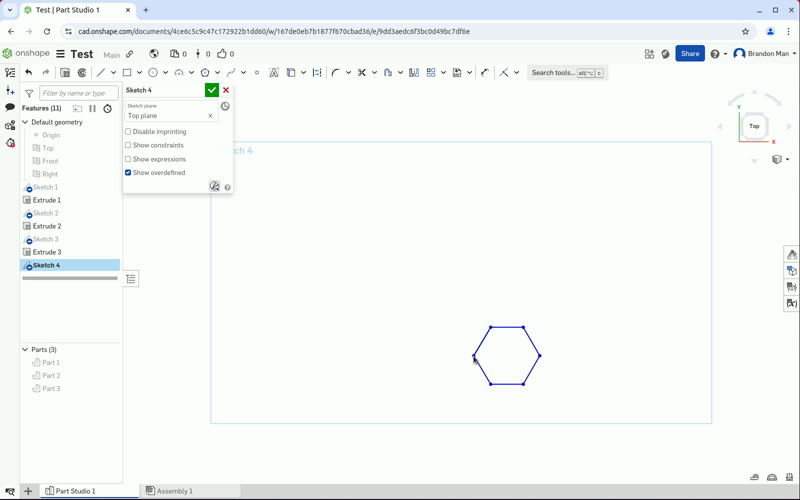
mouse_move(506, 355)
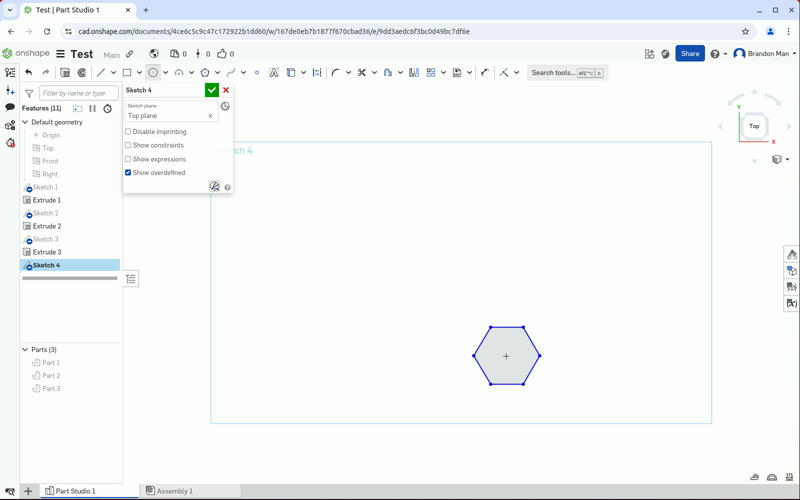
click(506, 355)
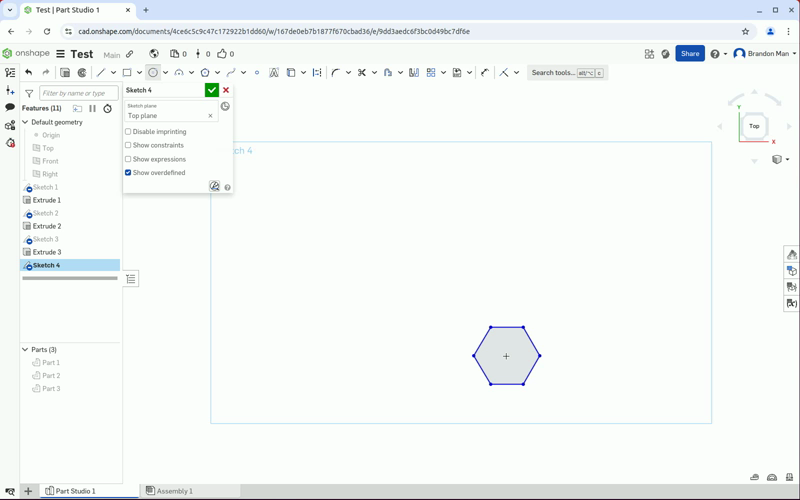
key_up(shift)
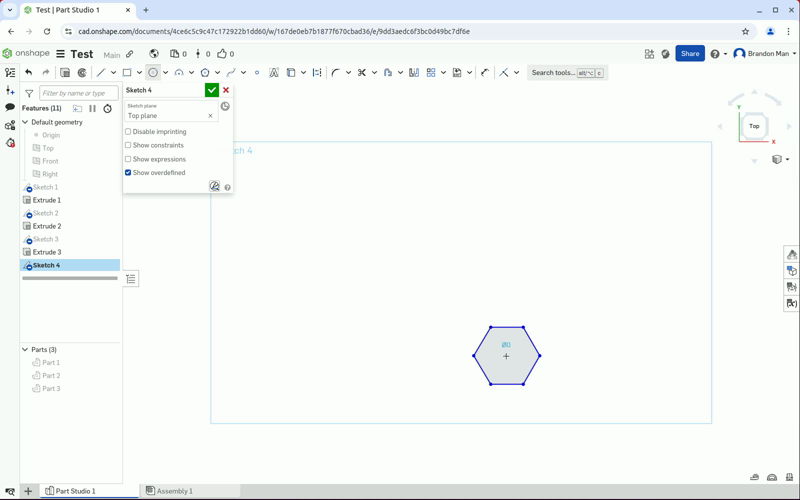
mouse_move(533, 355)
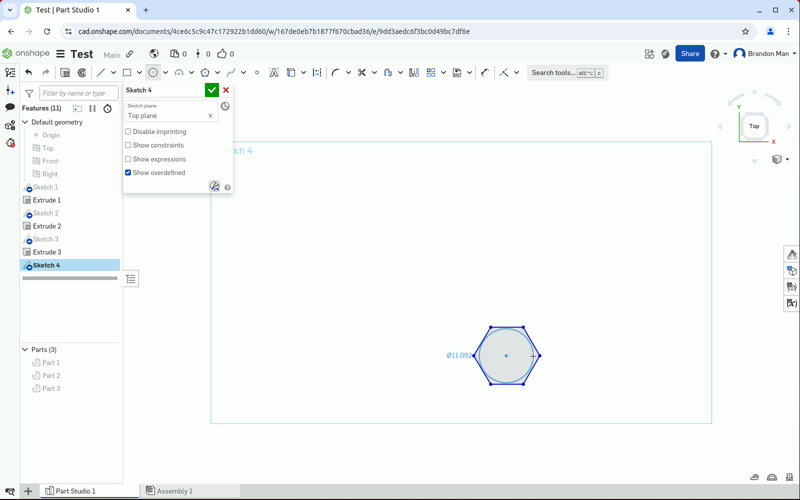
click(533, 355)
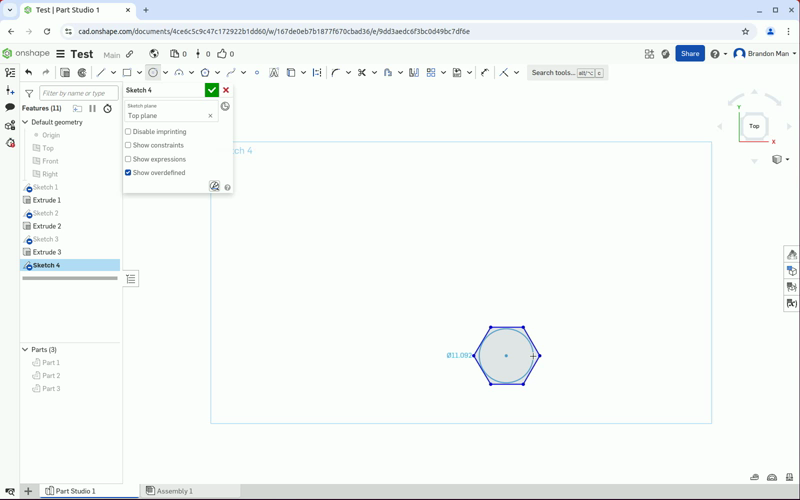
key(esc)
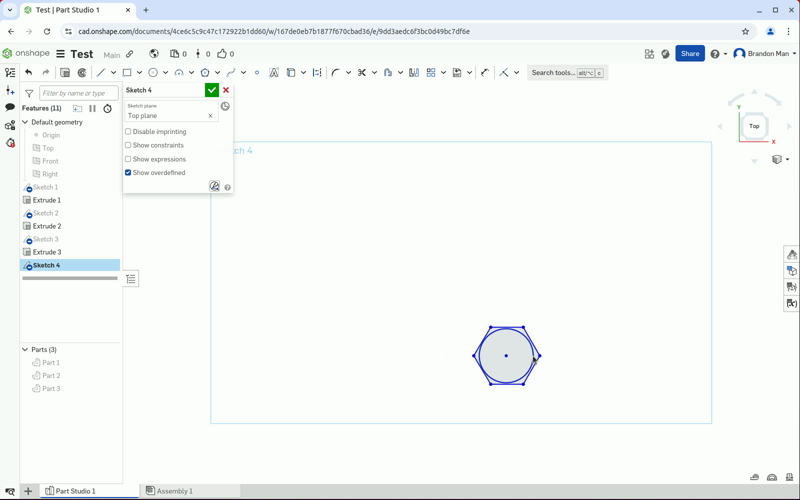
mouse_move(532, 344)
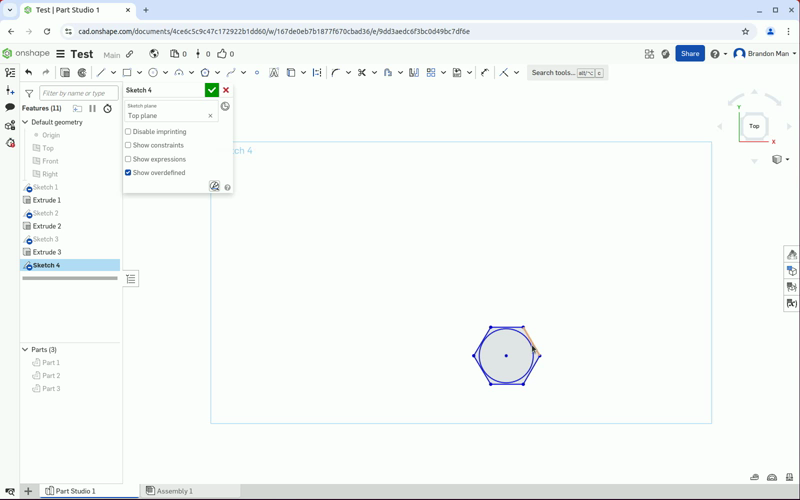
scroll(6)
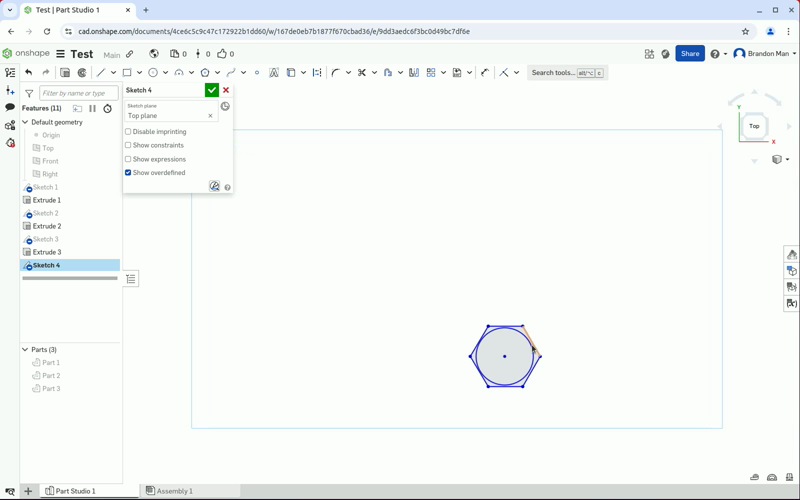
scroll(6)
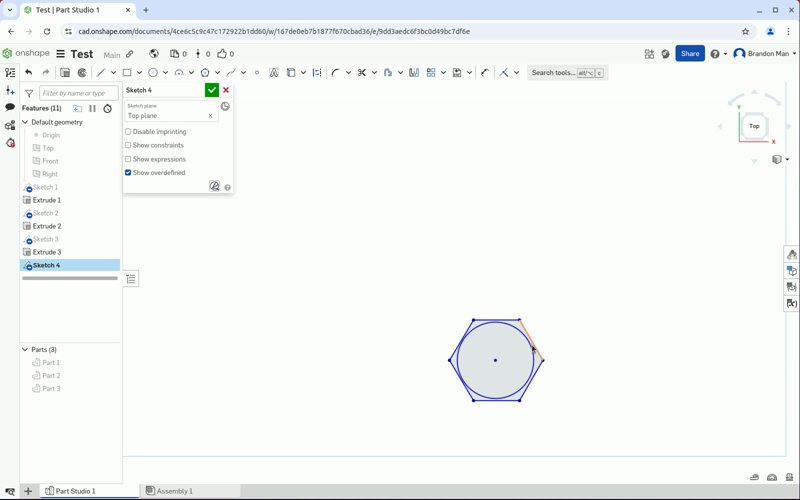
scroll(6)
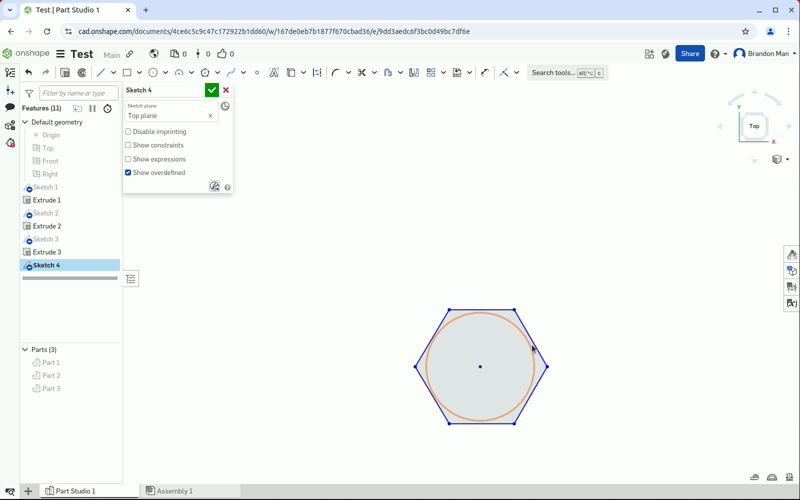
scroll(6)
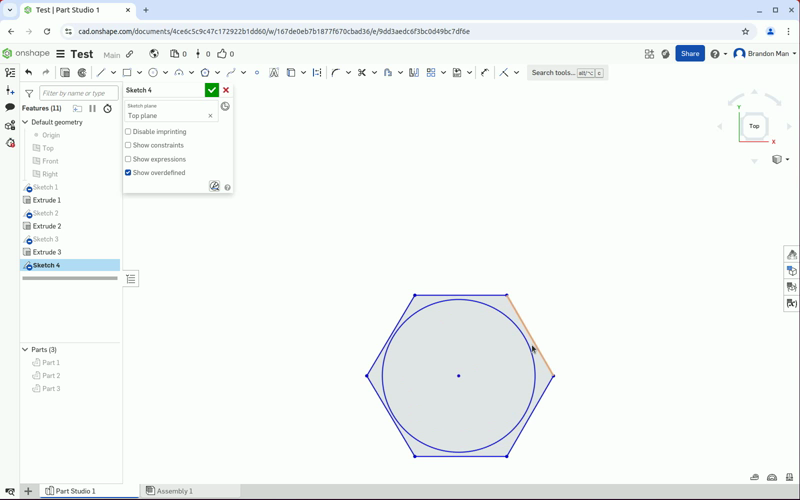
scroll(6)
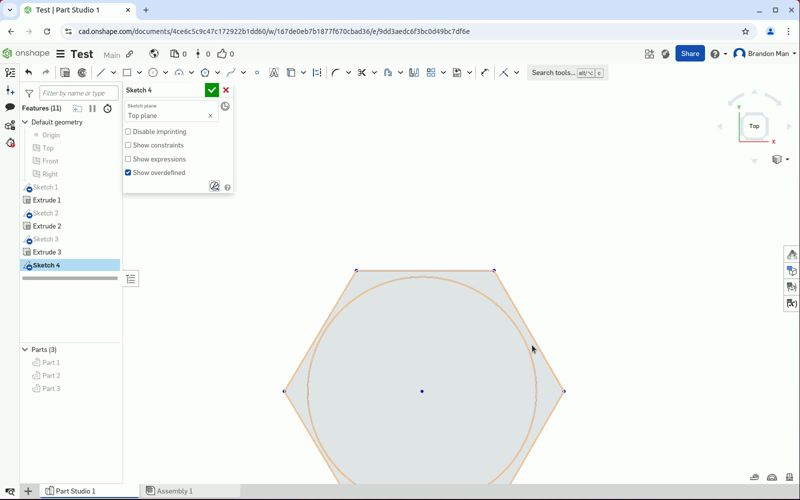
scroll(6)
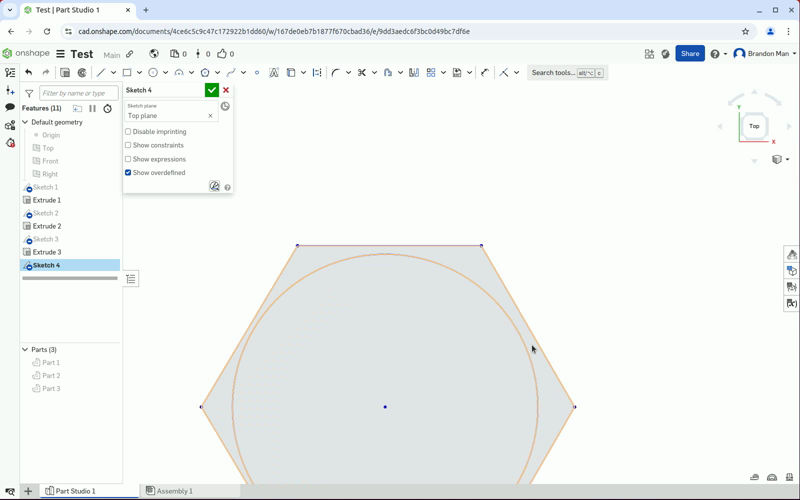
scroll(6)
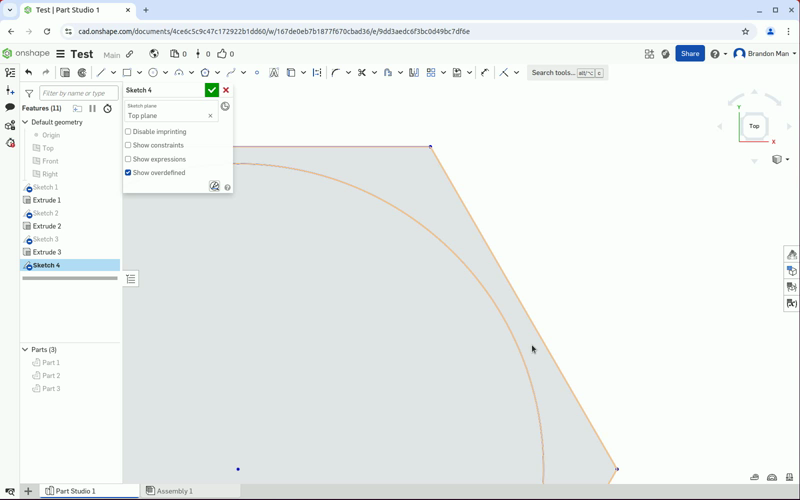
click(532, 344)
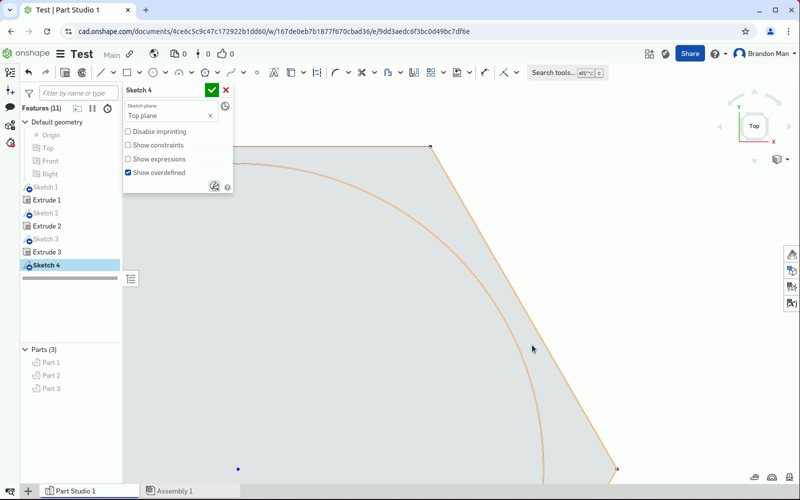
scroll(-6)
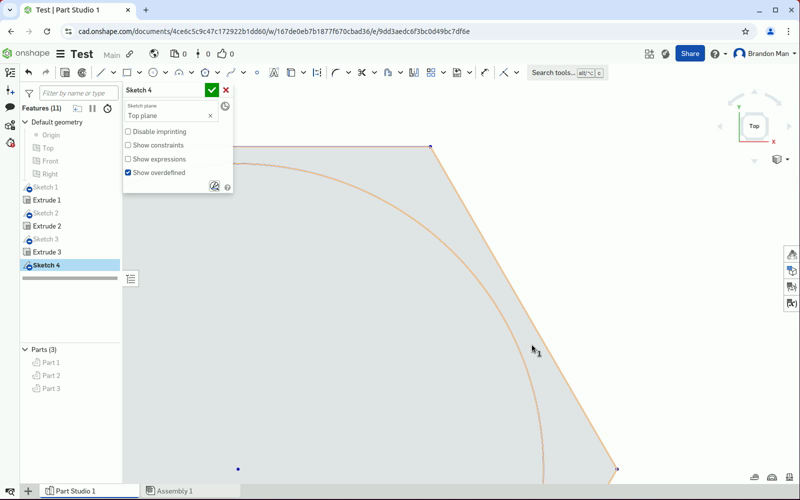
scroll(-6)
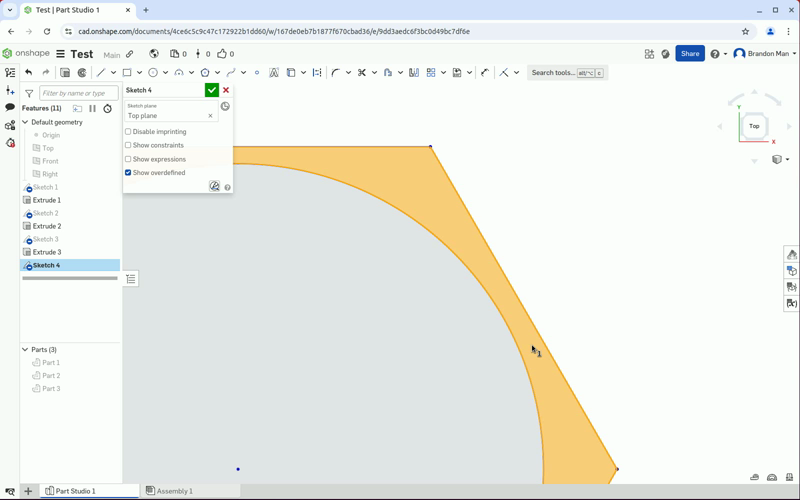
scroll(-6)
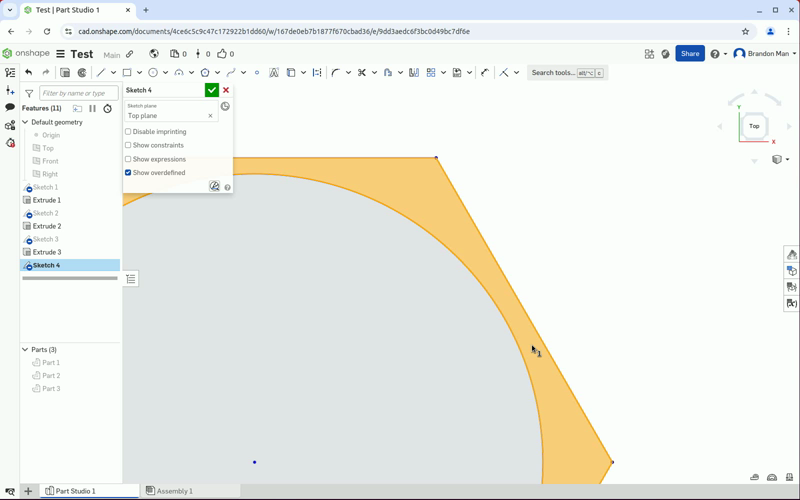
scroll(-6)
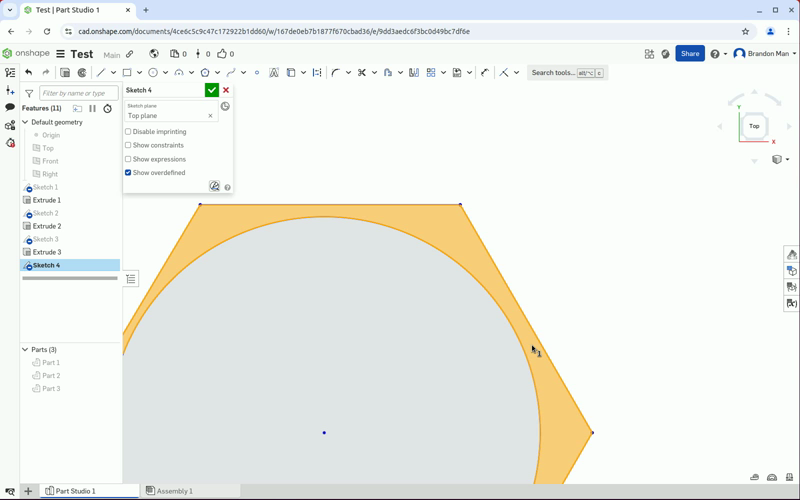
scroll(-6)
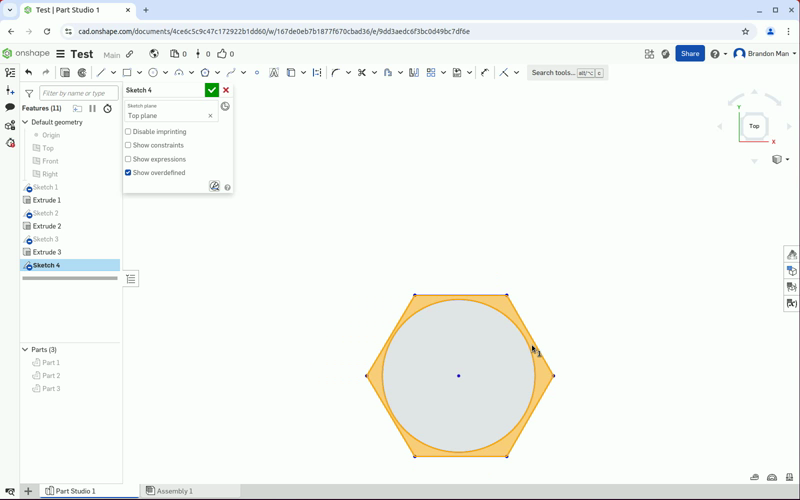
scroll(-6)
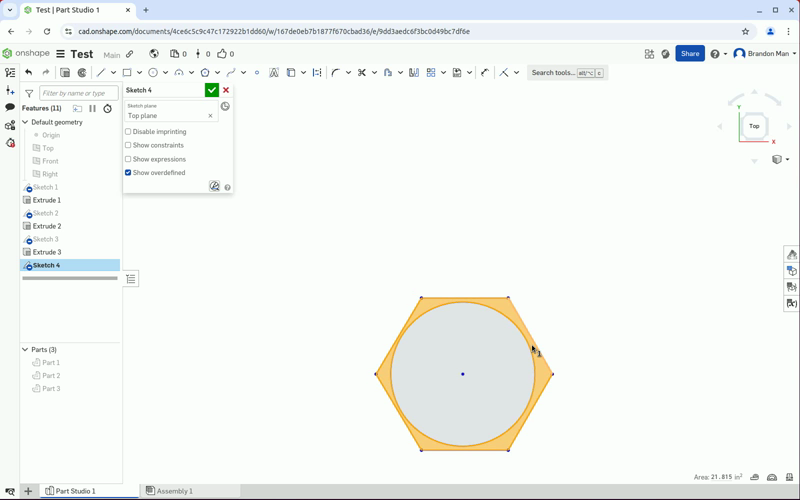
scroll(-6)
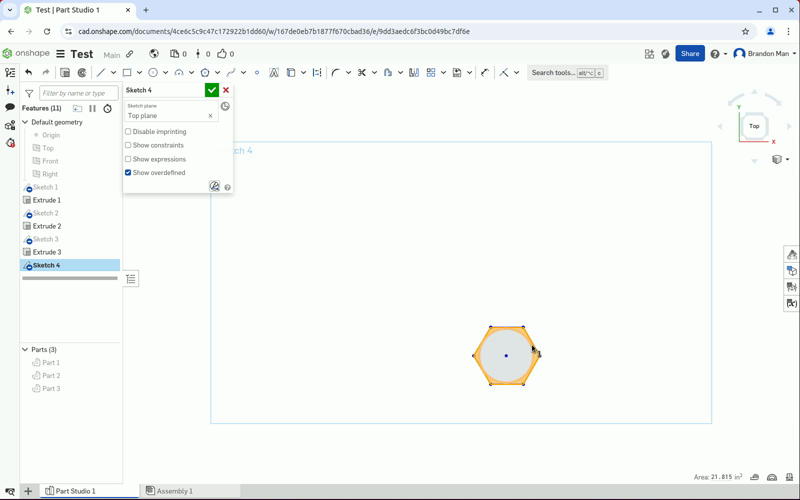
mouse_move(73, 352)
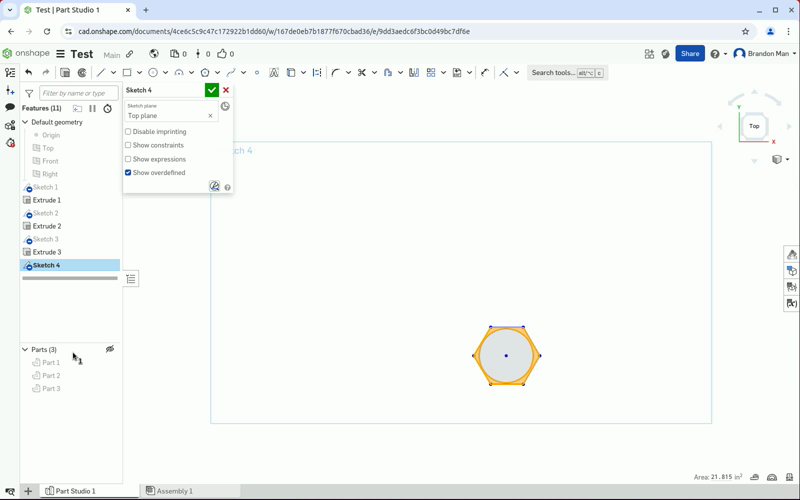
key(shift+y)
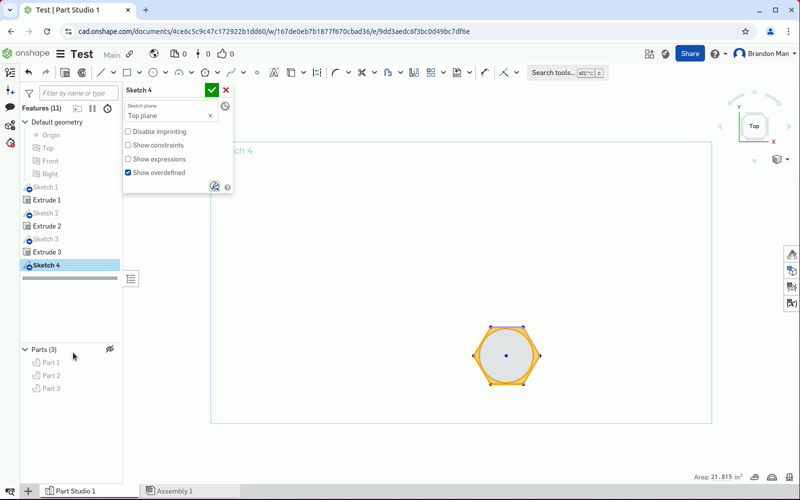
key(shift+e)
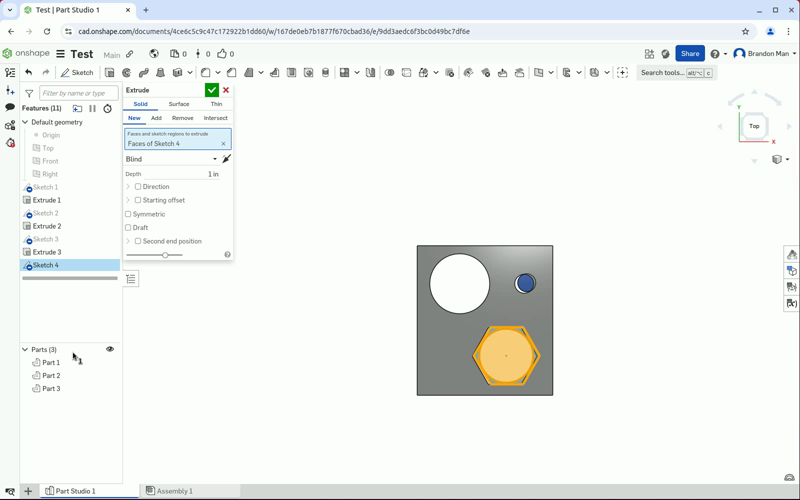
mouse_move(143, 106)
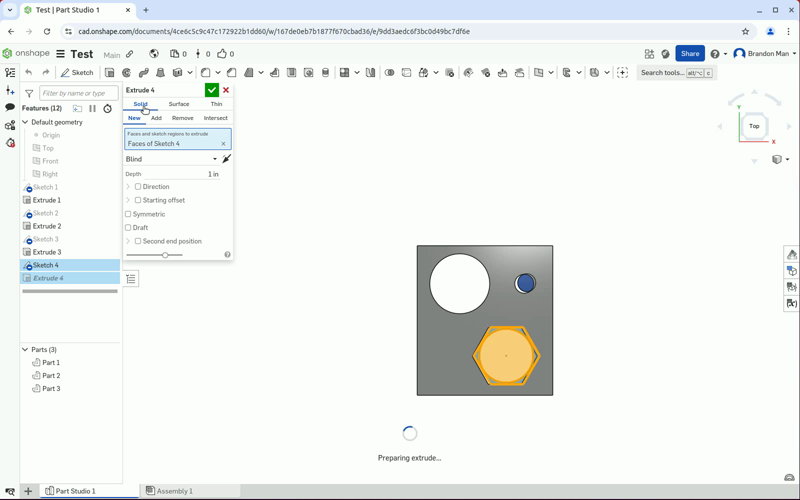
click(143, 106)
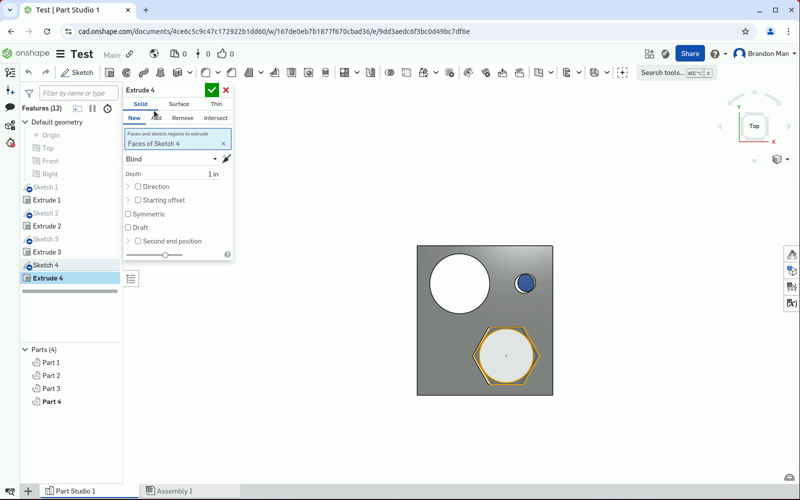
mouse_move(186, 120)
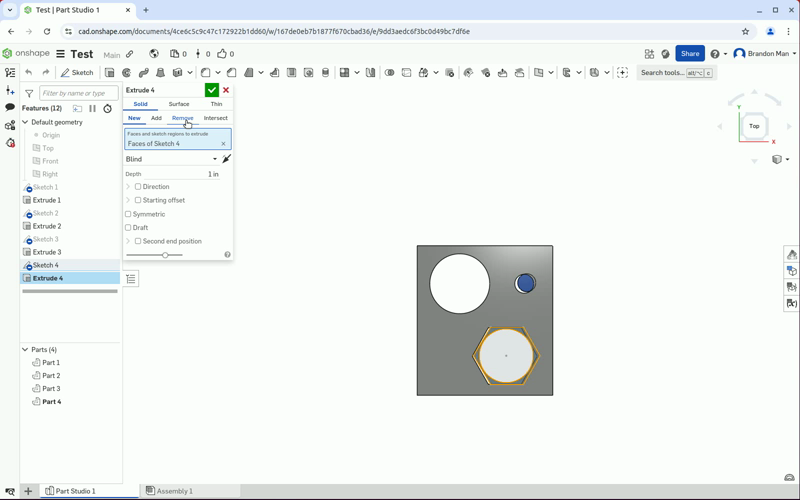
click(186, 120)
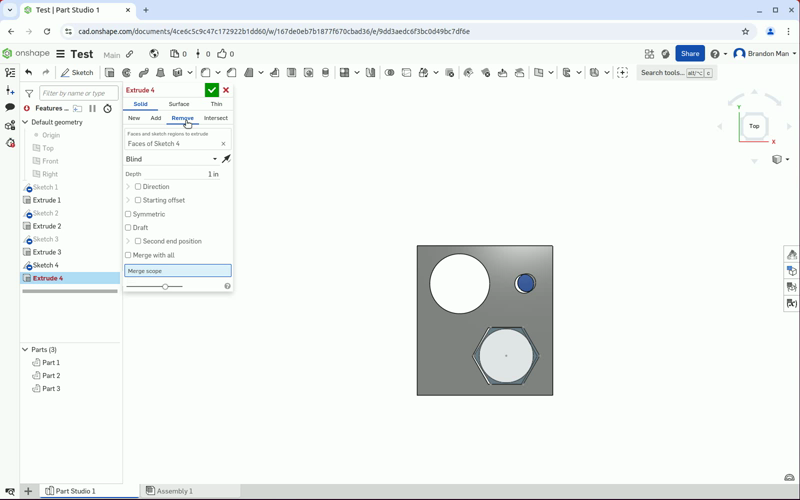
key(tab, 4)
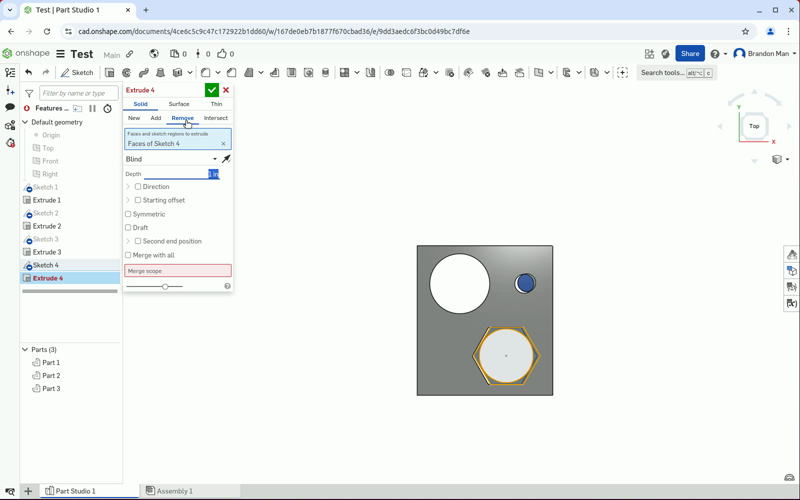
text(-2.407)
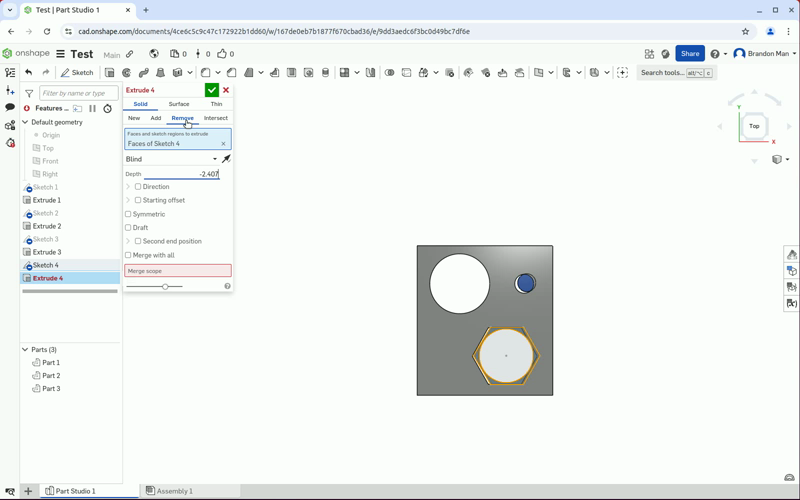
key(tab, 6)
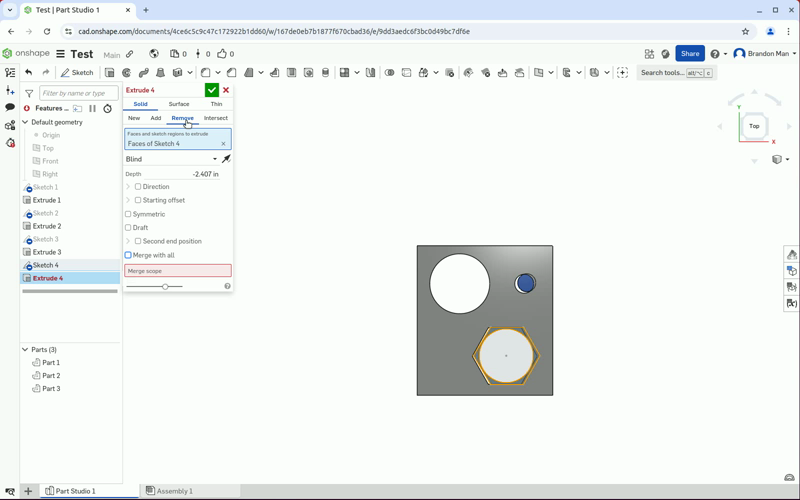
key(space)
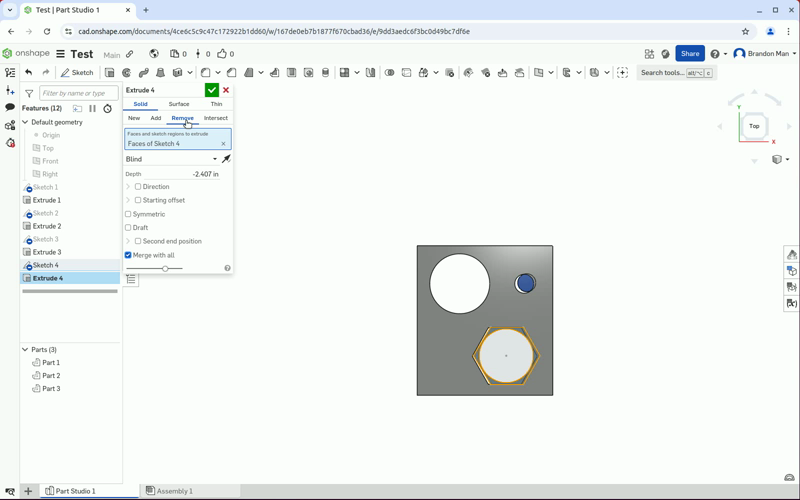
key(enter)
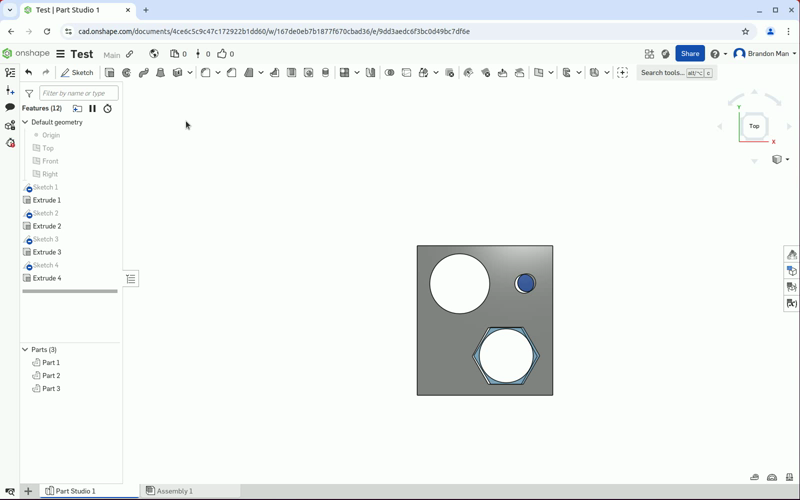
key(shift+h)
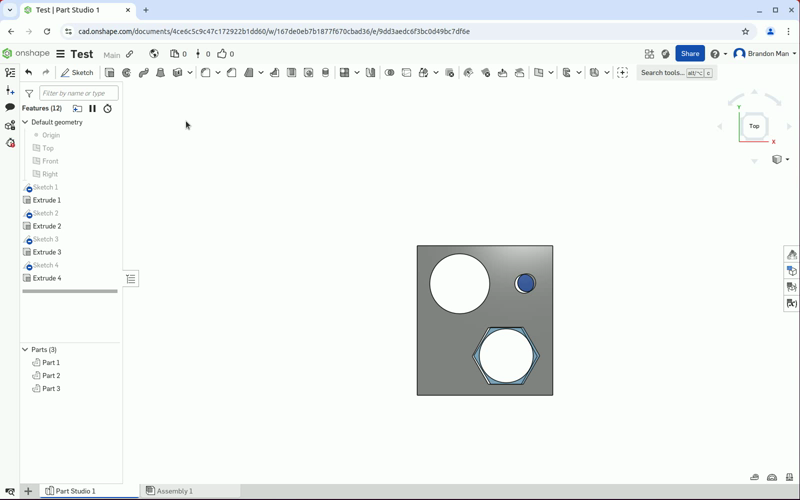
key(shift+h)
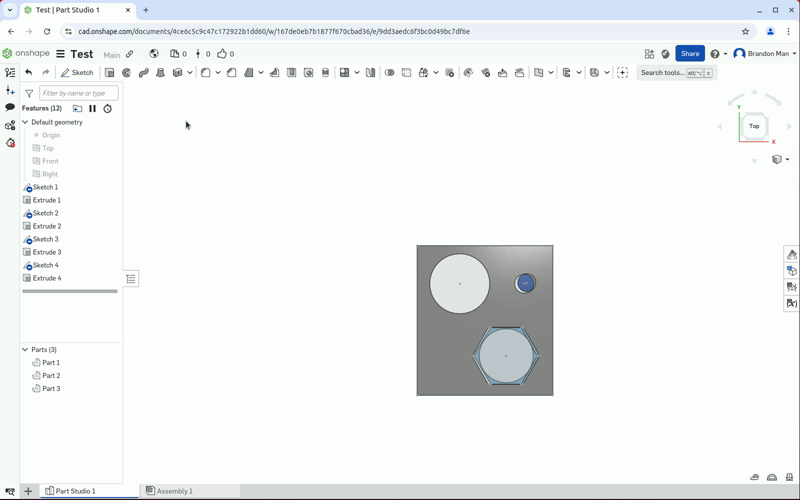
key(shift+7)
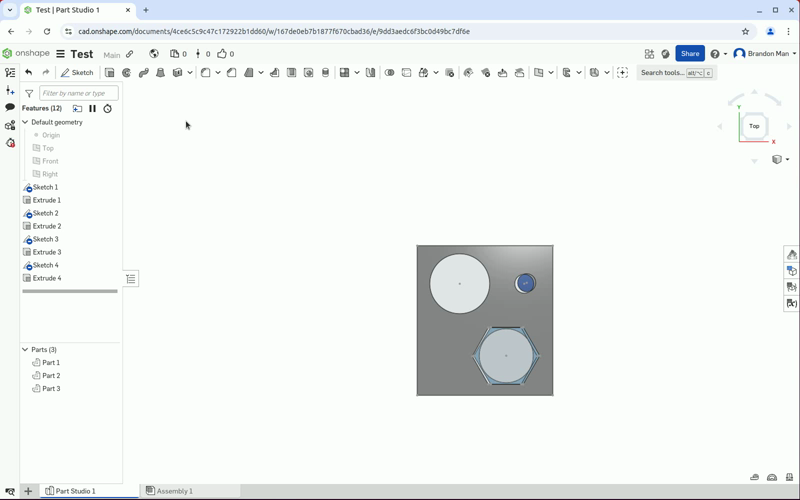
key(up, 3)
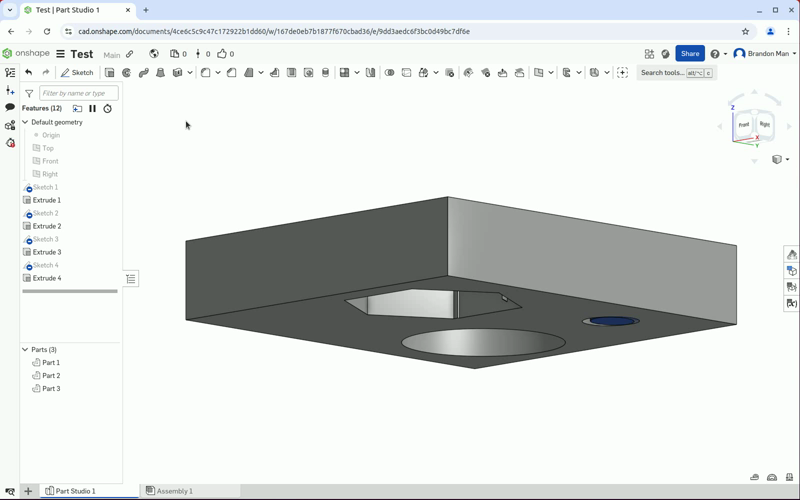
key(left, 3)
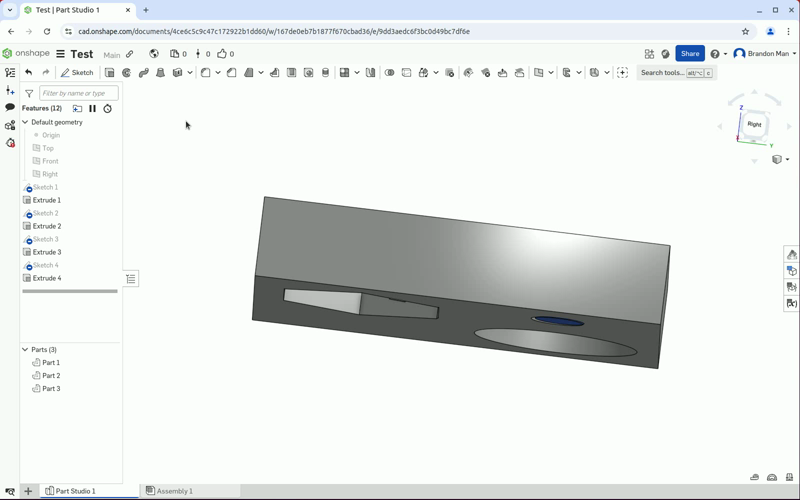
key(right, 3)
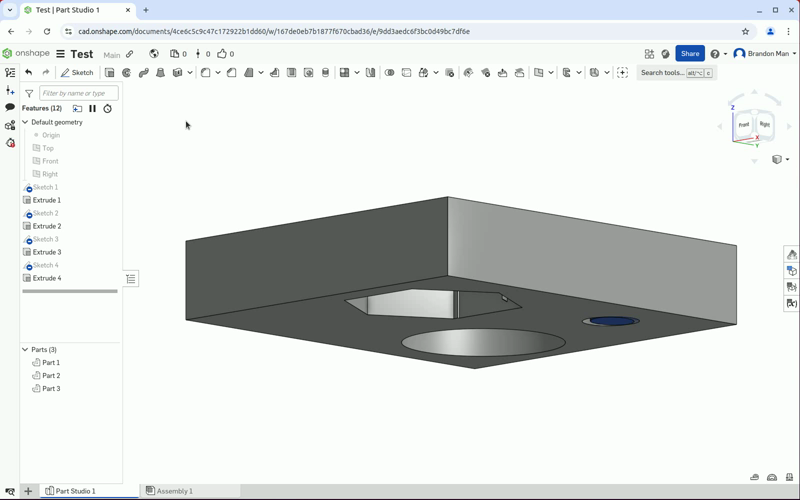
key(down, 3)
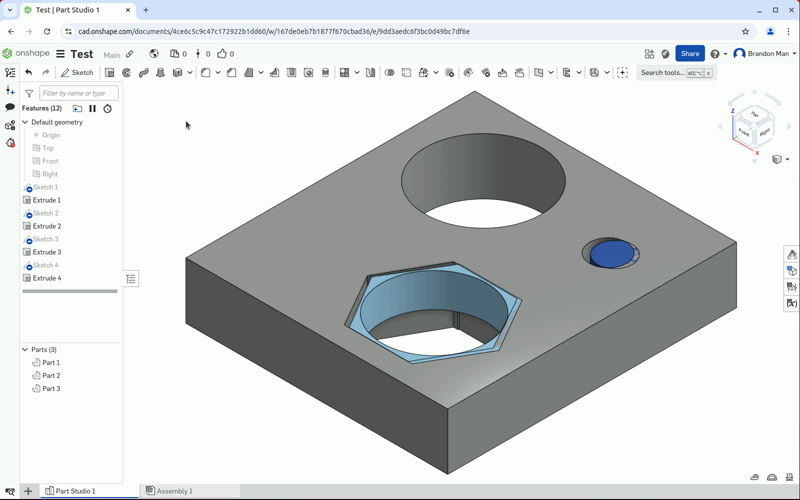
mouse_move(73, 189)
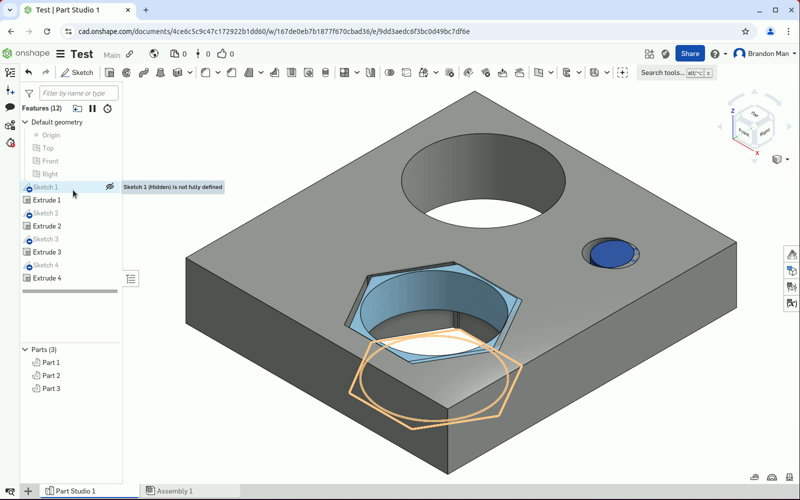
click(73, 189)